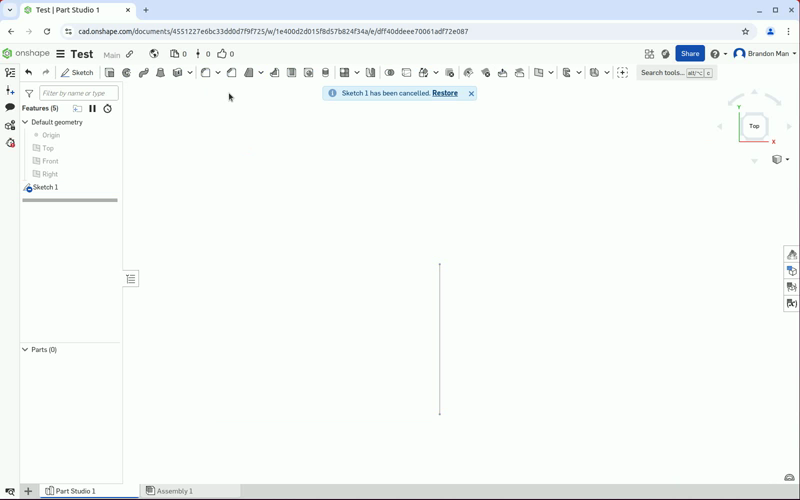
key(shift+h)
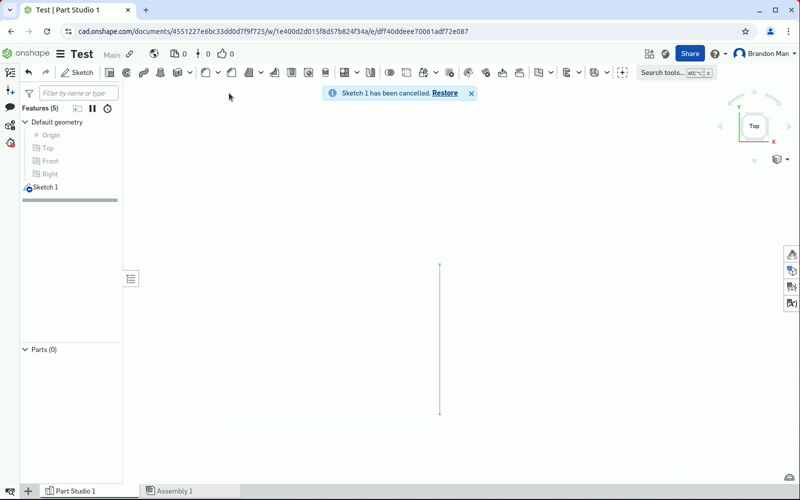
key(shift+s)
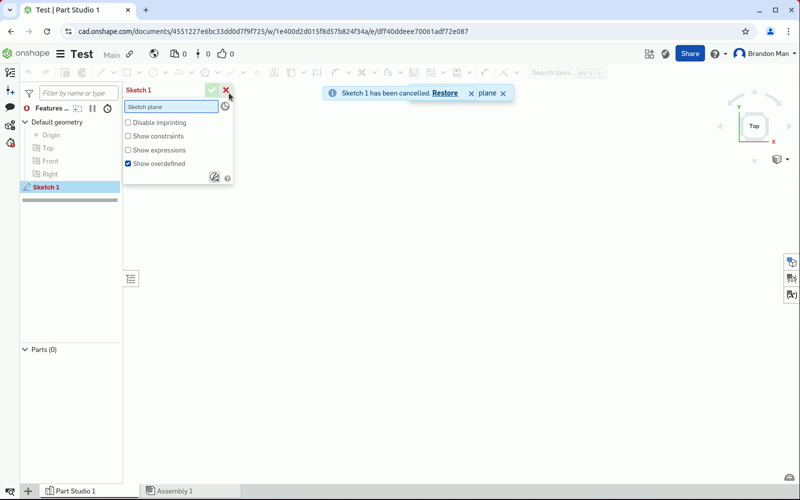
mouse_move(73, 150)
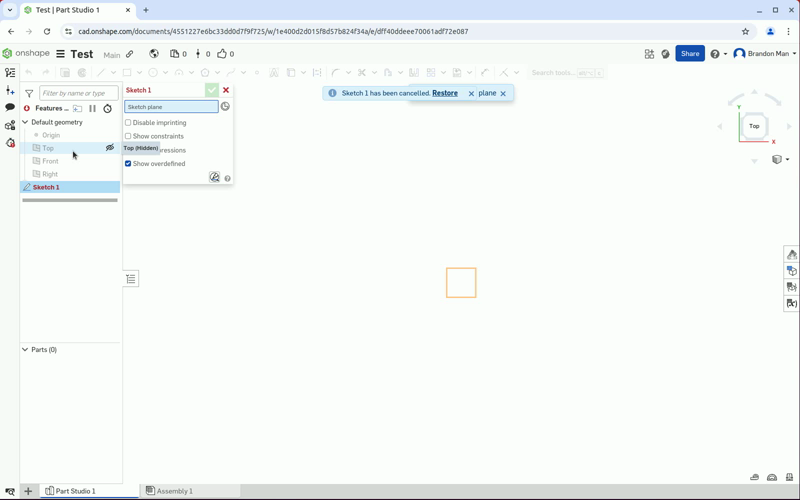
click(73, 150)
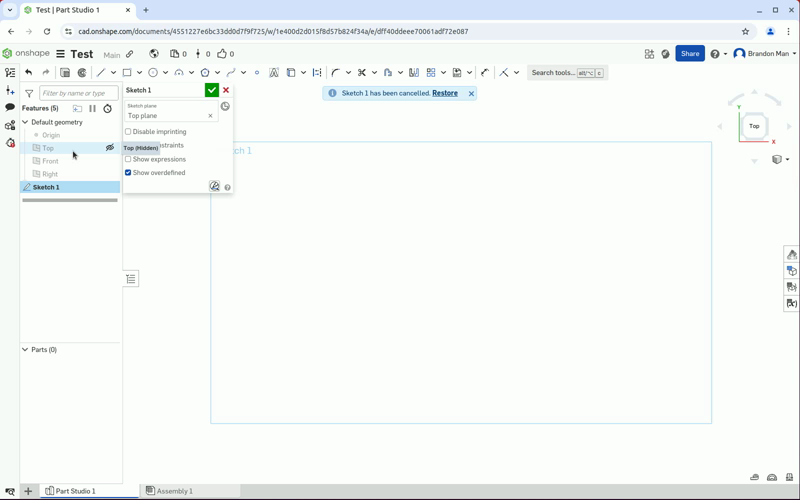
mouse_move(73, 352)
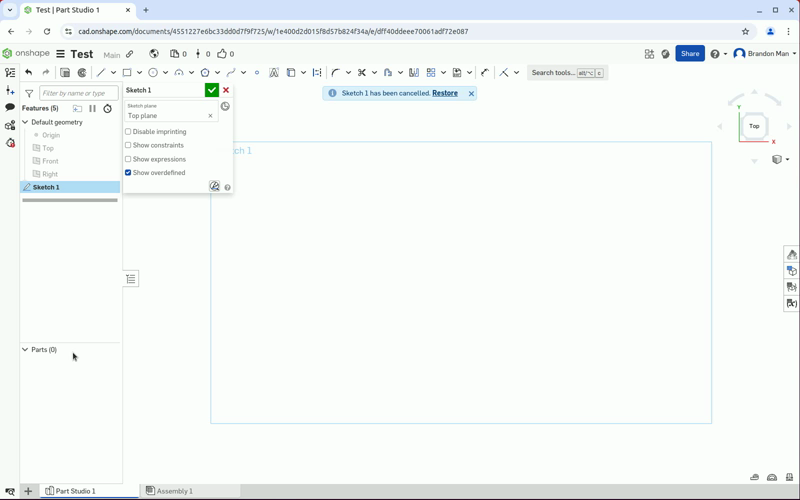
key(y)
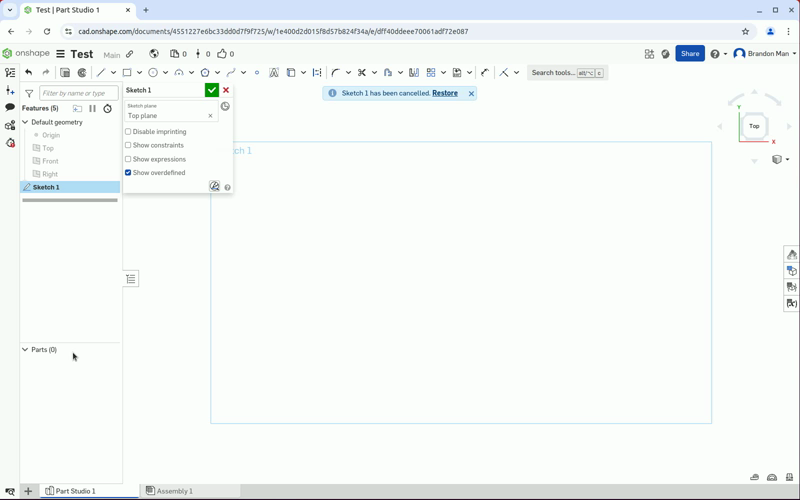
key(l)
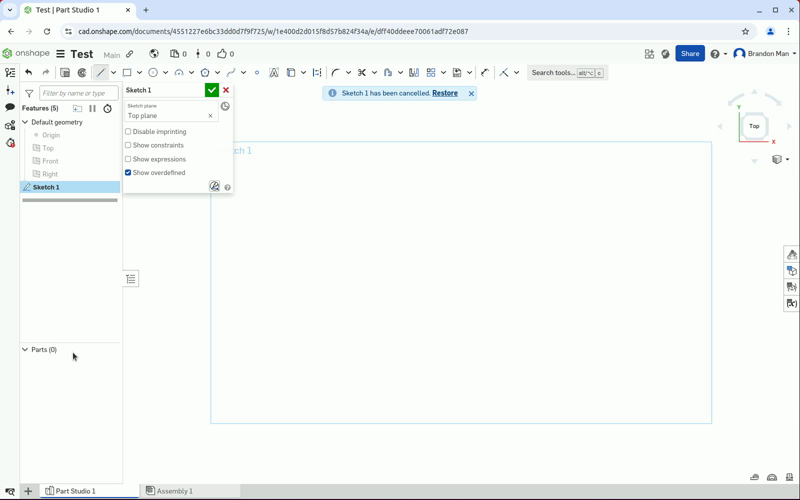
key_down(shift)
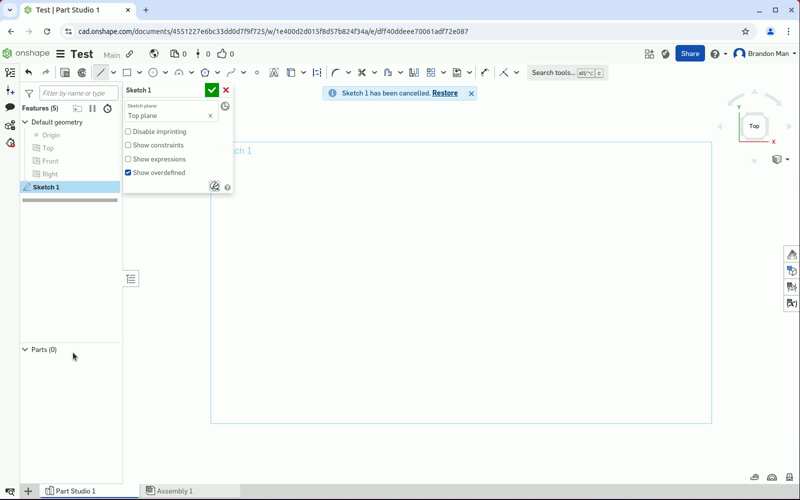
mouse_move(371, 335)
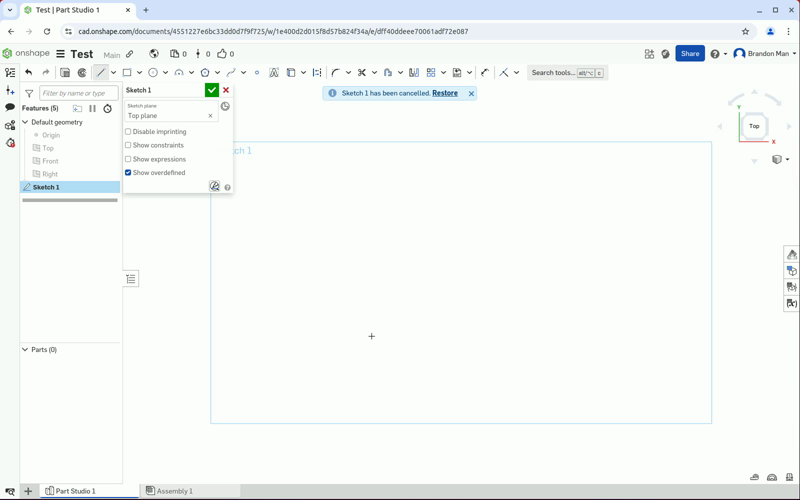
click(371, 335)
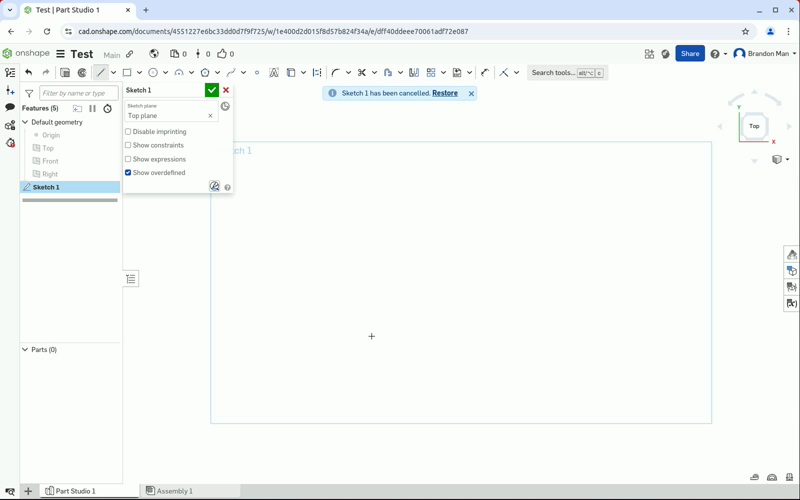
key_up(shift)
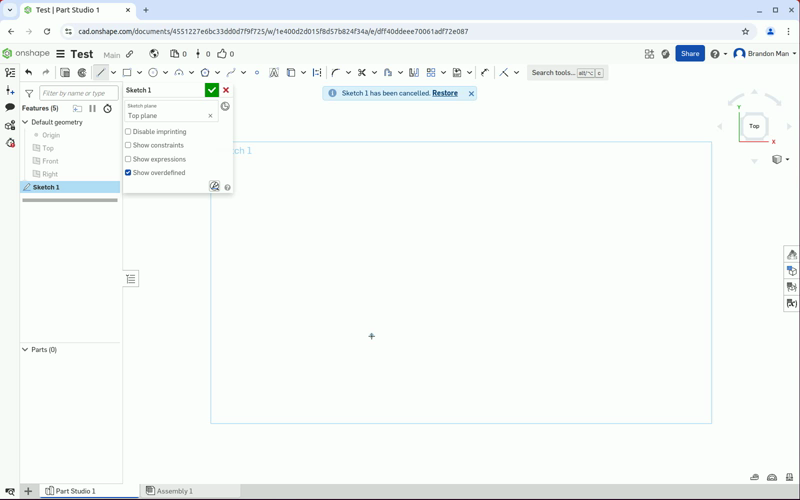
key_down(shift)
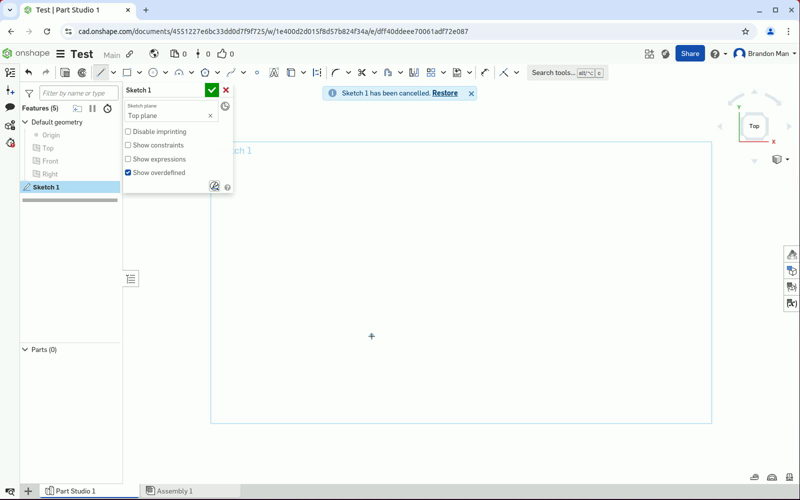
mouse_move(548, 335)
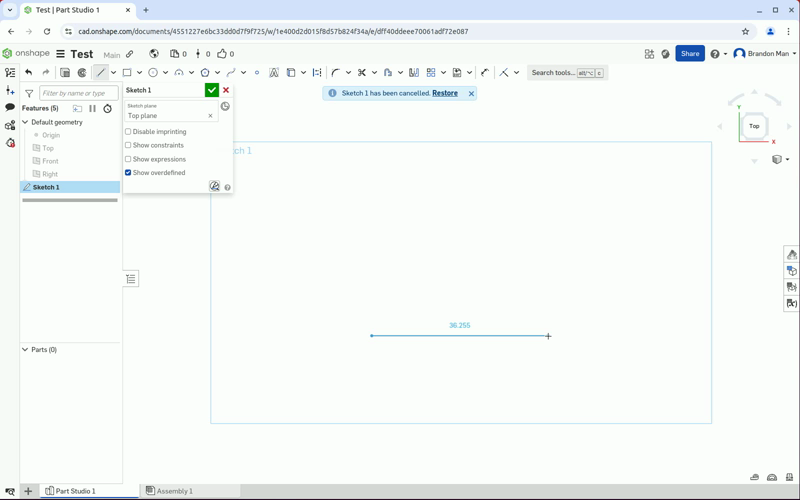
click(548, 335)
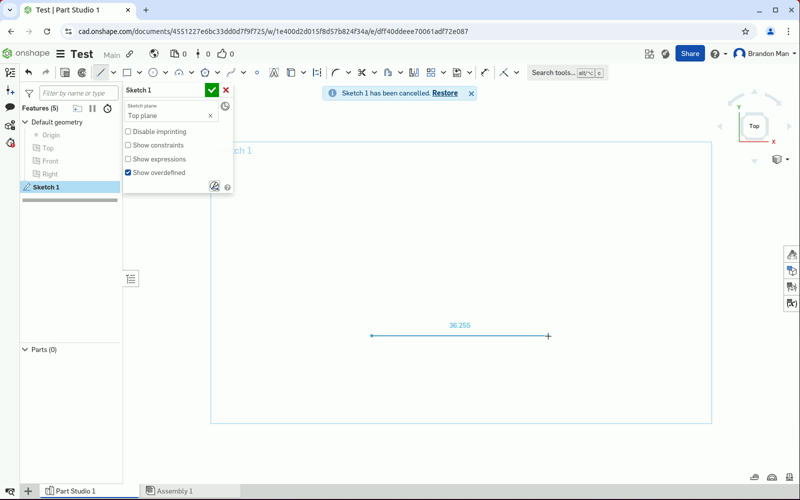
key_up(shift)
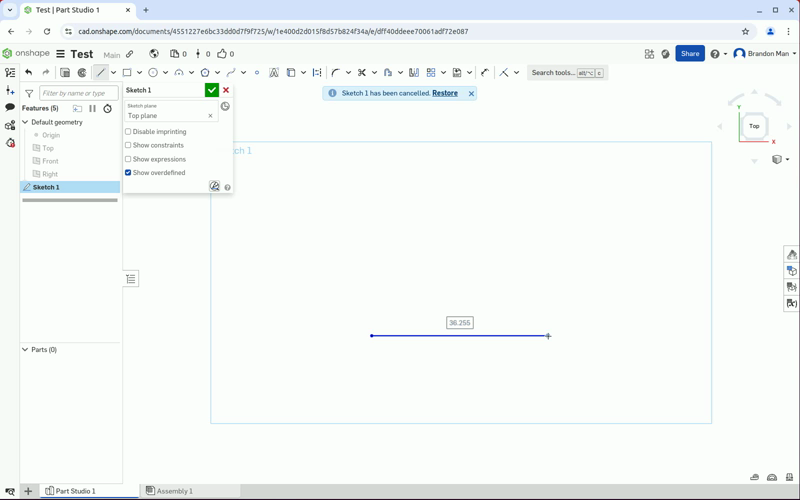
key_down(shift)
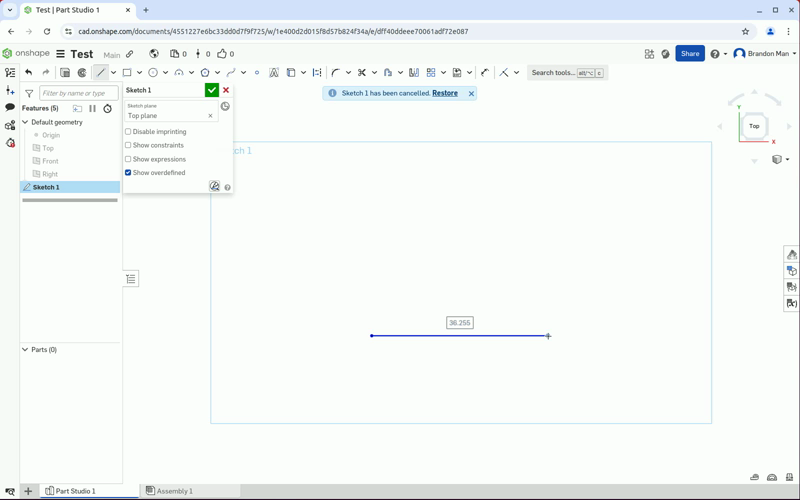
mouse_move(548, 231)
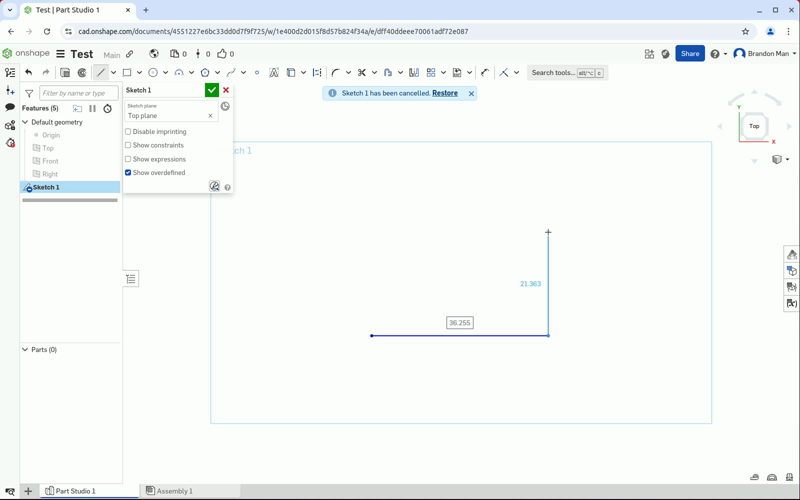
click(548, 231)
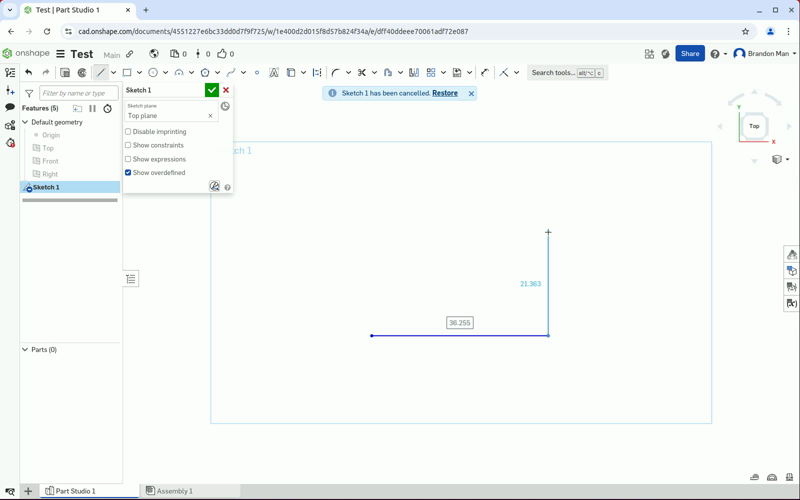
key_up(shift)
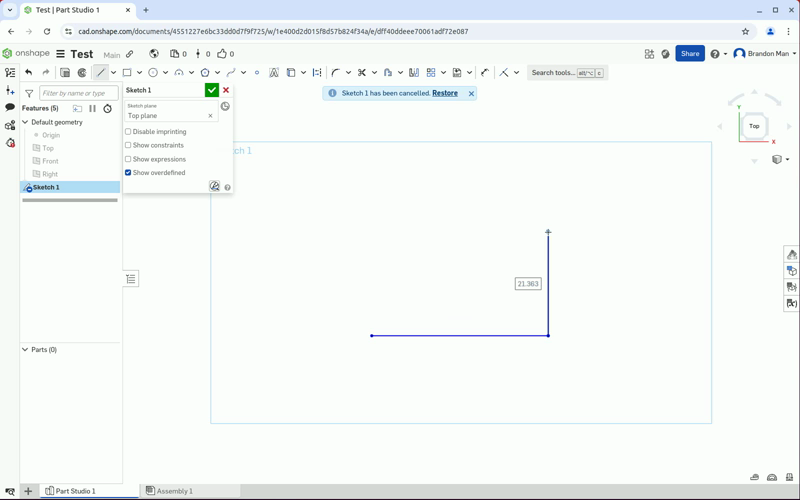
key_down(shift)
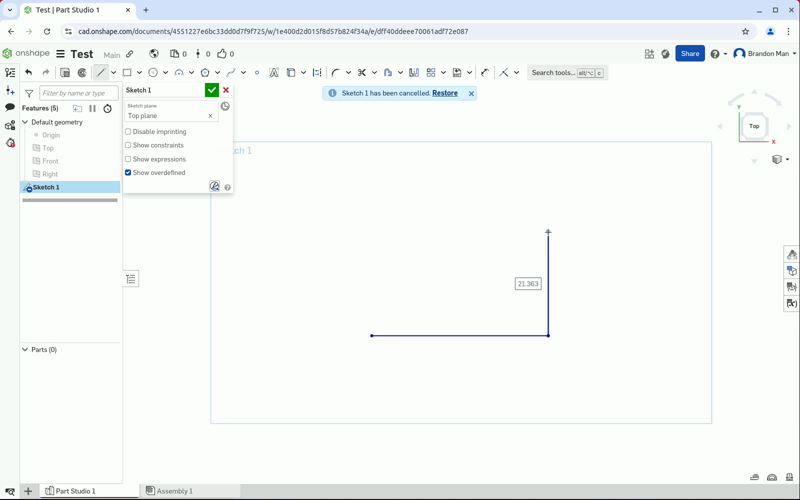
mouse_move(371, 231)
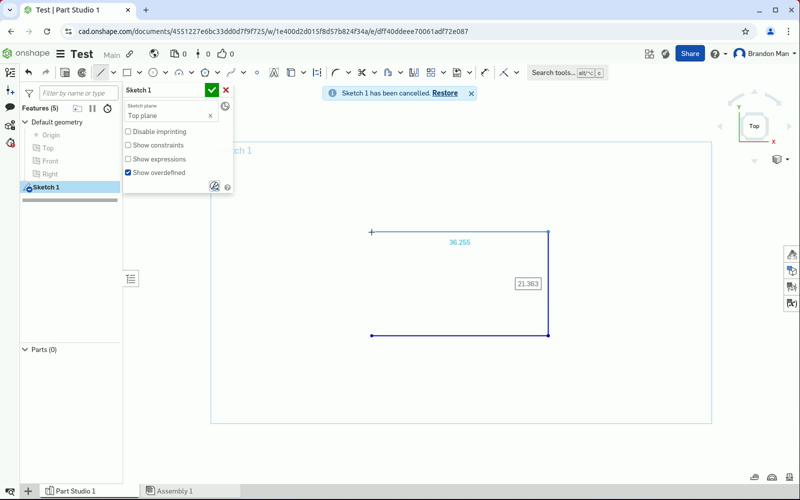
click(371, 231)
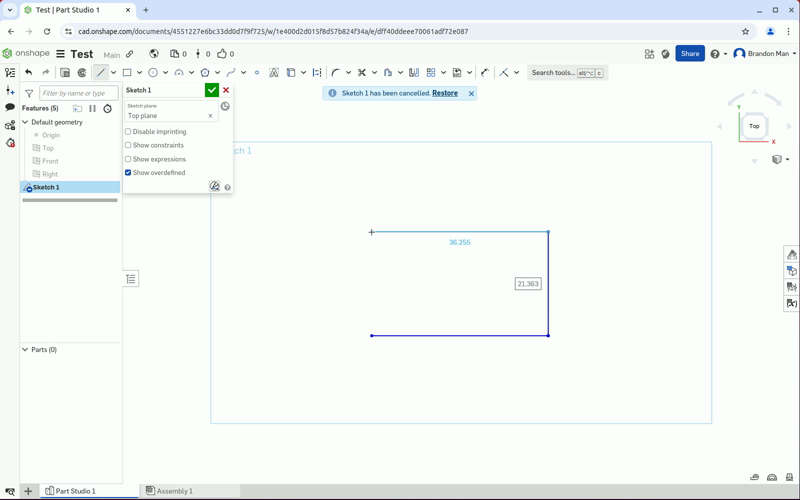
key_up(shift)
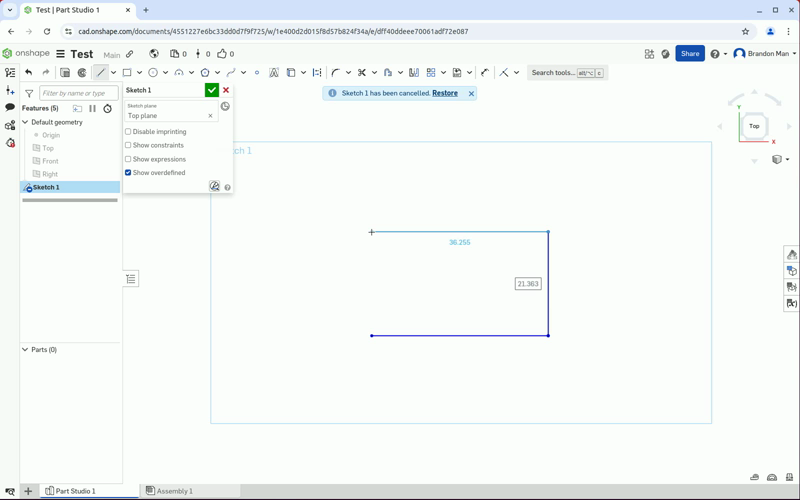
key_down(shift)
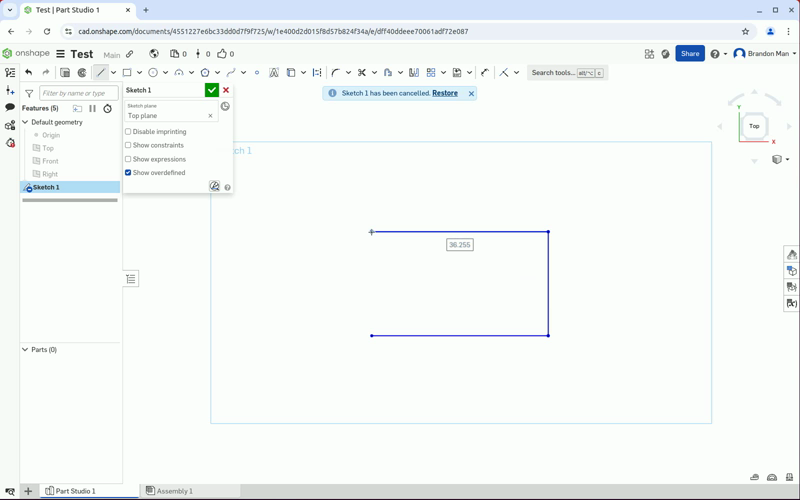
mouse_move(371, 335)
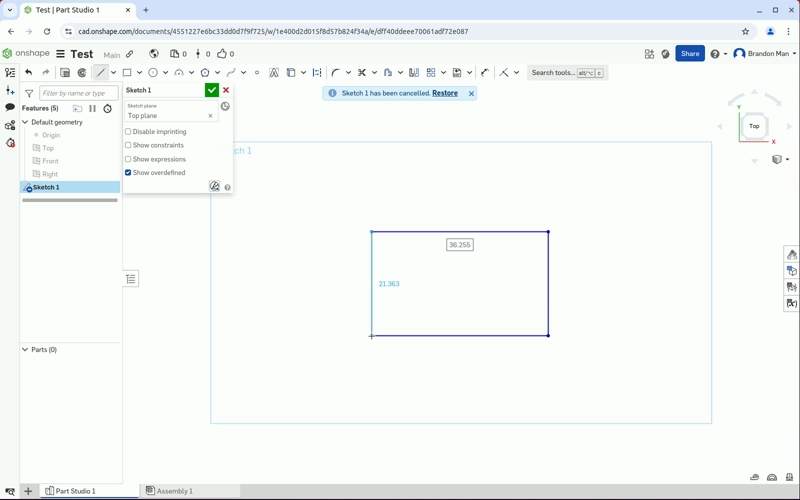
key_up(shift)
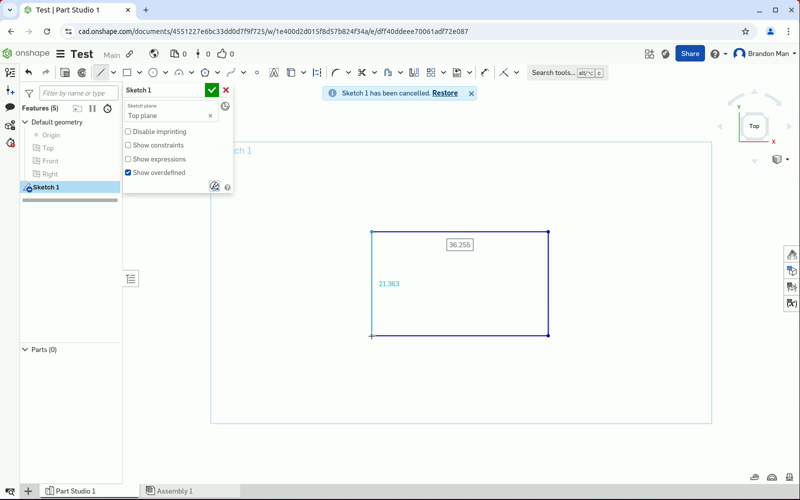
click(371, 335)
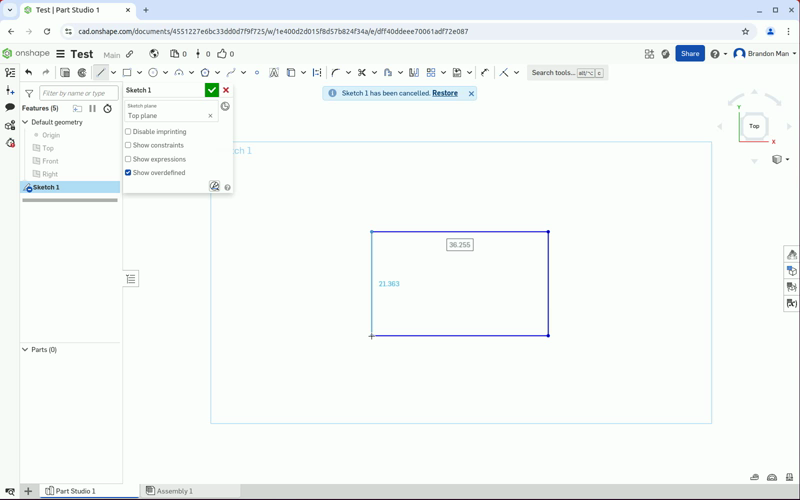
key(esc)
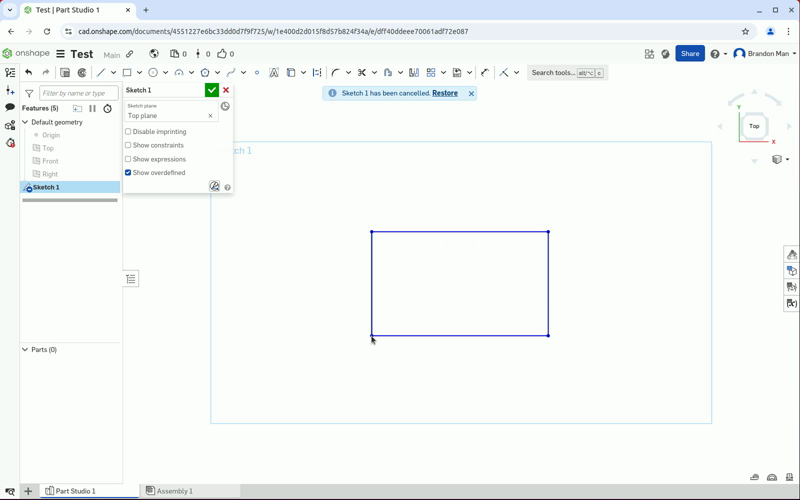
mouse_move(458, 261)
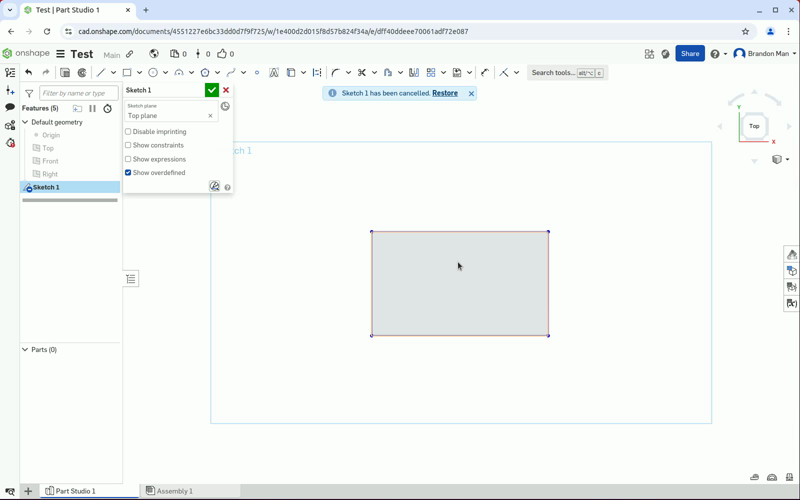
click(458, 261)
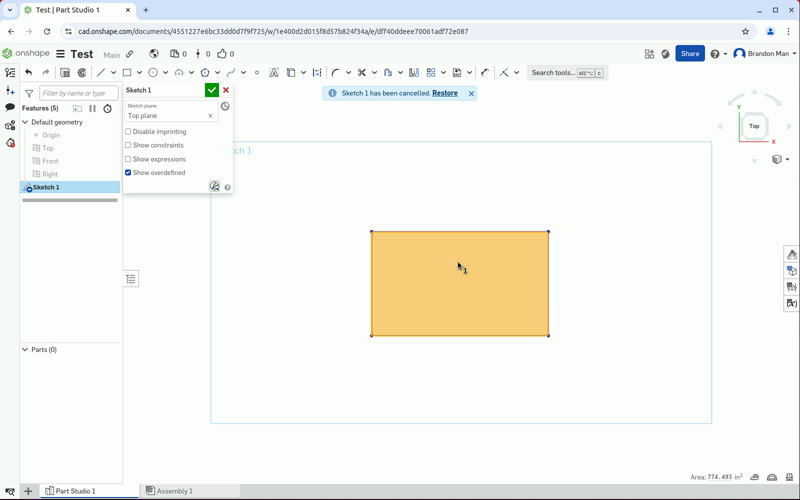
mouse_move(73, 352)
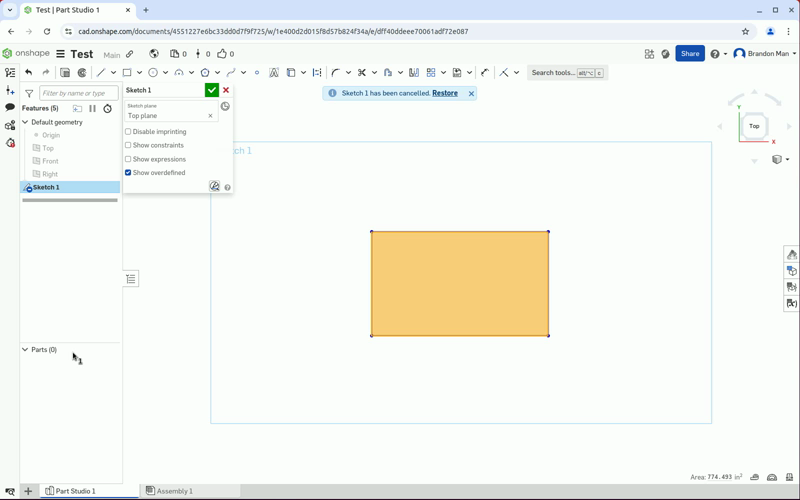
key(shift+y)
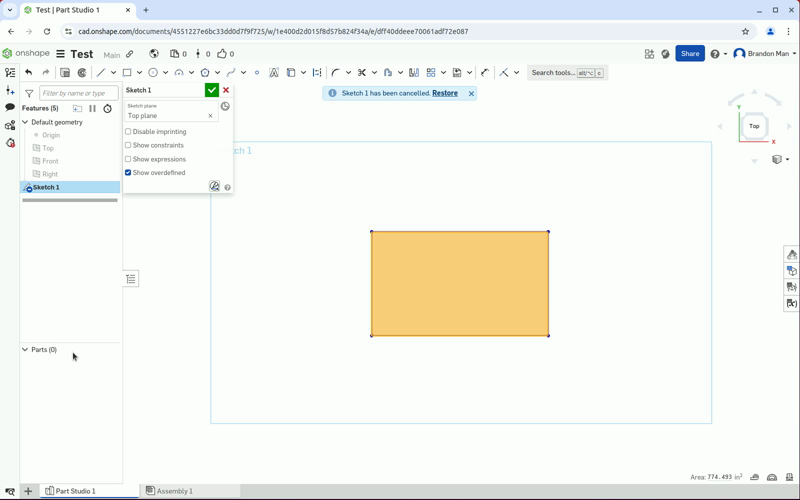
key(shift+e)
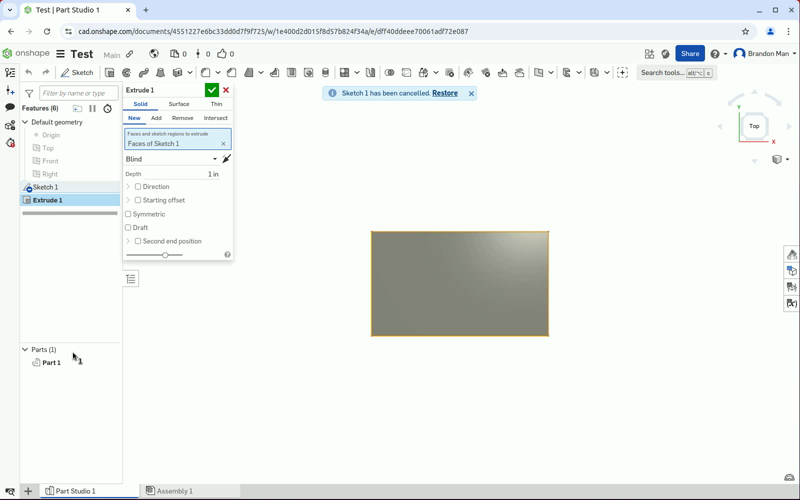
mouse_move(143, 106)
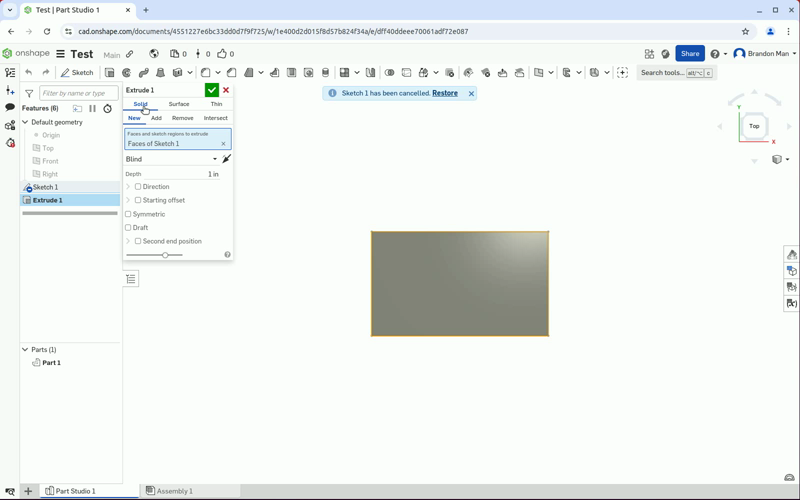
click(143, 106)
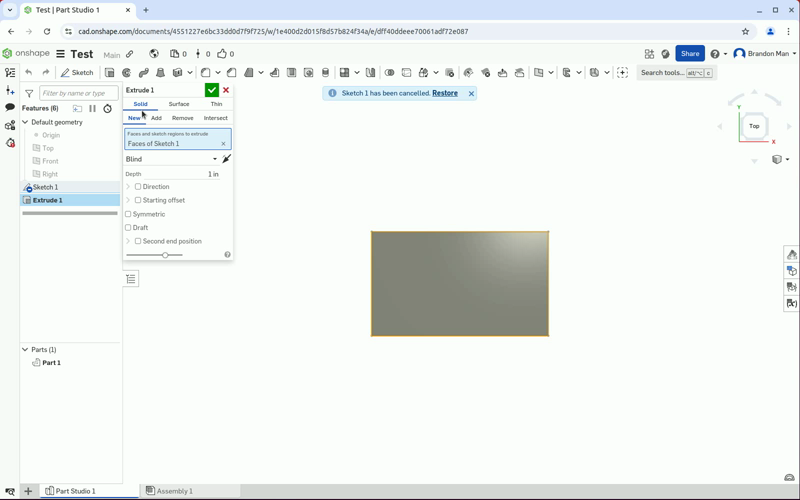
mouse_move(137, 120)
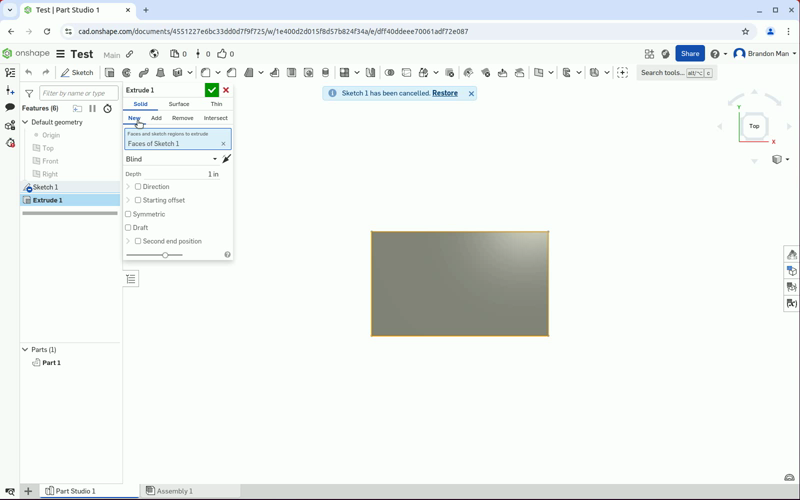
click(137, 120)
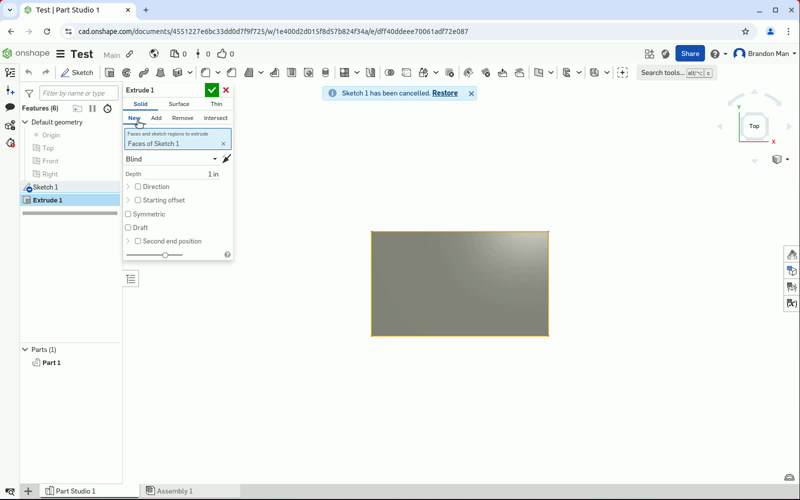
key(tab, 4)
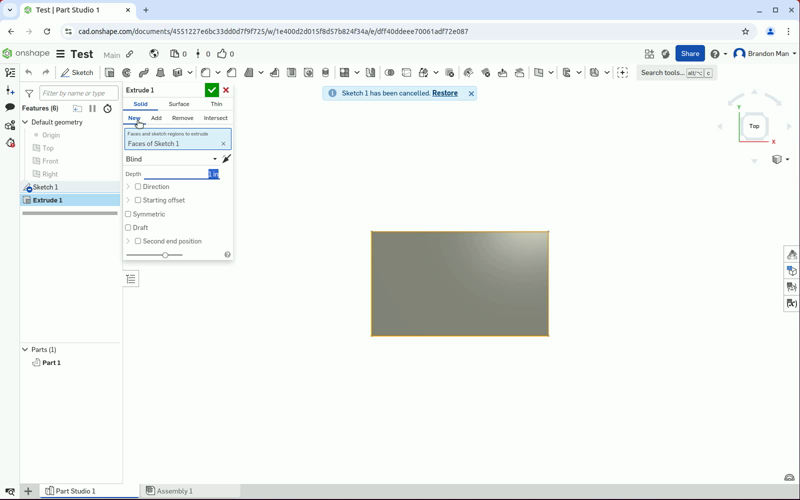
text(11.073)
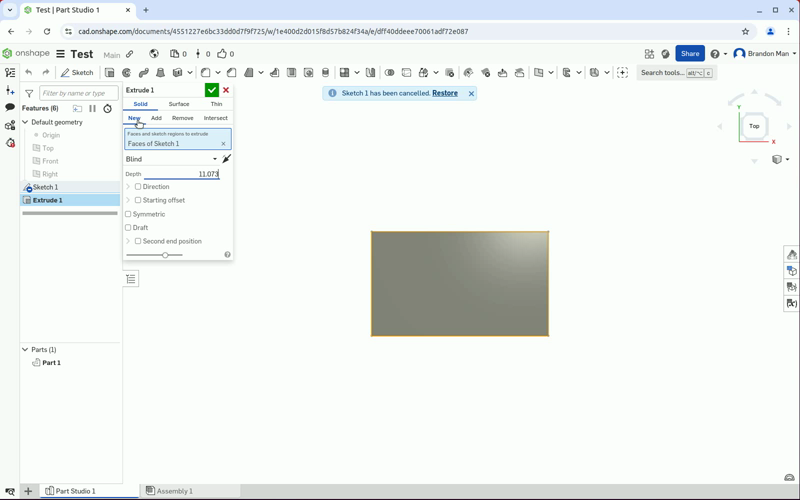
key(enter)
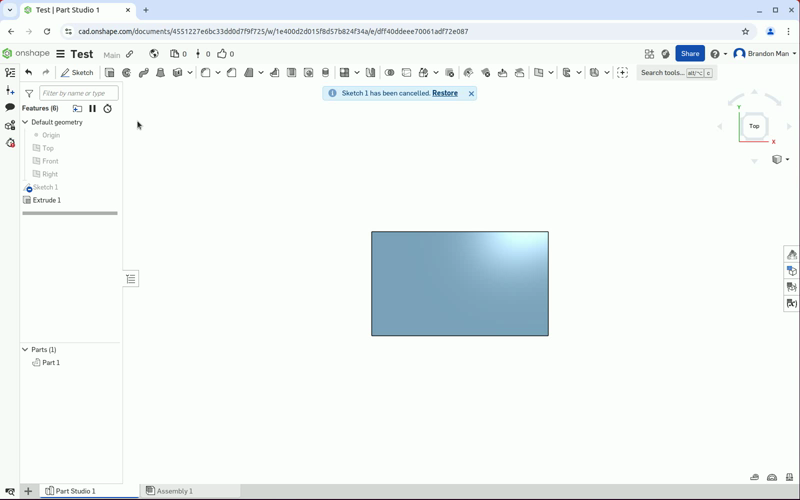
key(shift+h)
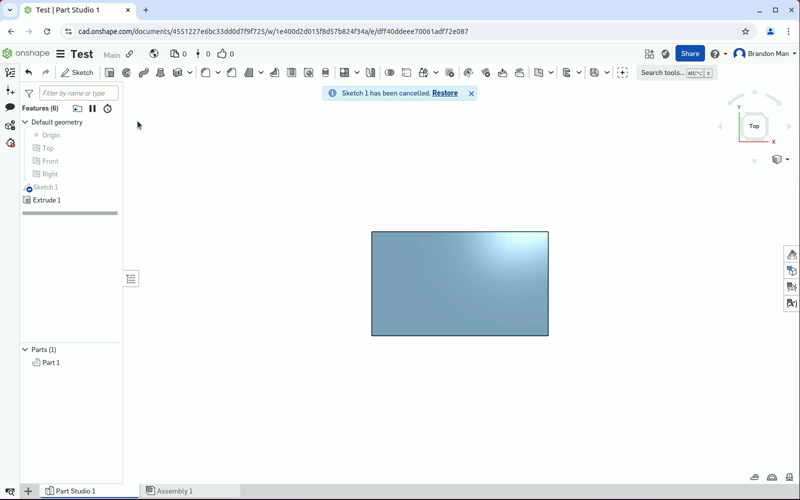
key(shift+h)
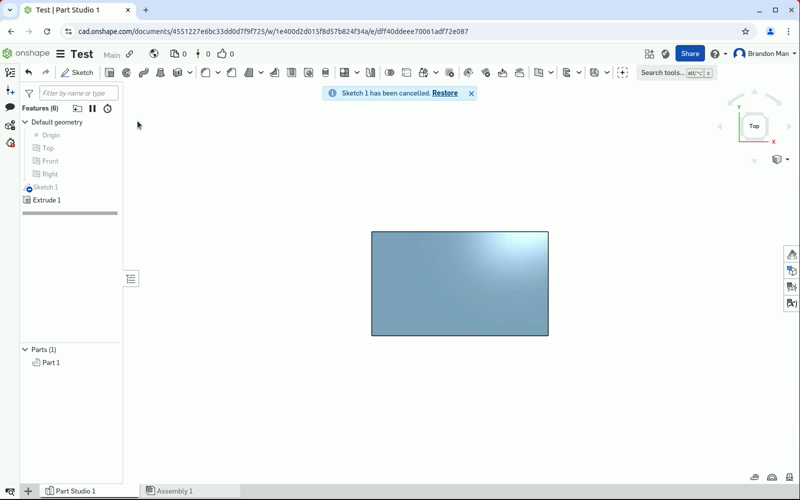
mouse_move(73, 189)
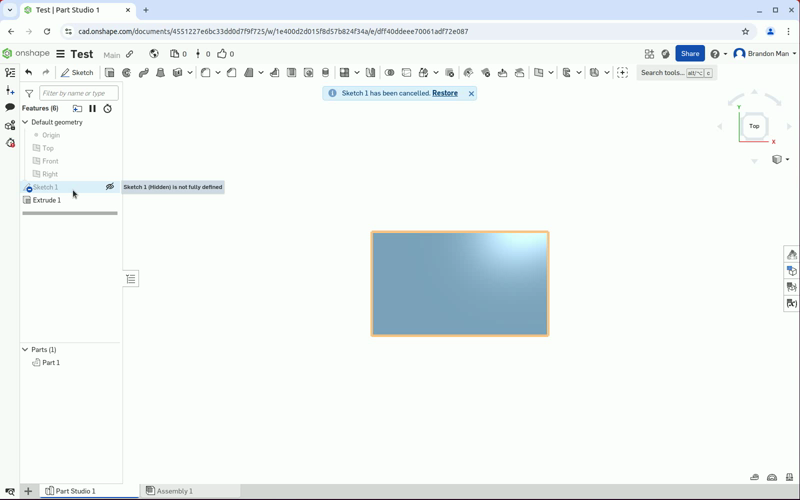
click(73, 189)
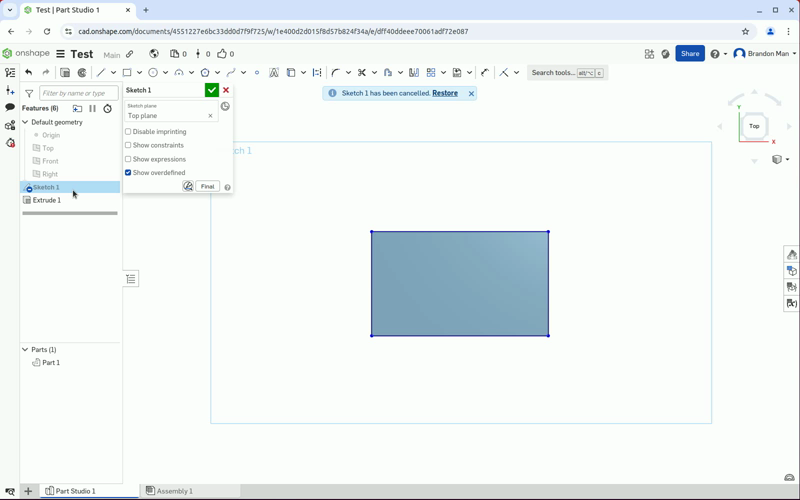
mouse_move(229, 92)
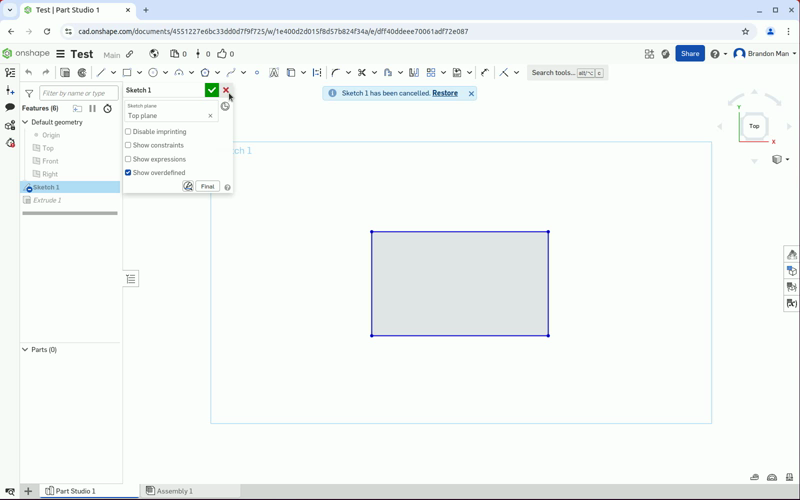
click(229, 92)
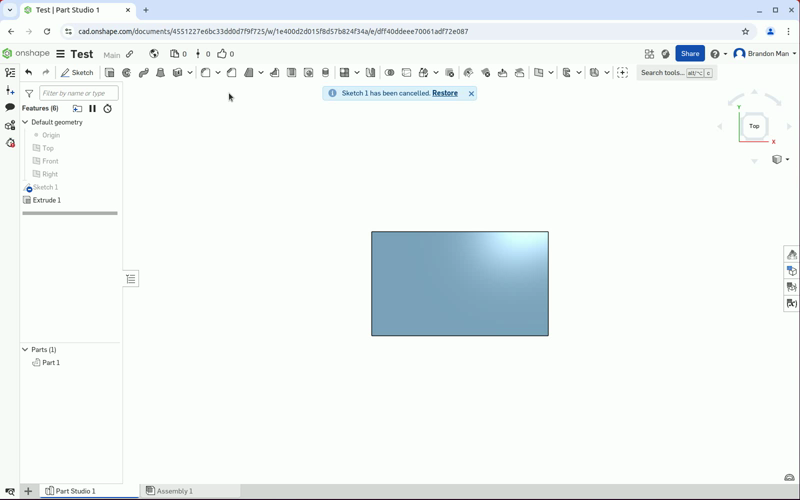
mouse_move(73, 352)
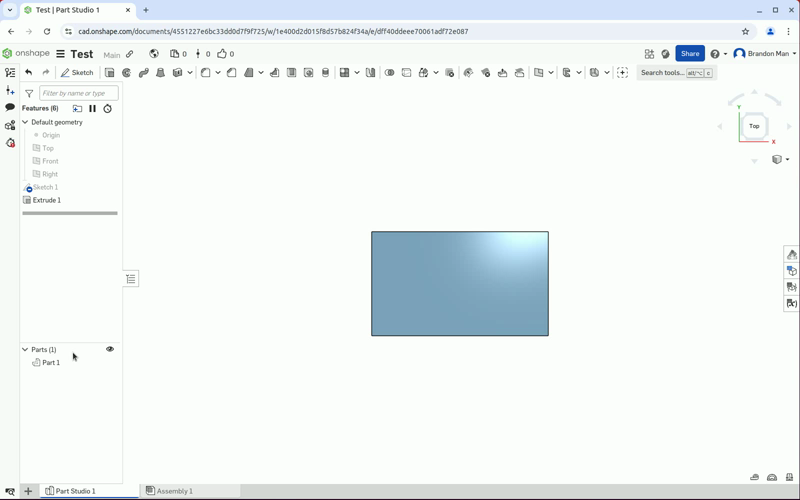
key(y)
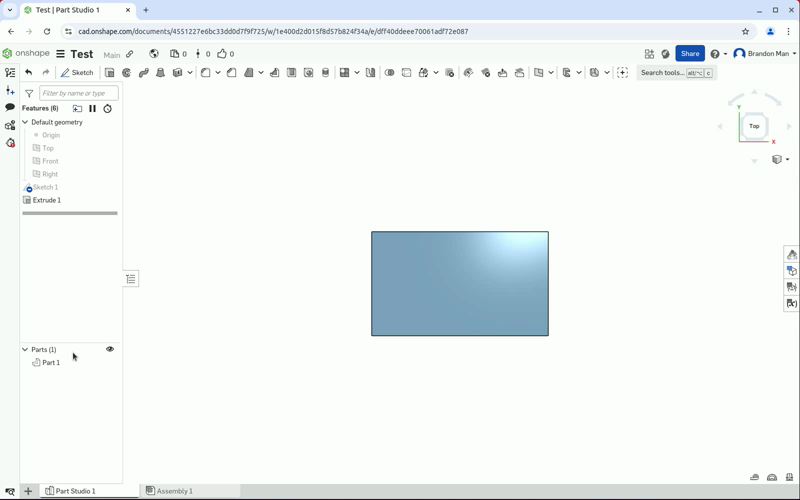
key(shift+p)
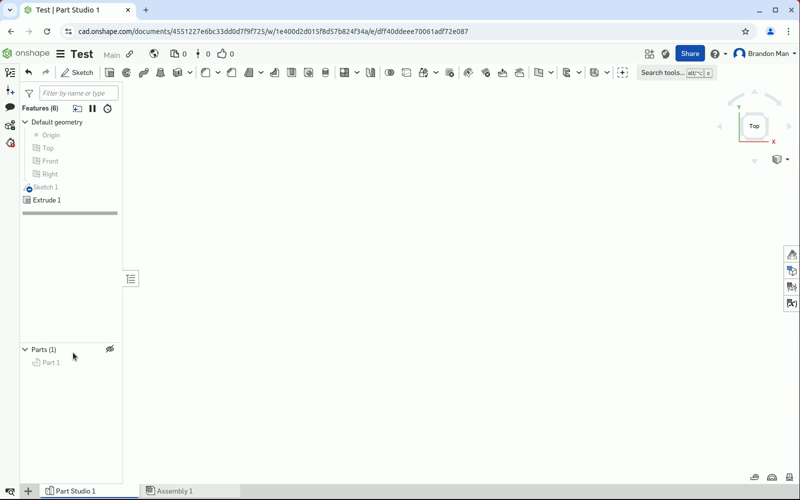
key(space)
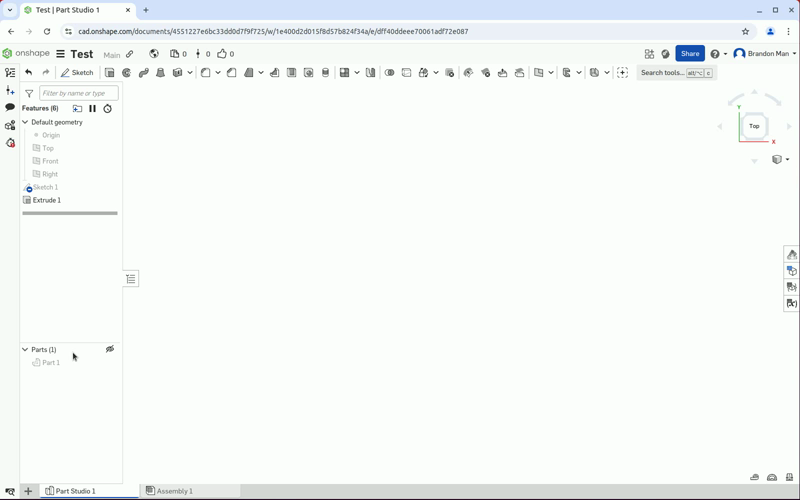
key_down(shift)
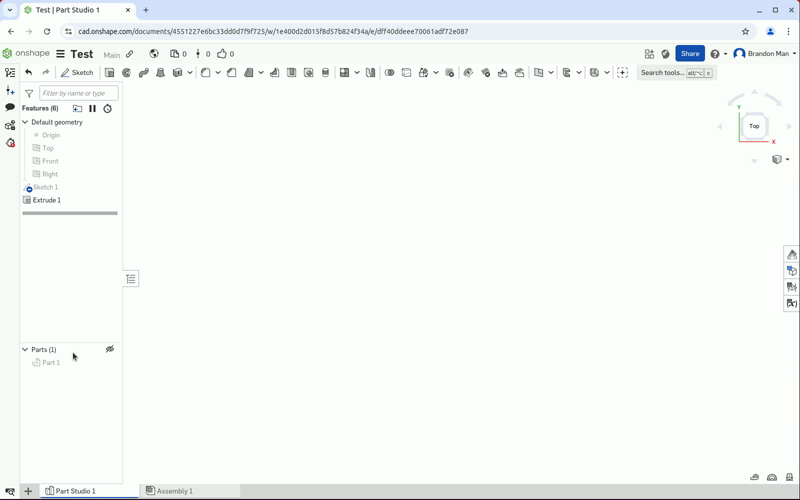
key(up)
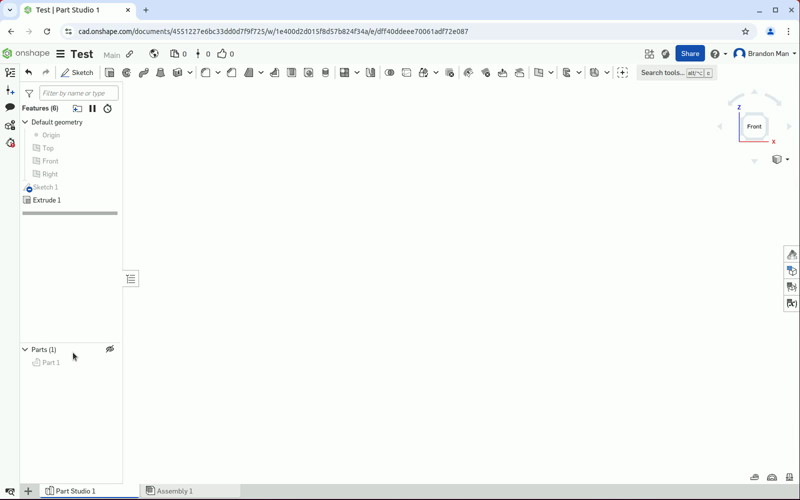
key_up(shift)
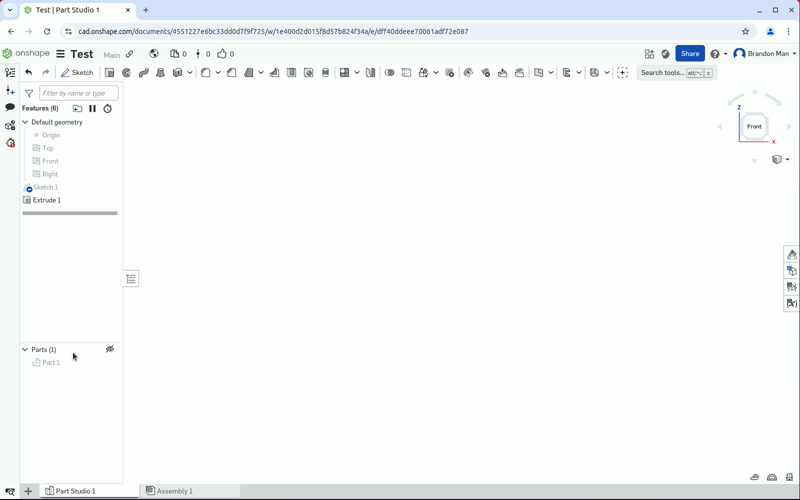
key(space)
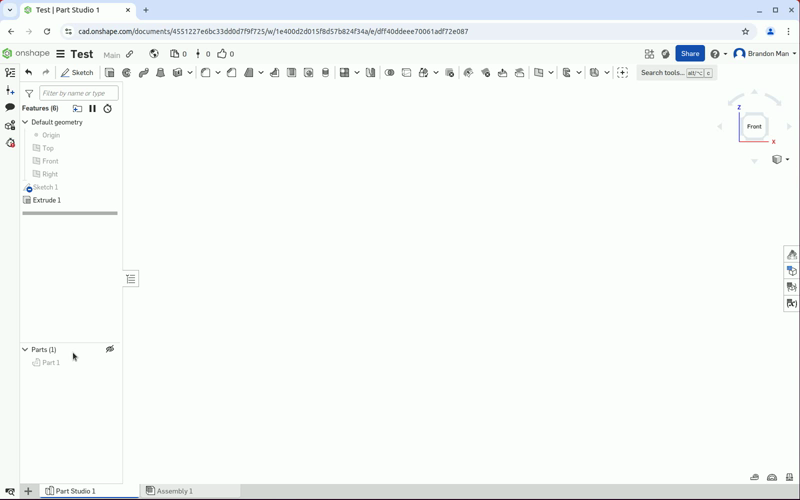
key_down(shift)
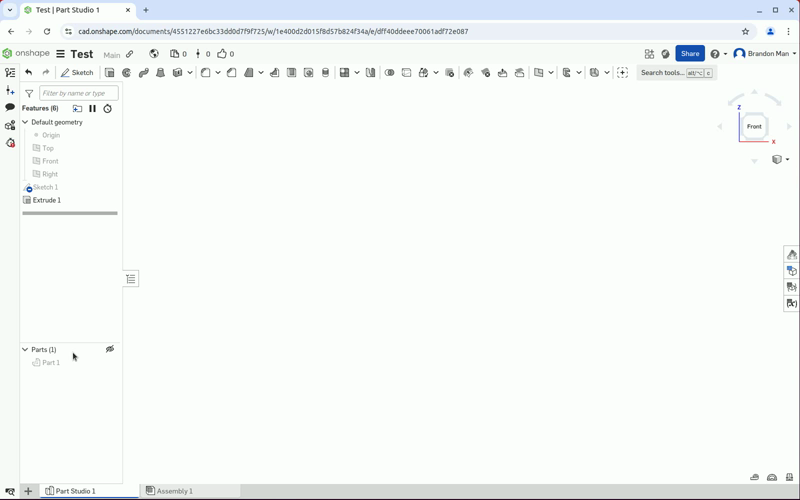
key(left)
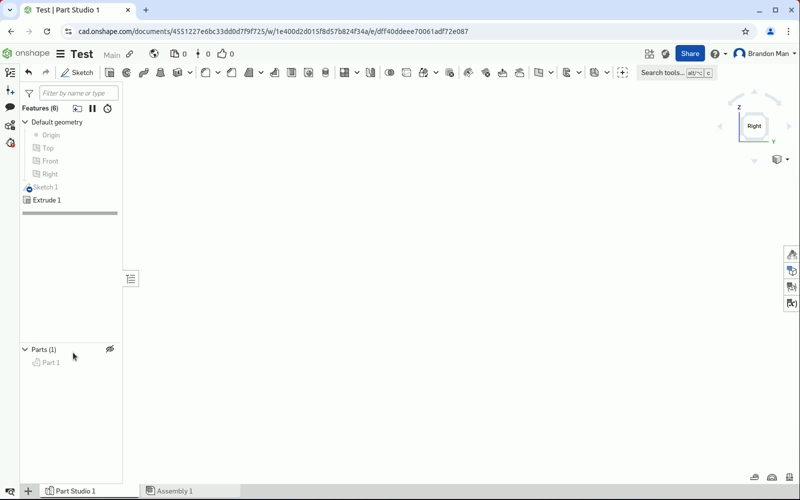
key_up(shift)
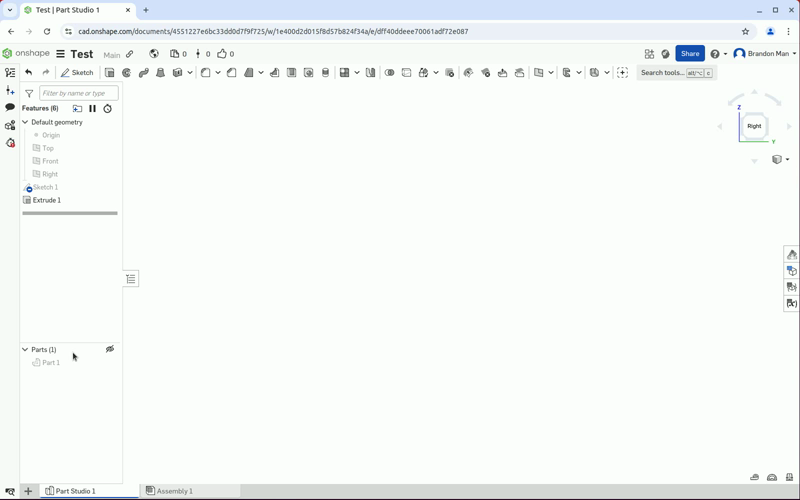
mouse_move(73, 352)
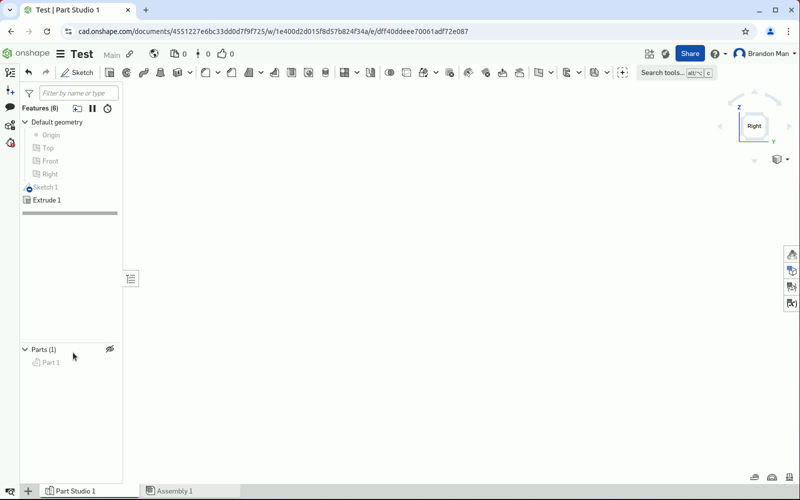
key(shift+y)
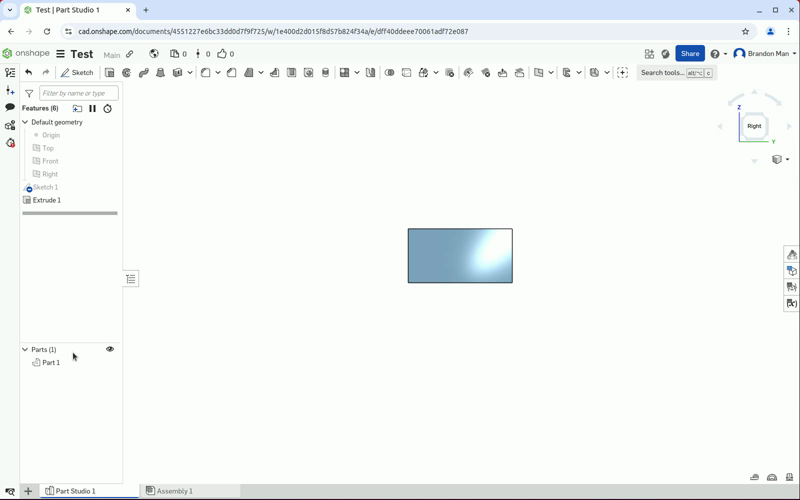
mouse_move(541, 75)
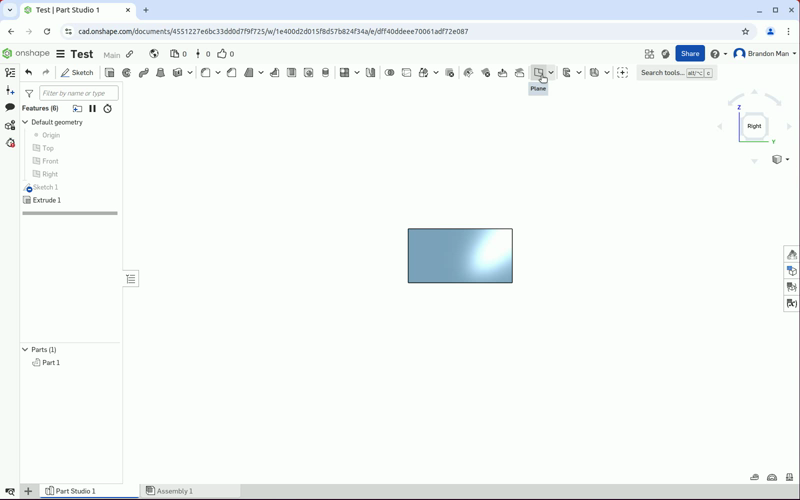
click(541, 75)
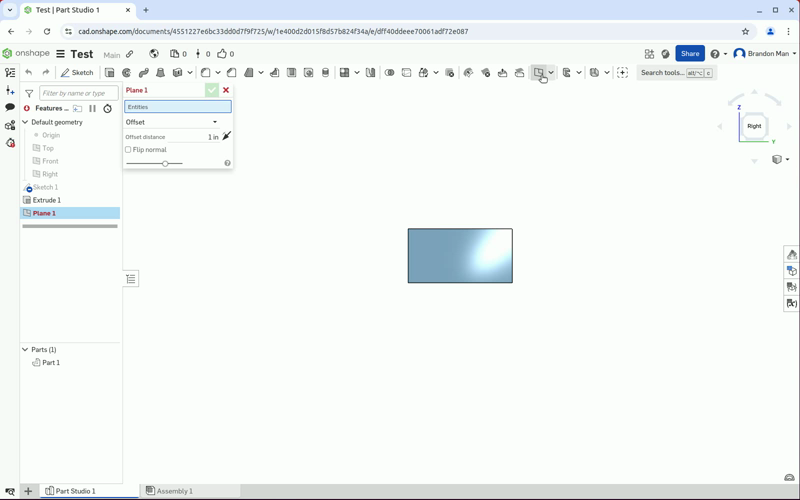
mouse_move(73, 176)
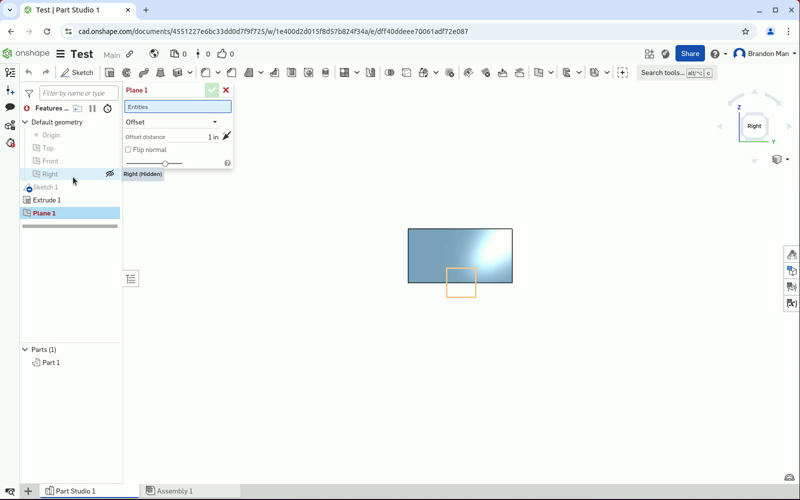
click(73, 176)
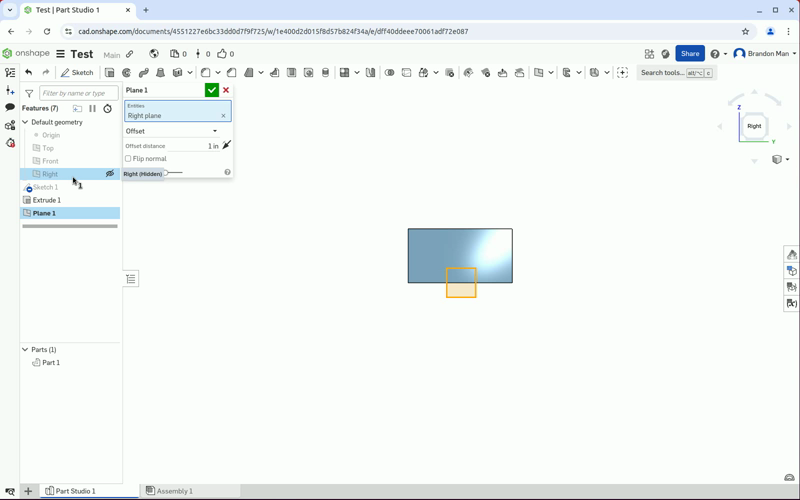
key(tab, 2)
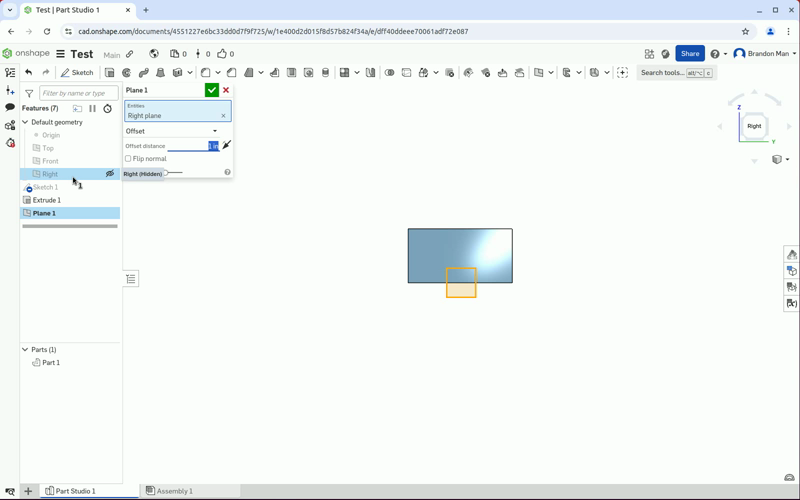
text(18.302)
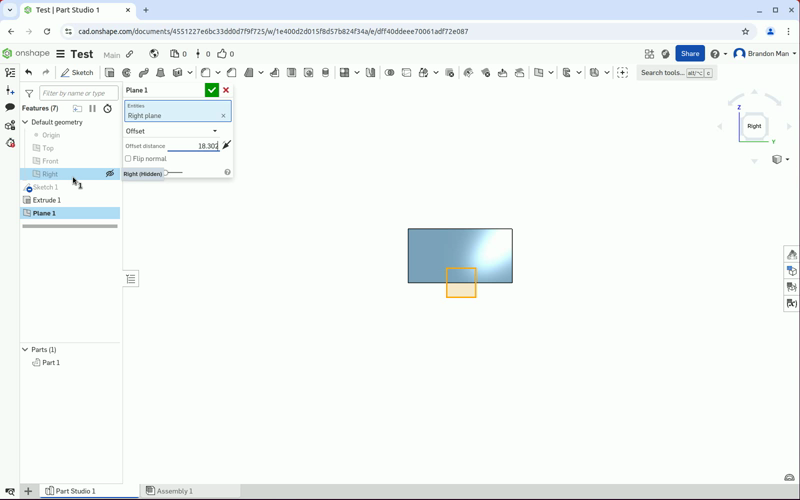
key(enter, 2)
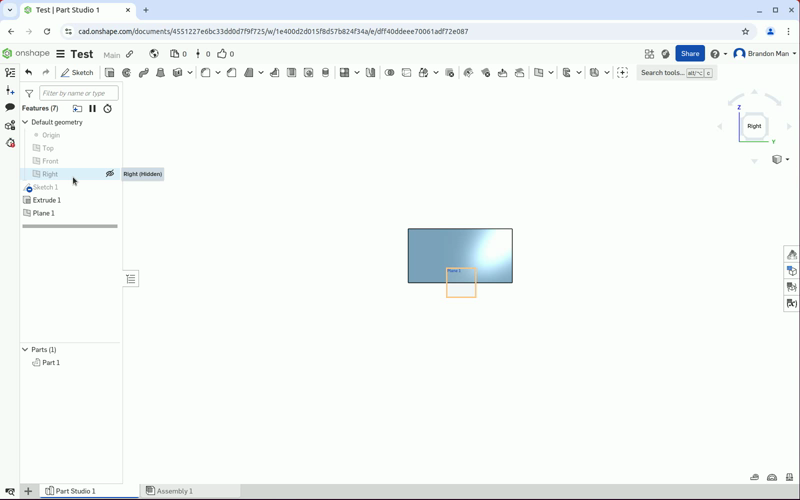
key(shift+s)
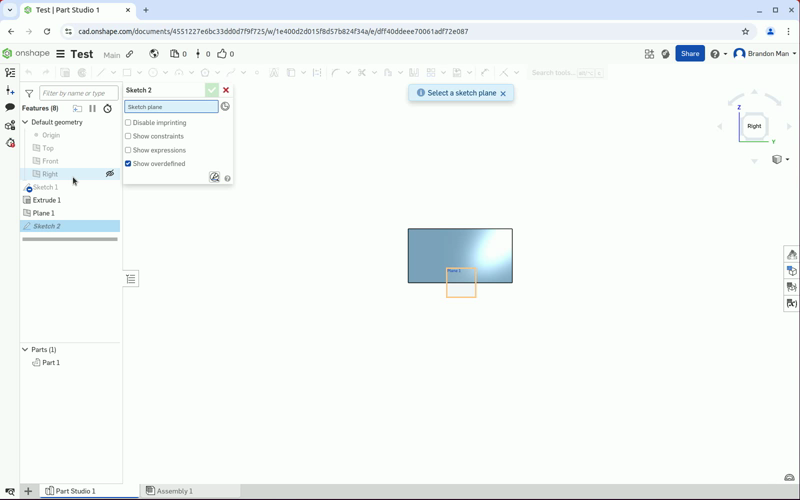
mouse_move(73, 215)
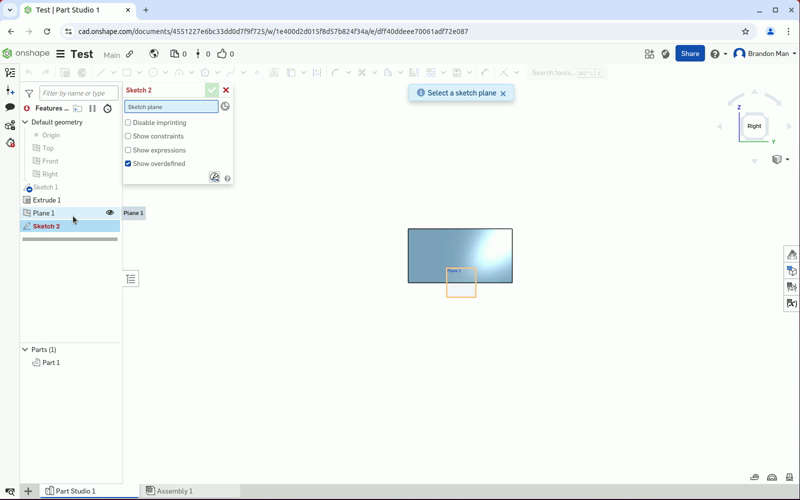
click(73, 215)
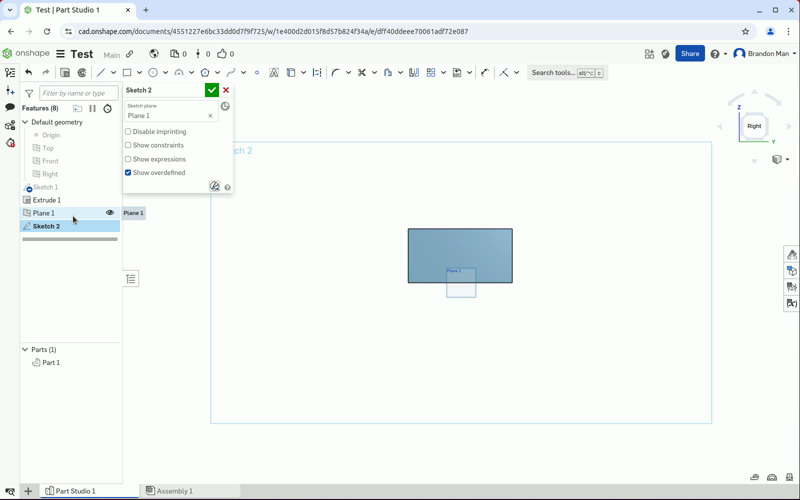
mouse_move(73, 352)
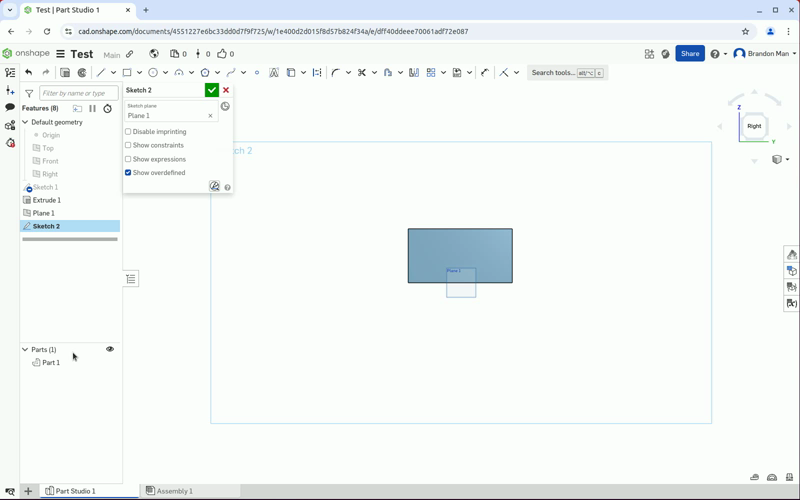
key(y)
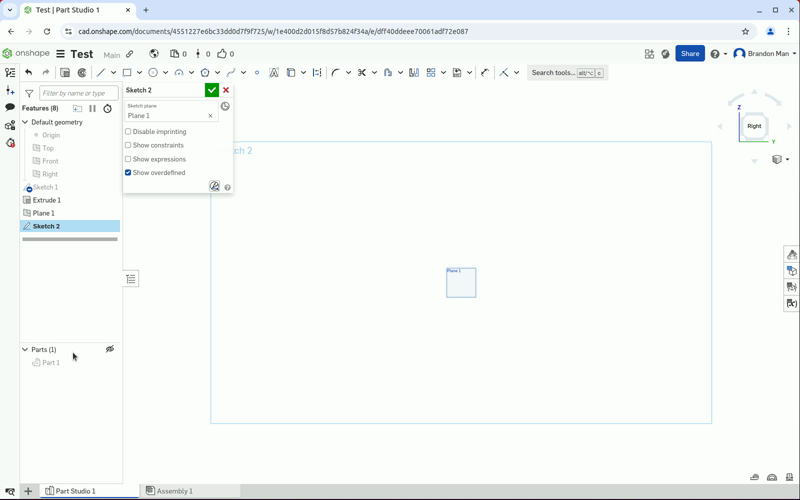
key(c)
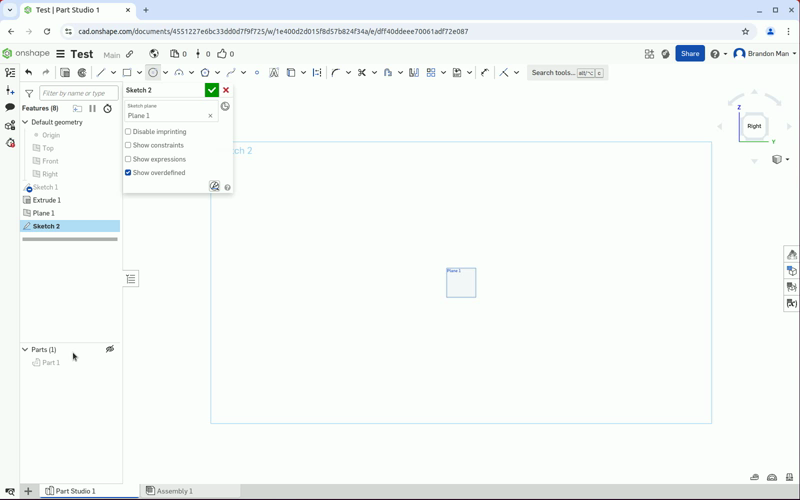
key_down(shift)
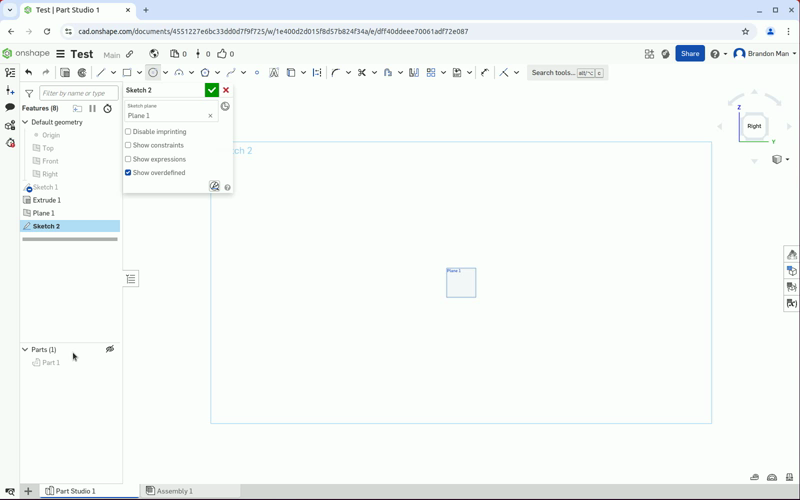
mouse_move(461, 255)
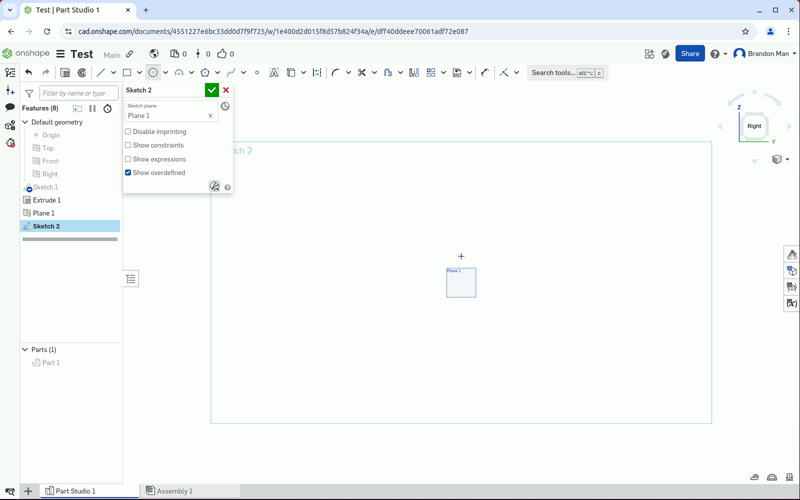
click(461, 255)
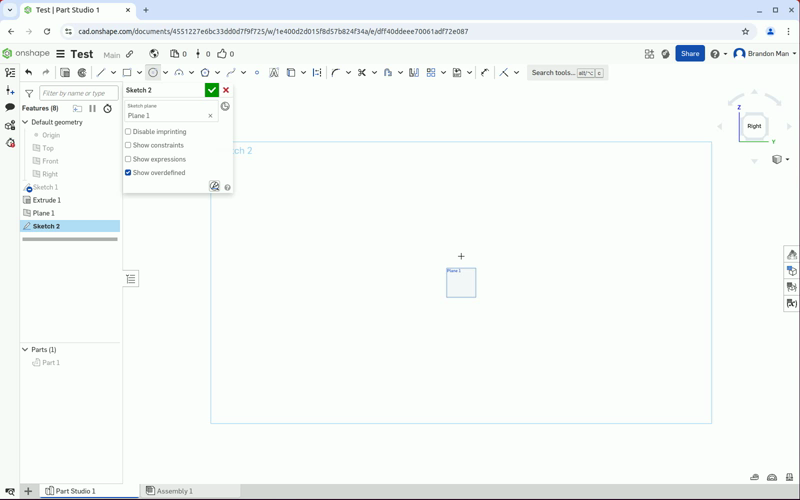
key_up(shift)
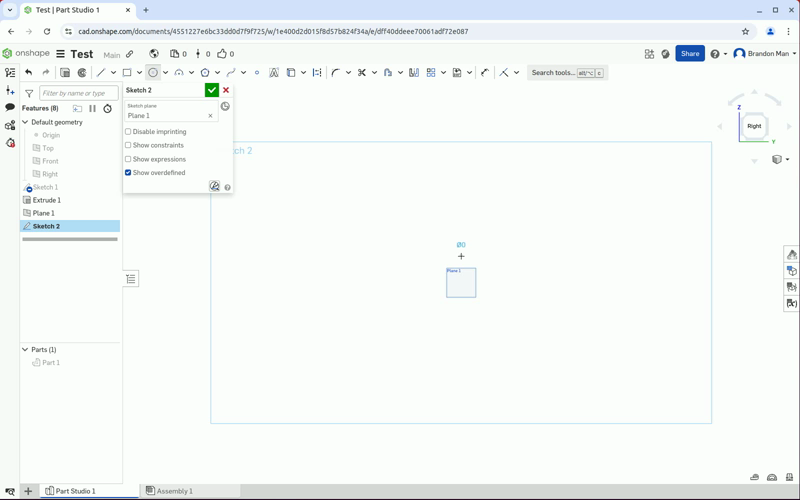
mouse_move(489, 255)
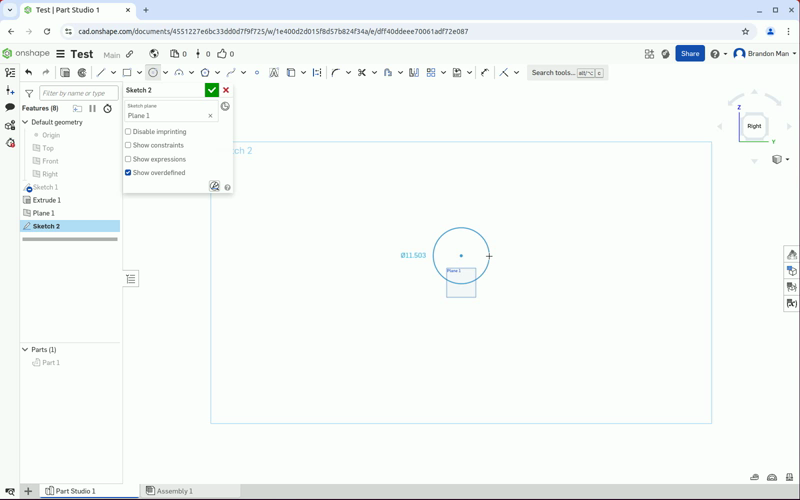
click(489, 255)
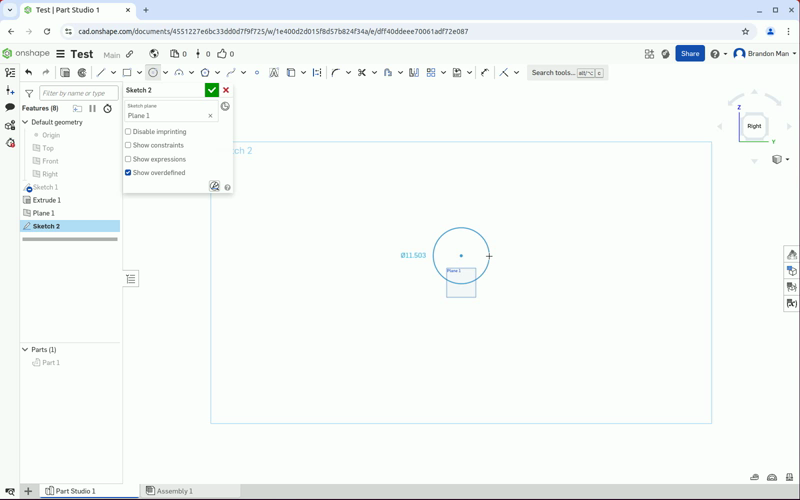
key(esc)
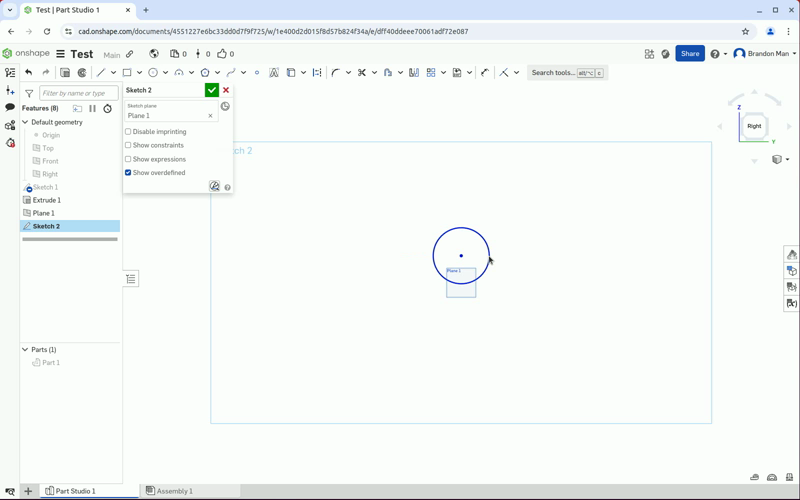
mouse_move(460, 262)
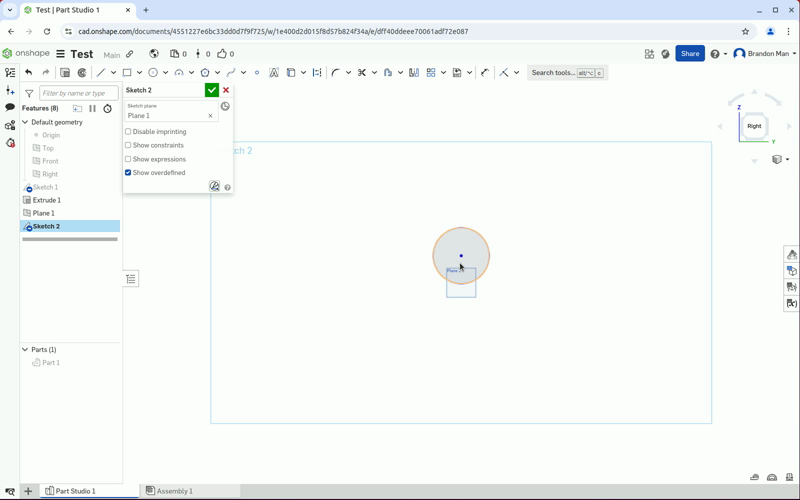
click(460, 262)
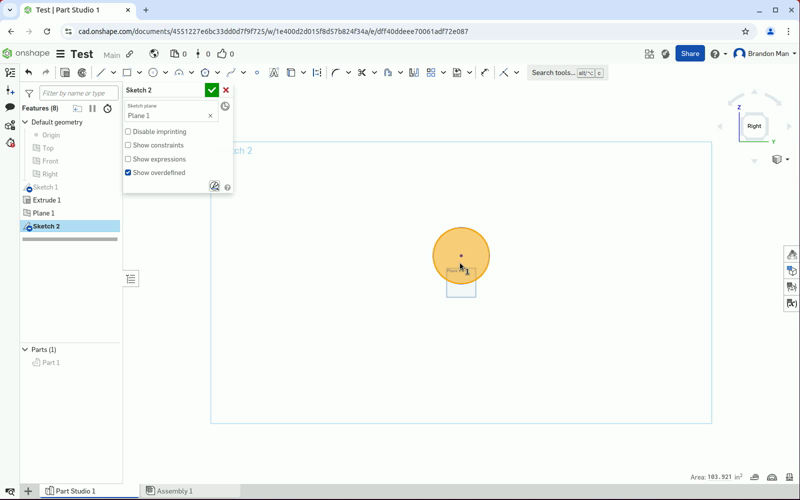
mouse_move(73, 352)
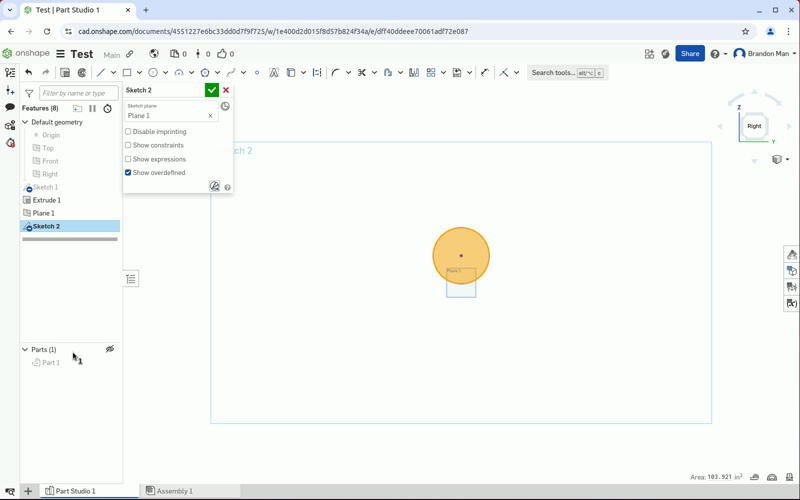
key(shift+y)
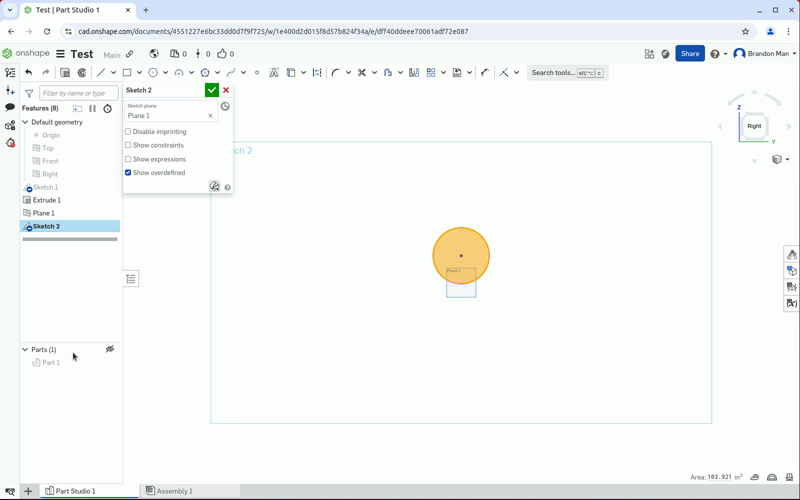
key(shift+e)
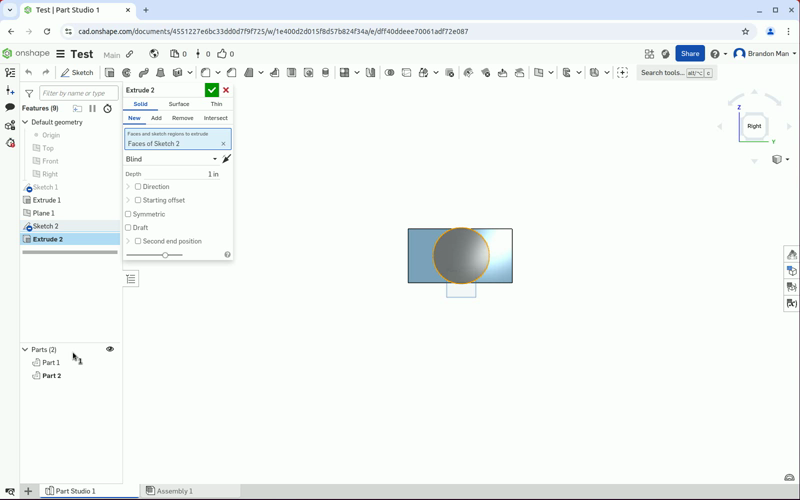
mouse_move(143, 106)
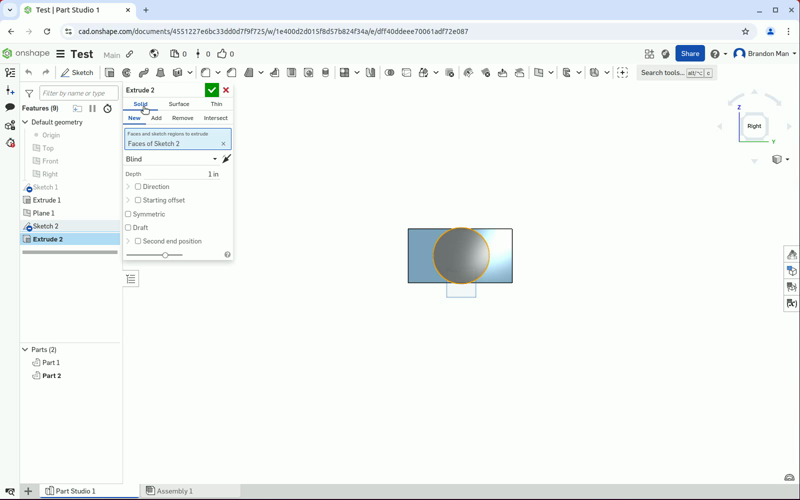
click(143, 106)
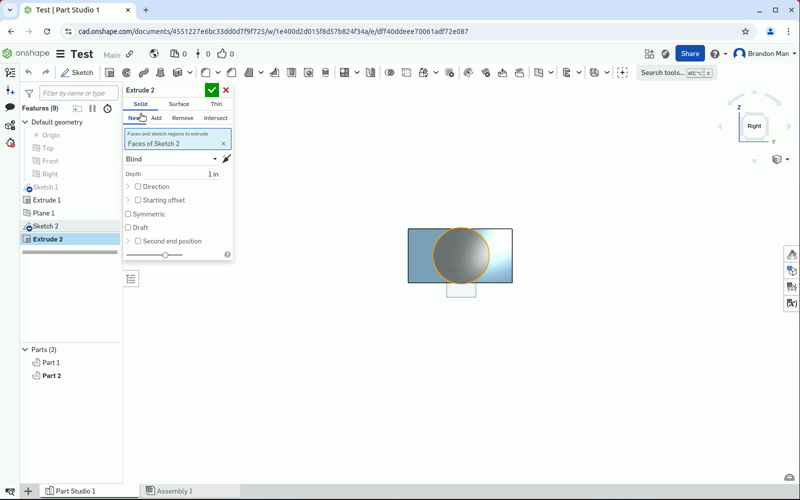
mouse_move(137, 120)
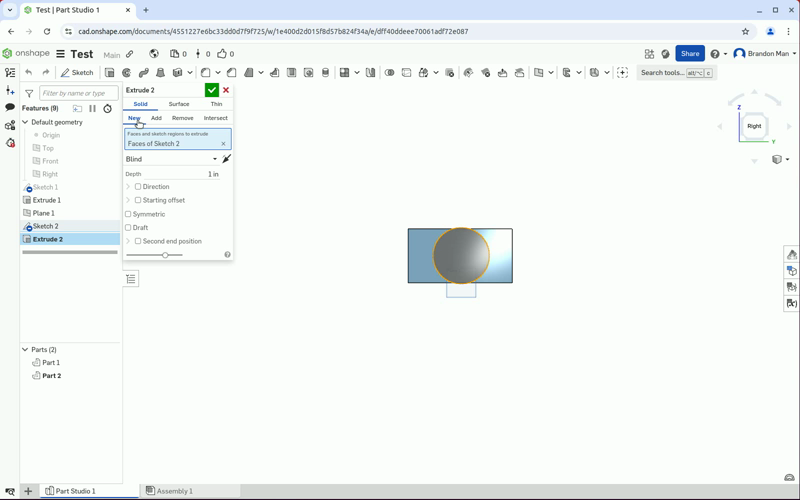
click(137, 120)
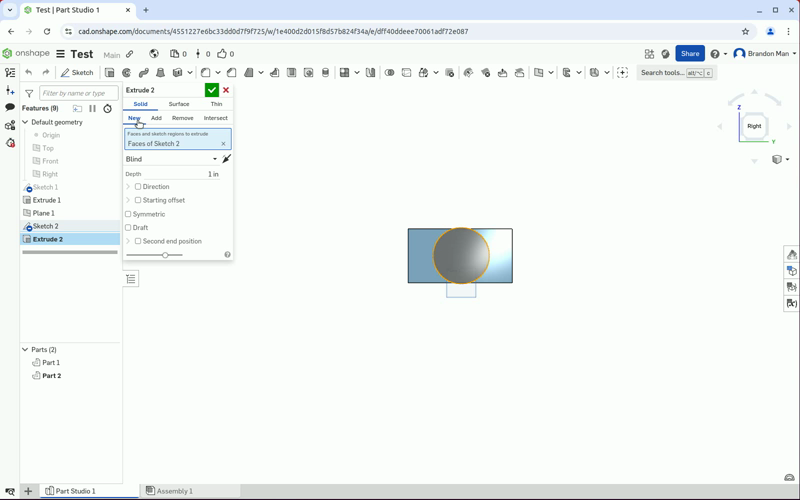
key(tab, 4)
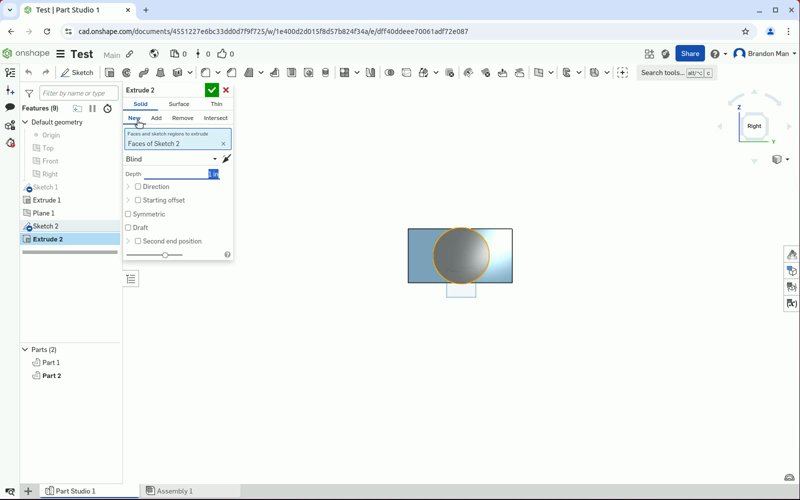
text(4.814)
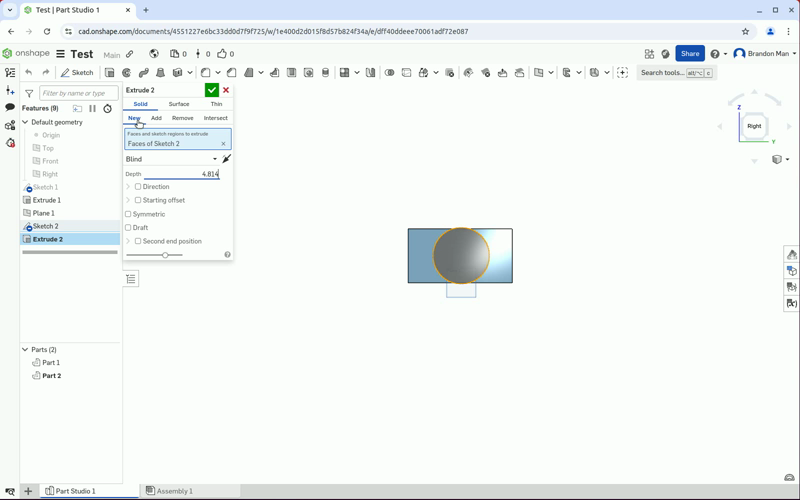
key(enter)
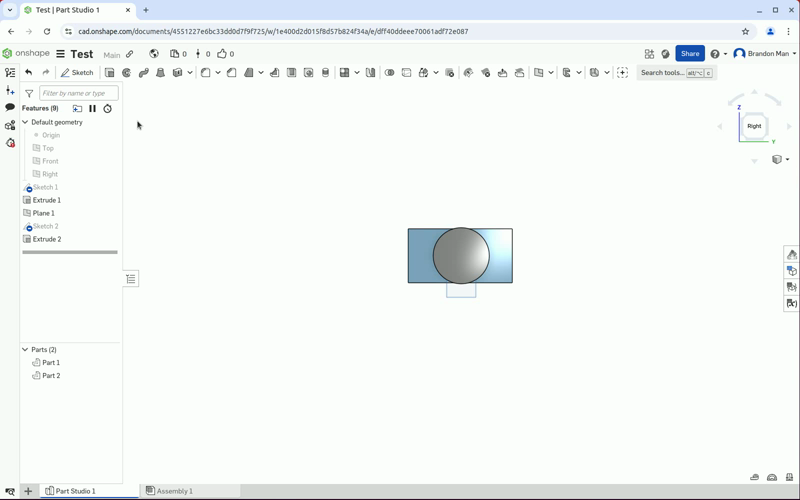
key(shift+h)
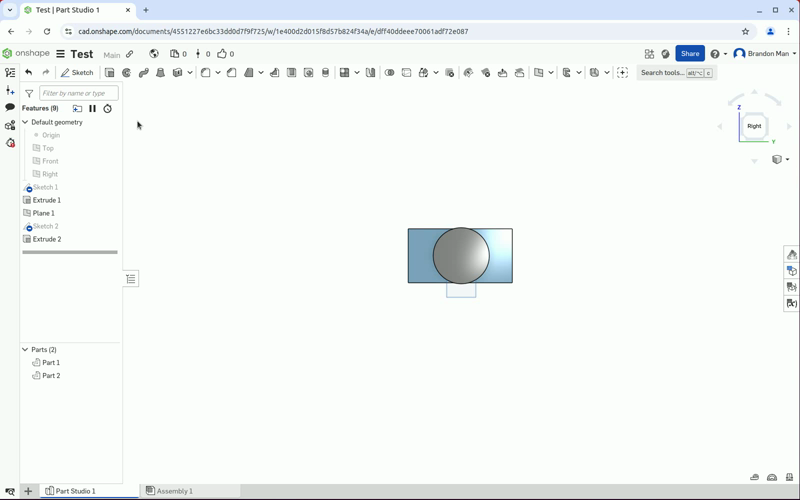
key(shift+h)
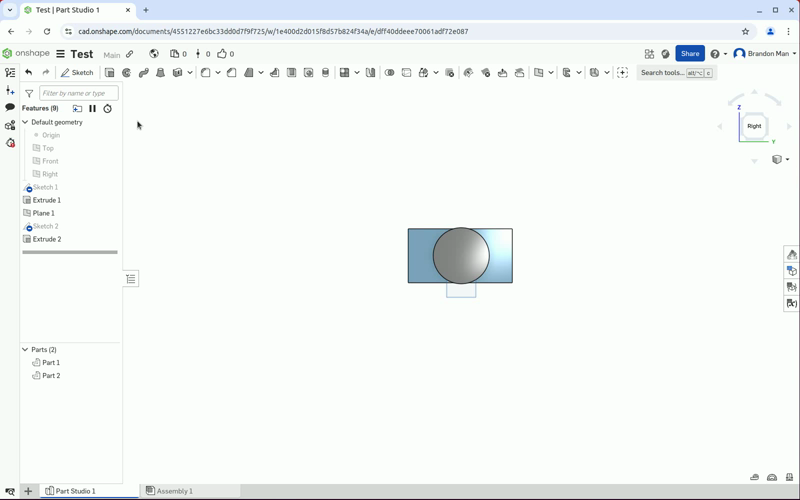
mouse_move(73, 189)
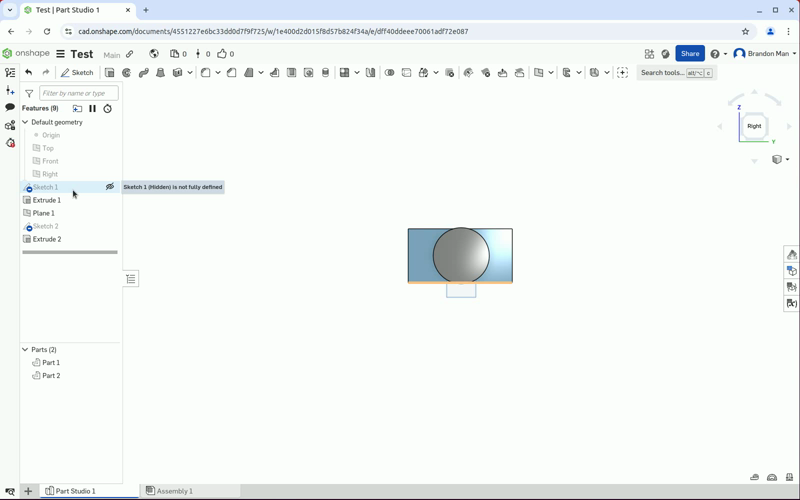
click(73, 189)
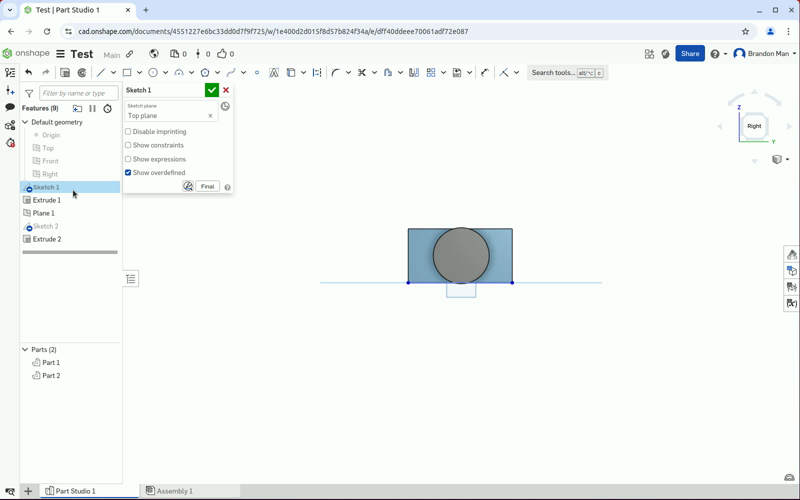
mouse_move(229, 92)
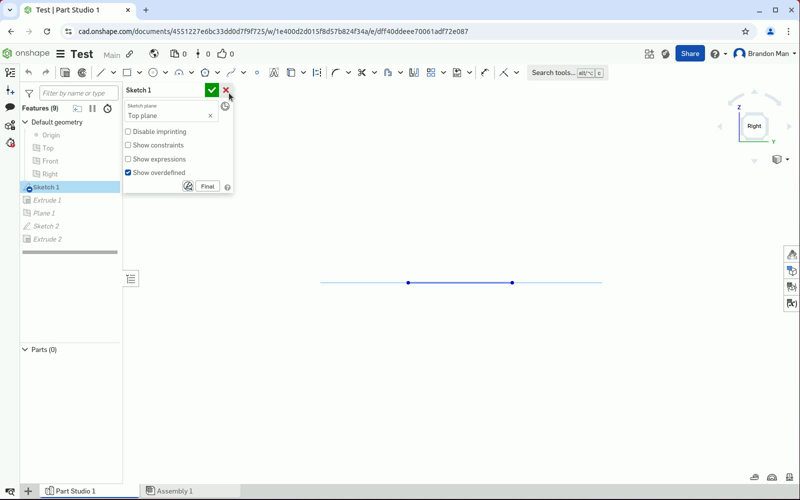
click(229, 92)
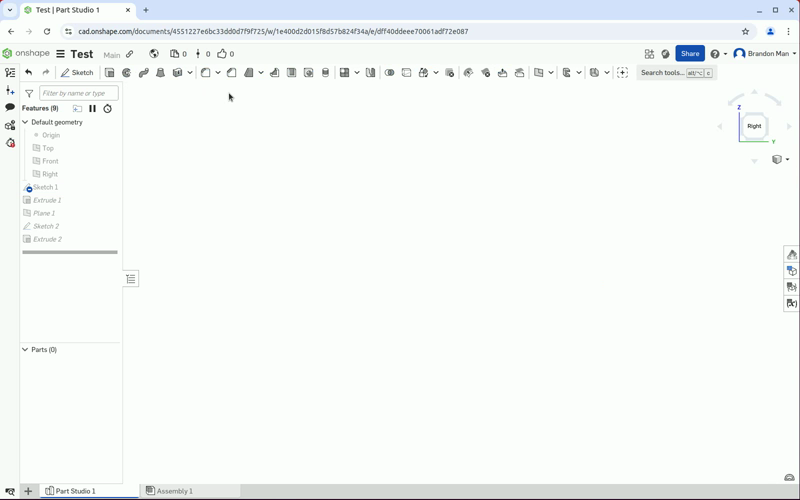
mouse_move(73, 352)
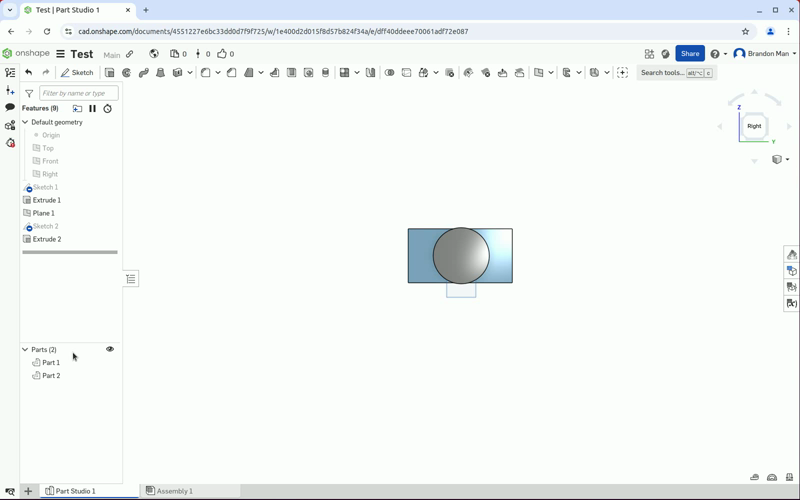
key(y)
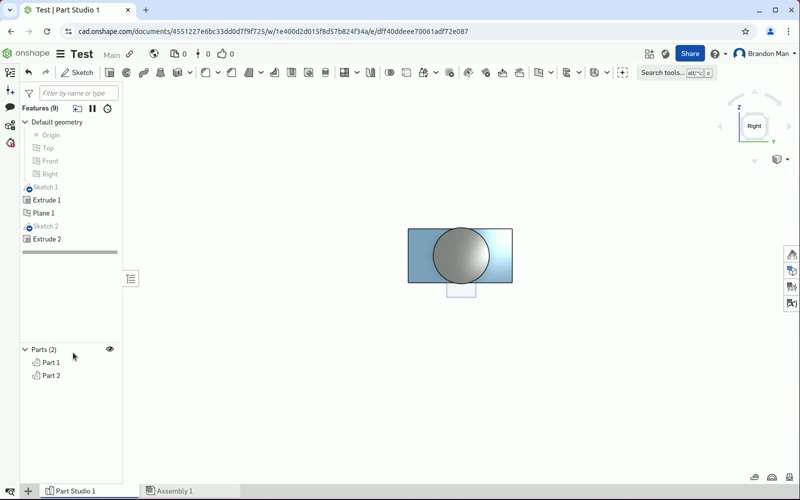
key(shift+p)
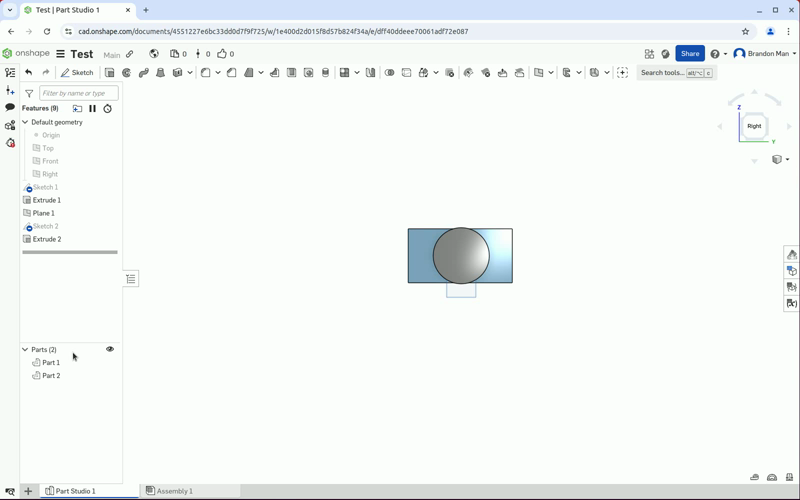
key(space)
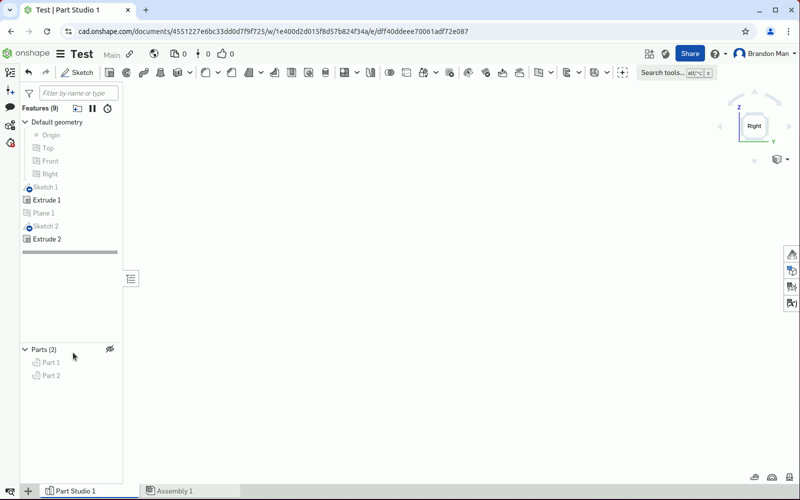
key_down(shift)
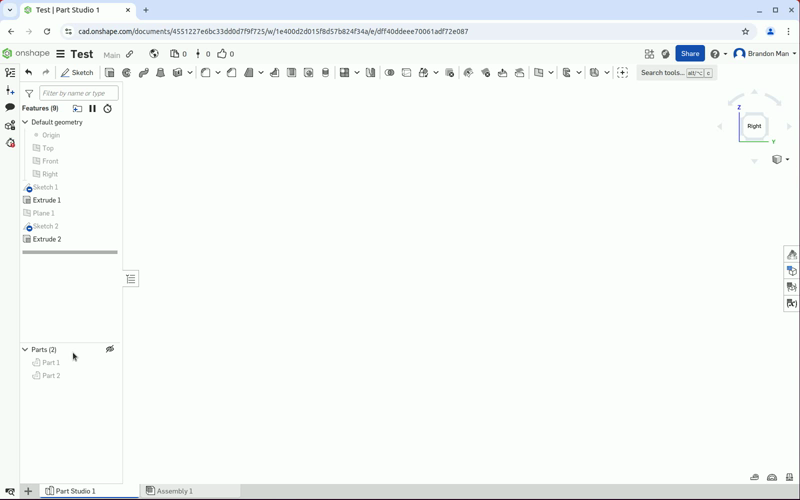
key(right)
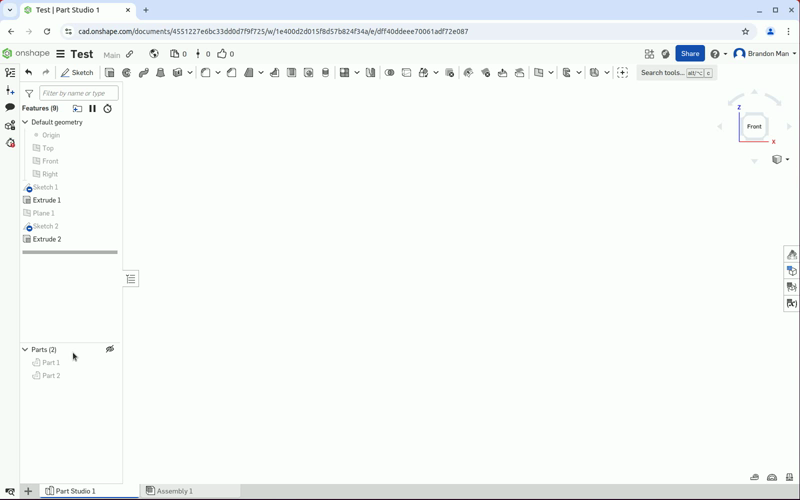
key_up(shift)
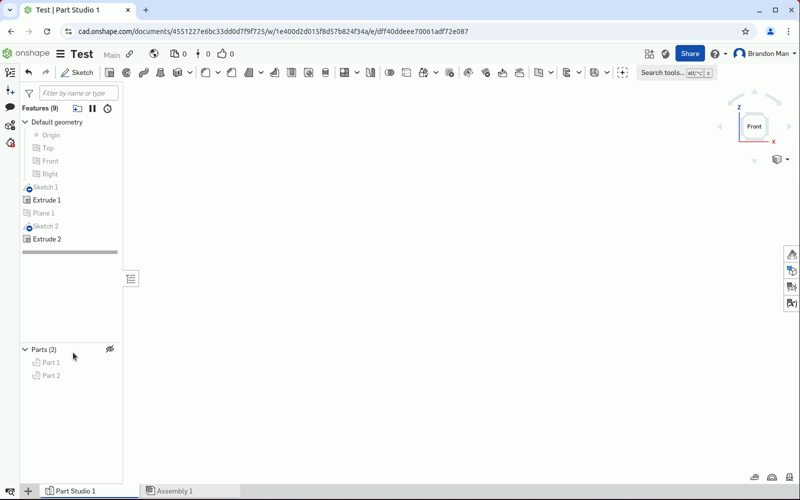
key(space)
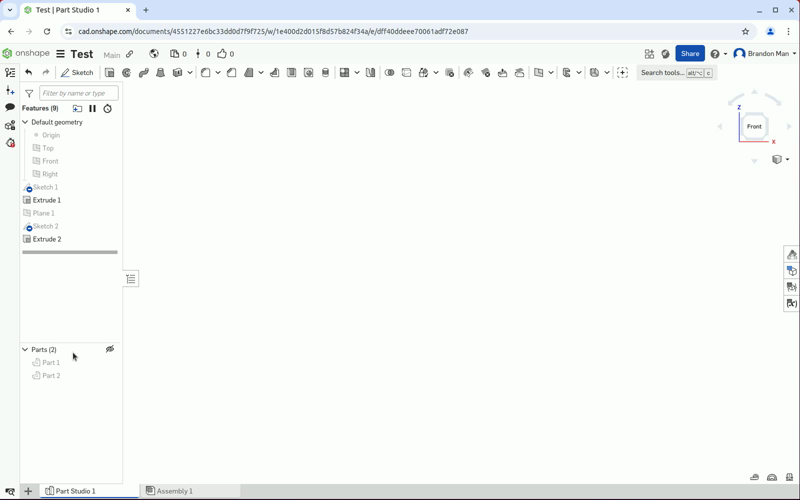
key_down(shift)
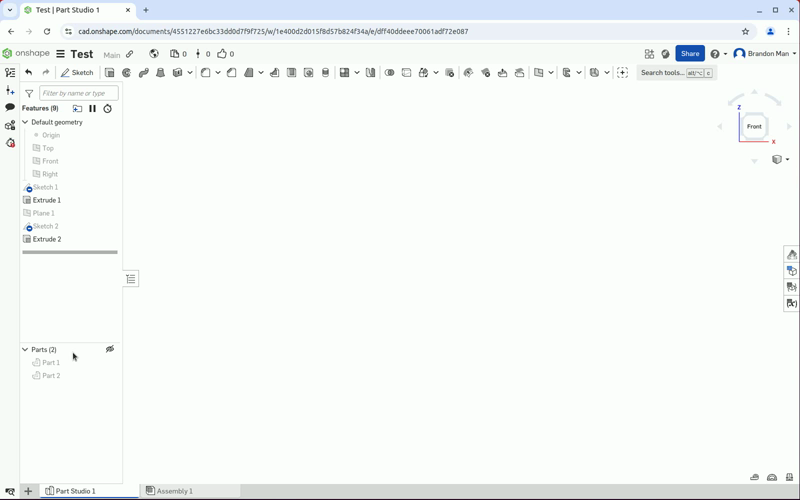
key(down)
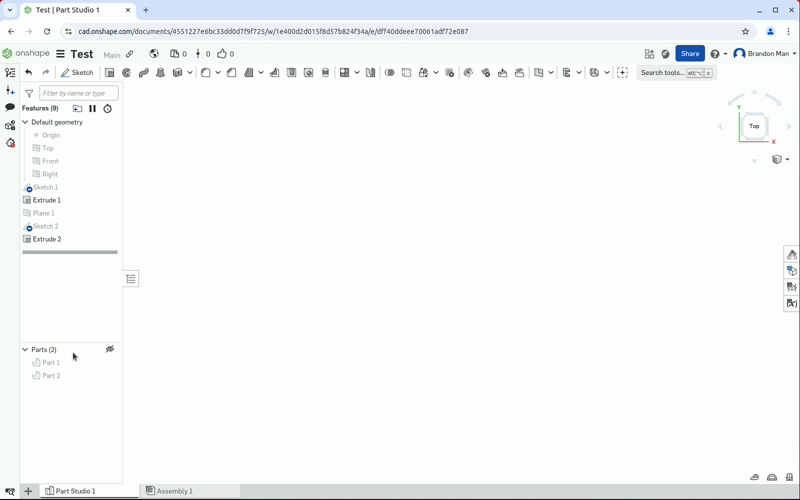
key_up(shift)
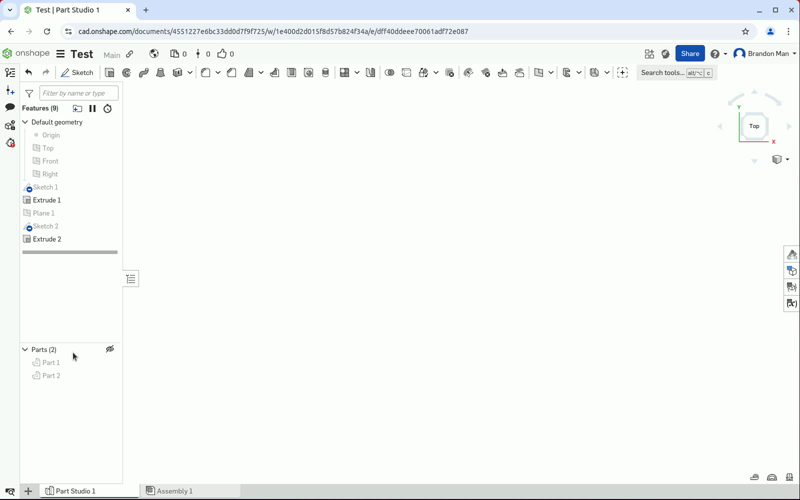
mouse_move(73, 352)
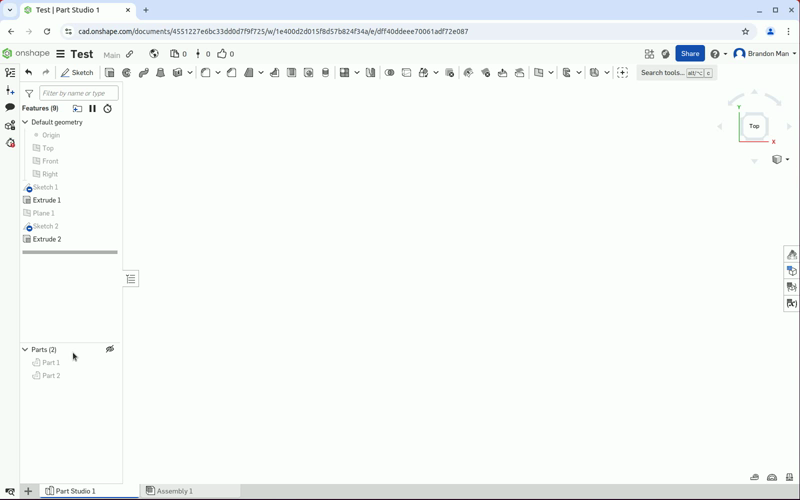
key(shift+y)
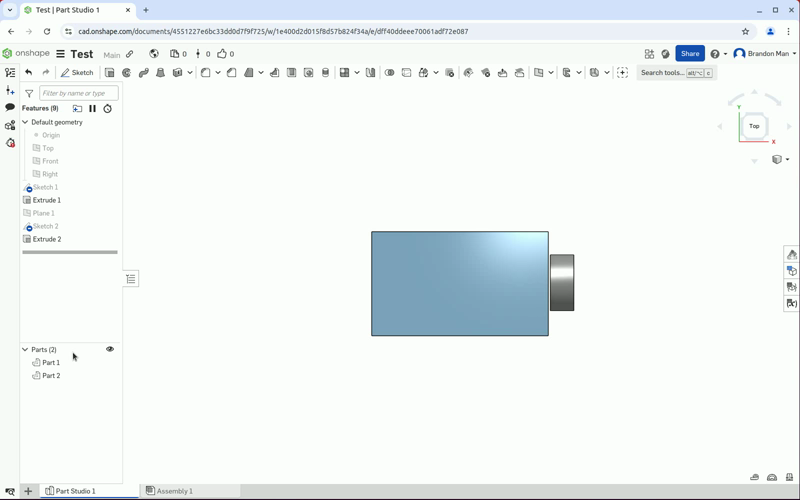
mouse_move(541, 75)
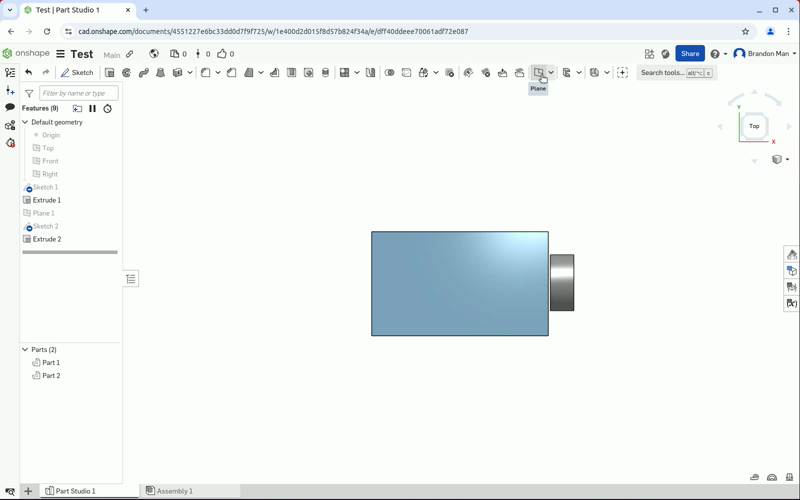
click(541, 75)
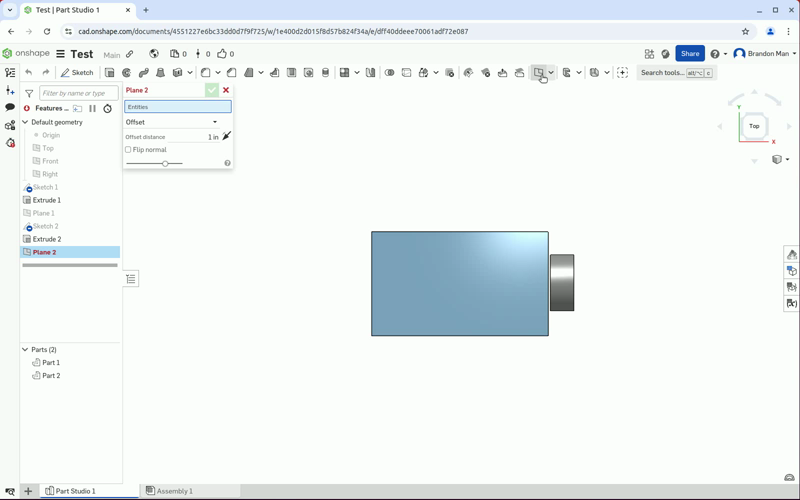
mouse_move(73, 150)
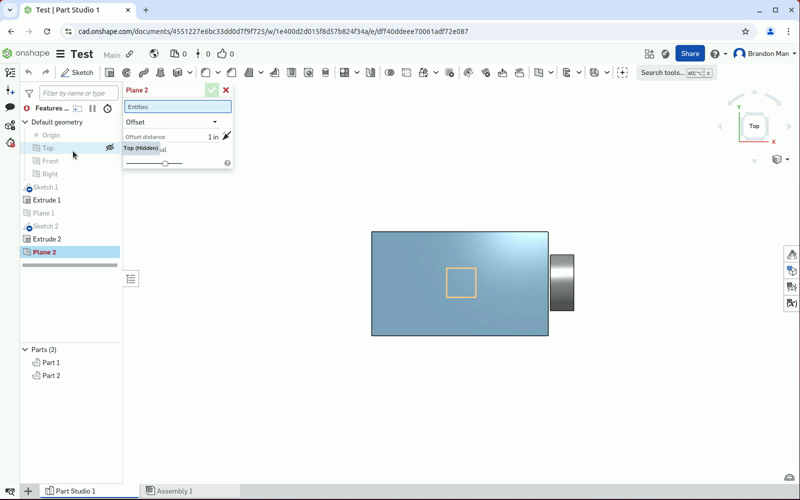
click(73, 150)
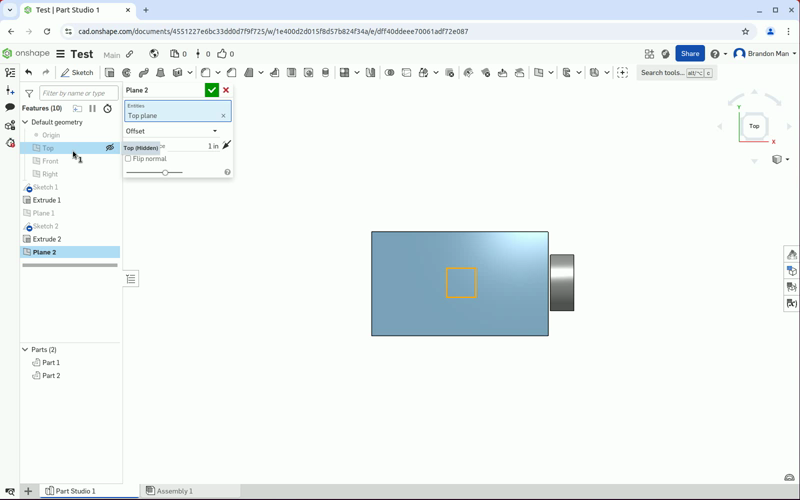
key(tab, 2)
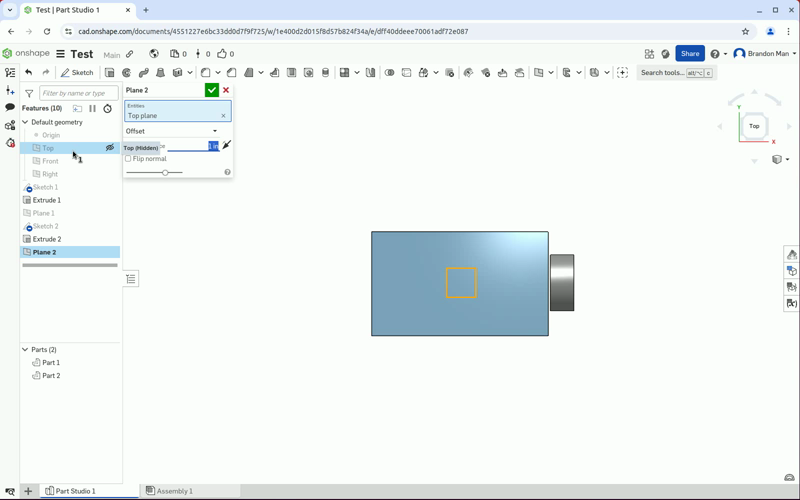
text(11.061)
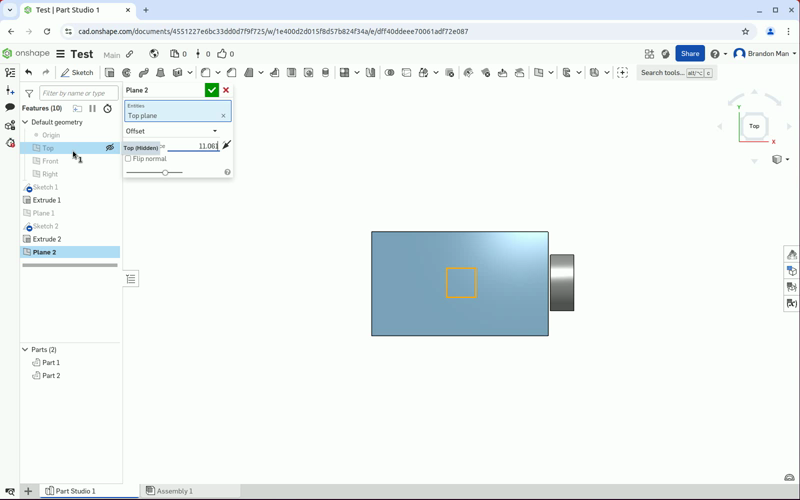
key(enter, 2)
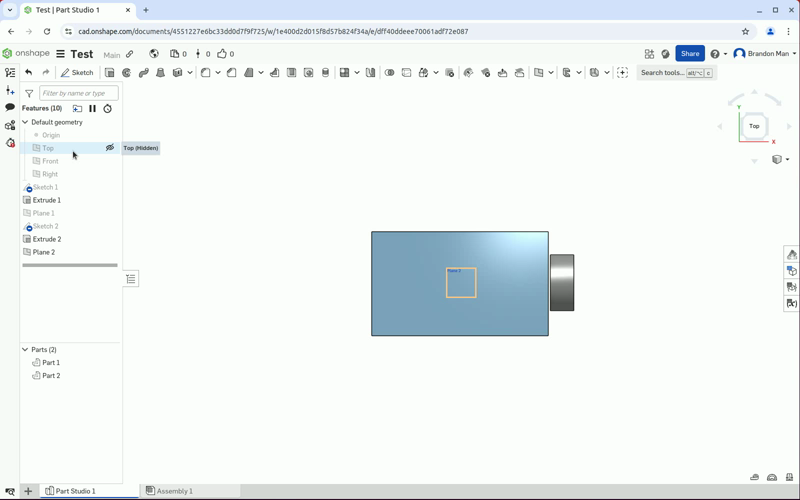
key(shift+s)
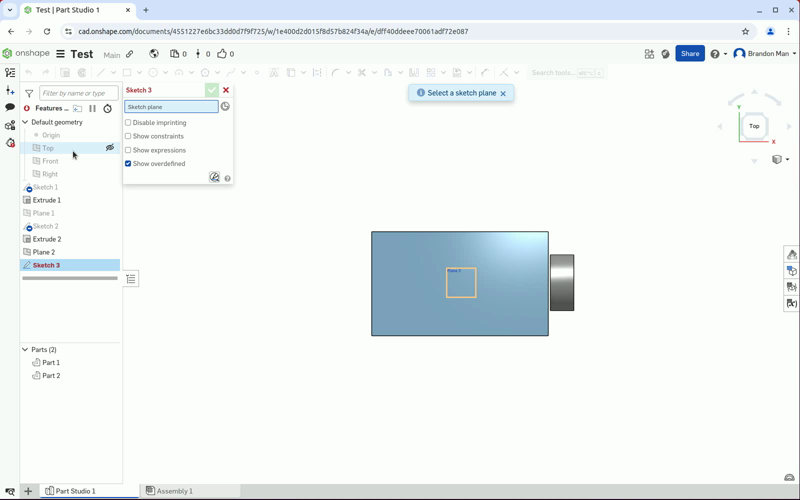
mouse_move(73, 254)
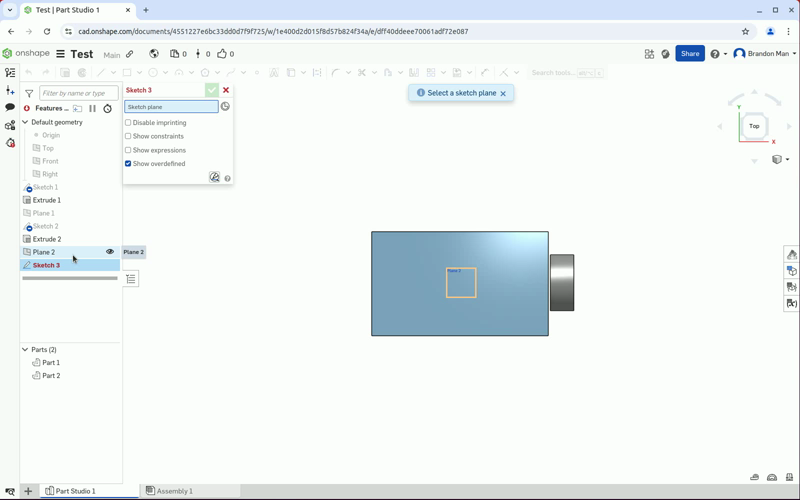
click(73, 254)
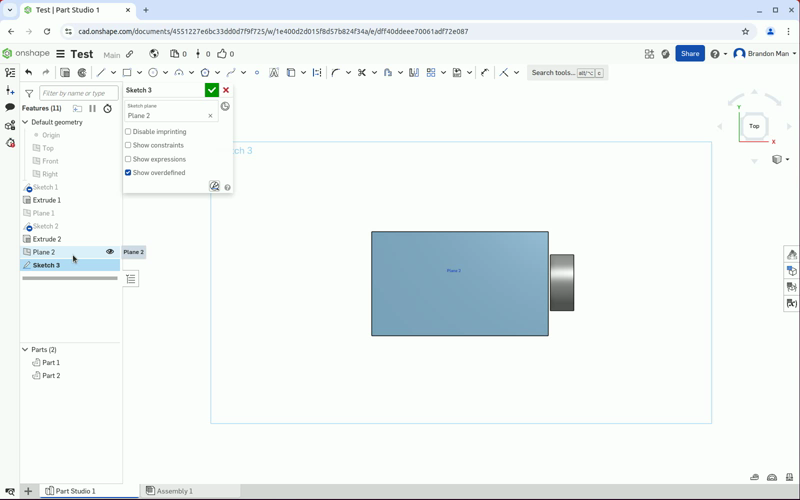
mouse_move(73, 352)
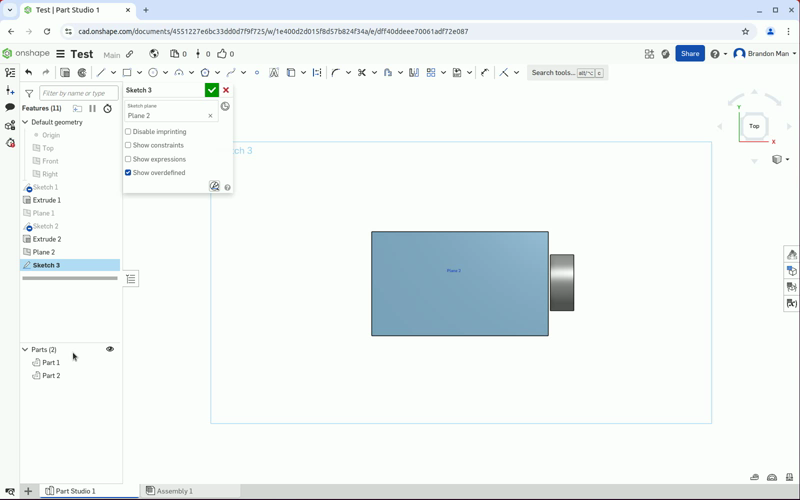
key(y)
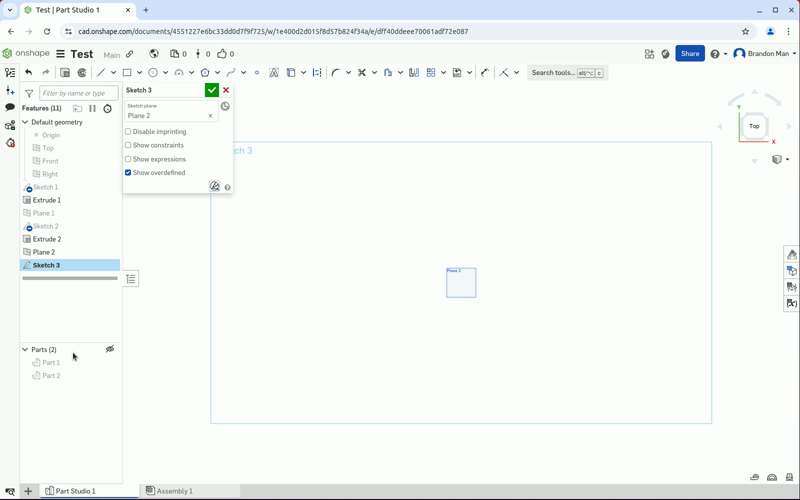
key(l)
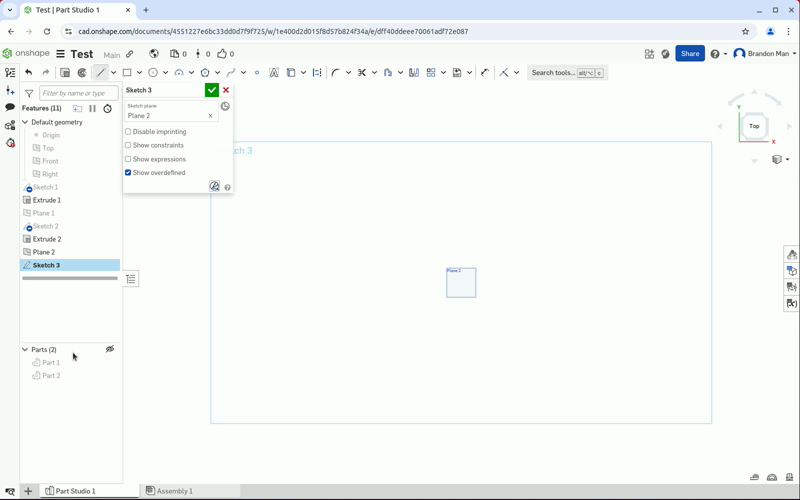
key_down(shift)
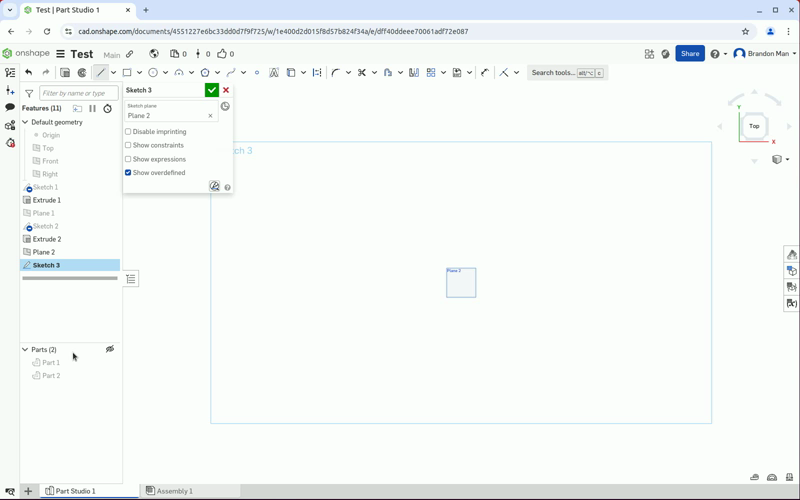
mouse_move(453, 326)
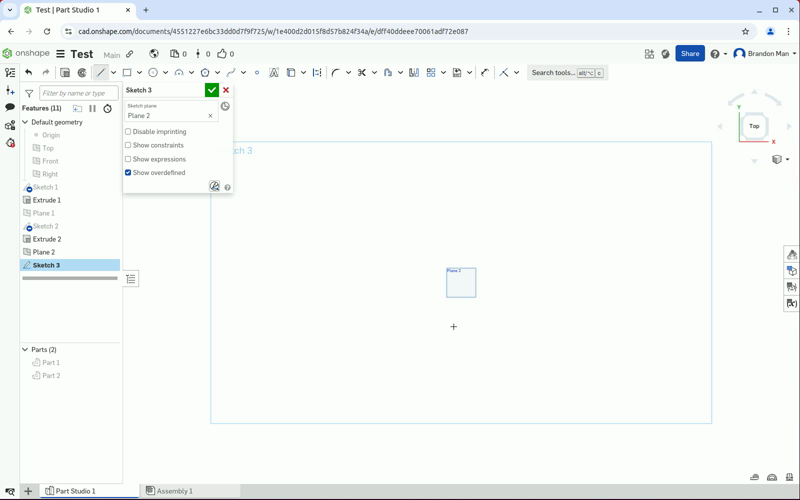
click(453, 326)
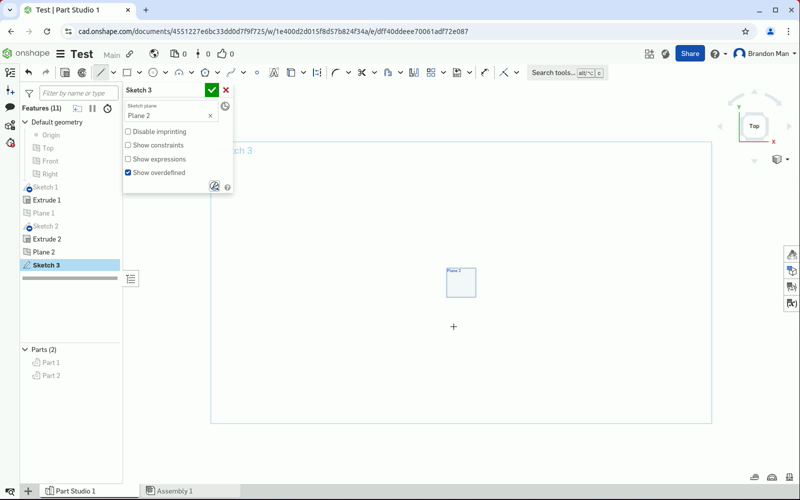
key_up(shift)
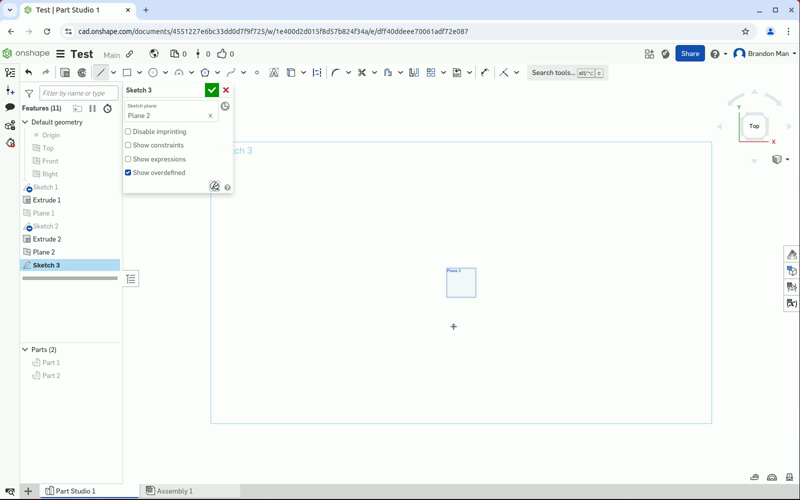
key_down(shift)
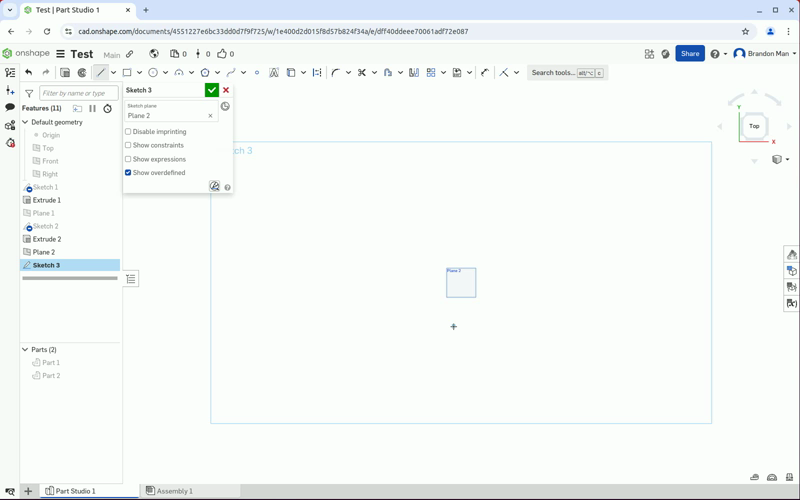
mouse_move(517, 326)
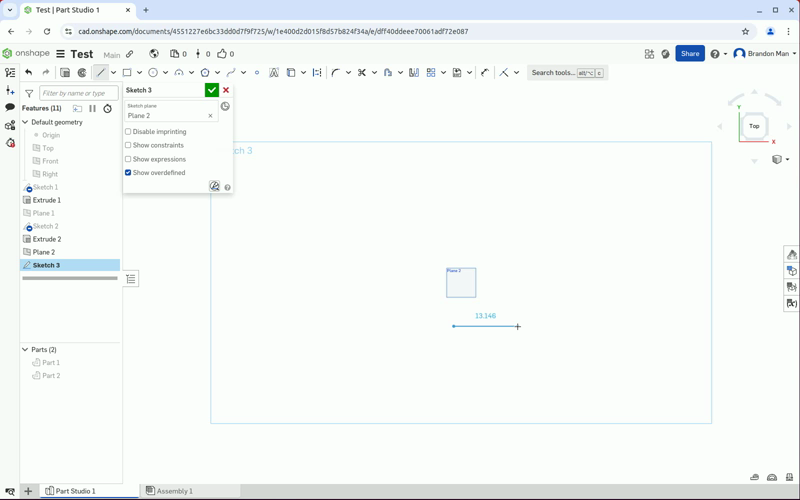
click(517, 326)
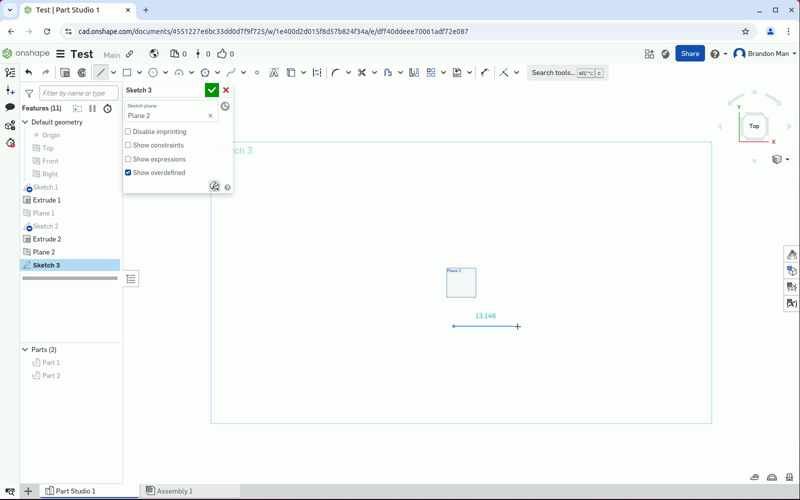
key_up(shift)
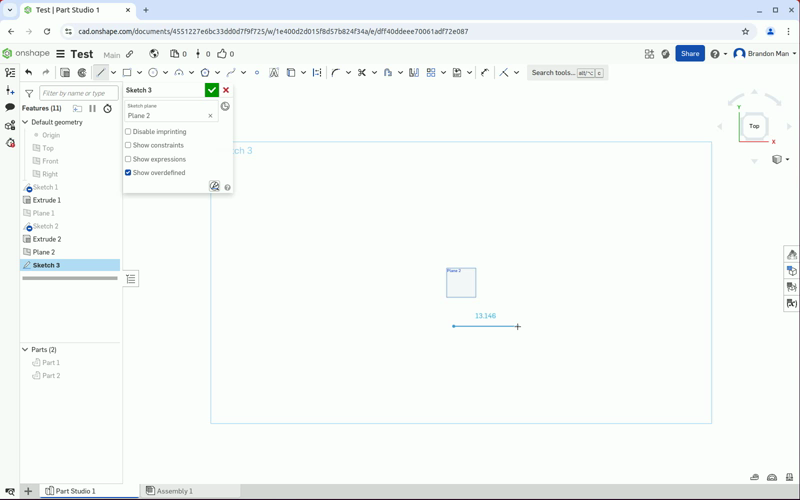
key_down(shift)
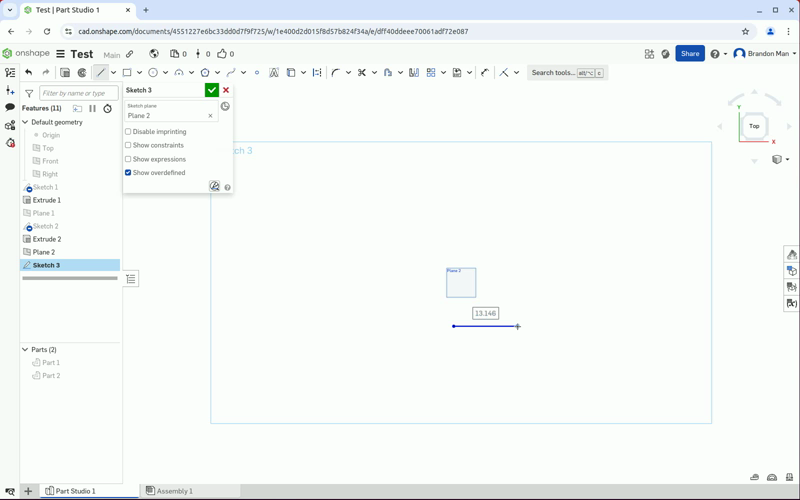
mouse_move(547, 326)
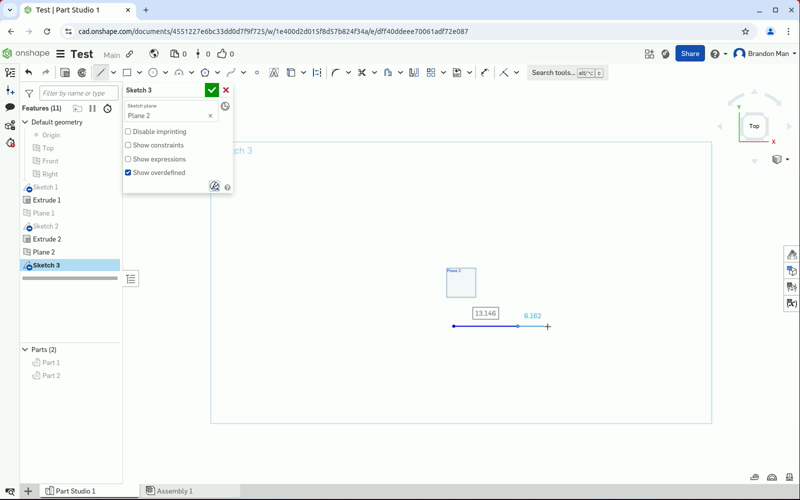
mouse_move(517, 308)
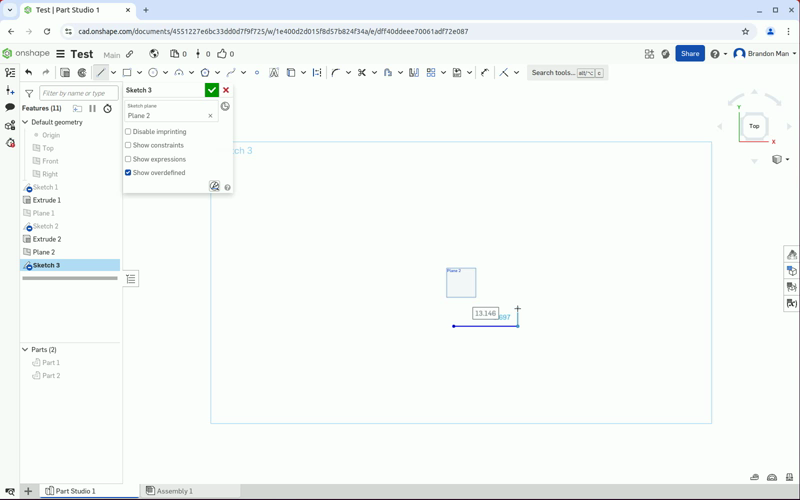
click(517, 308)
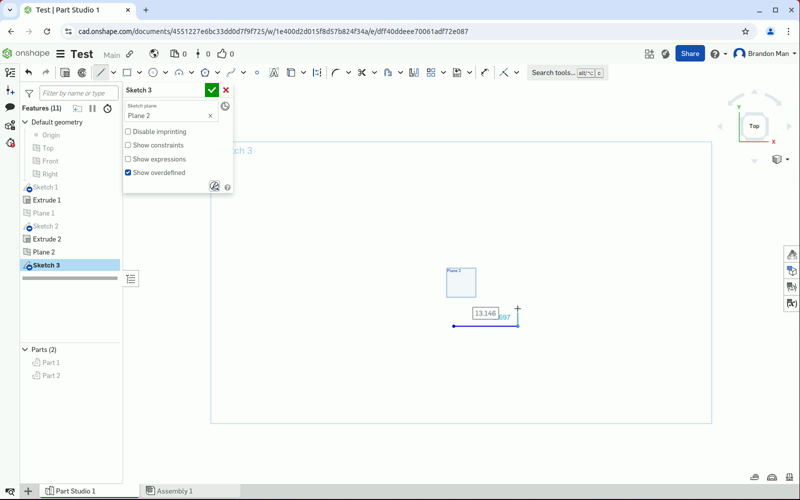
key_up(shift)
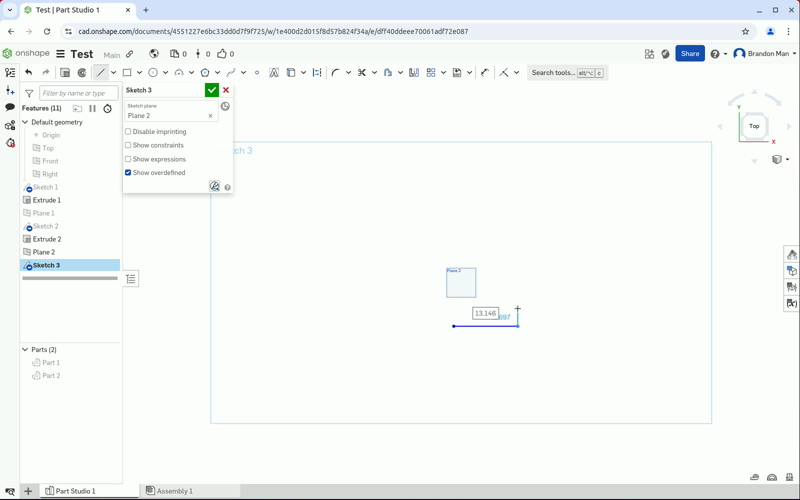
key_down(shift)
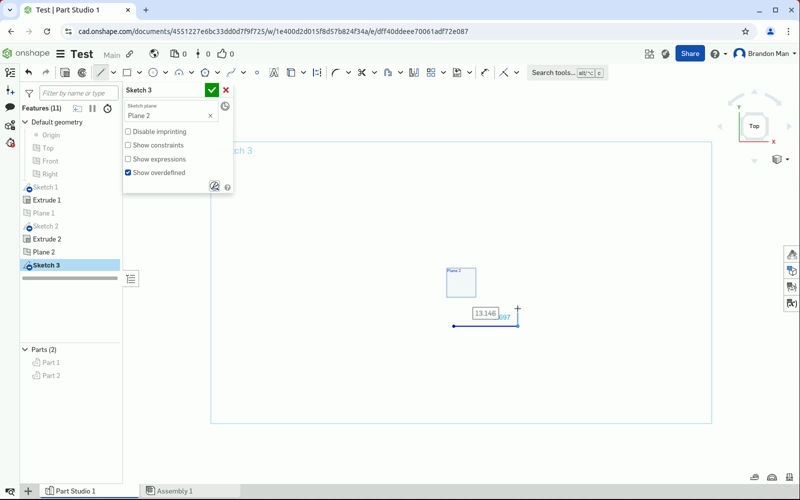
mouse_move(453, 308)
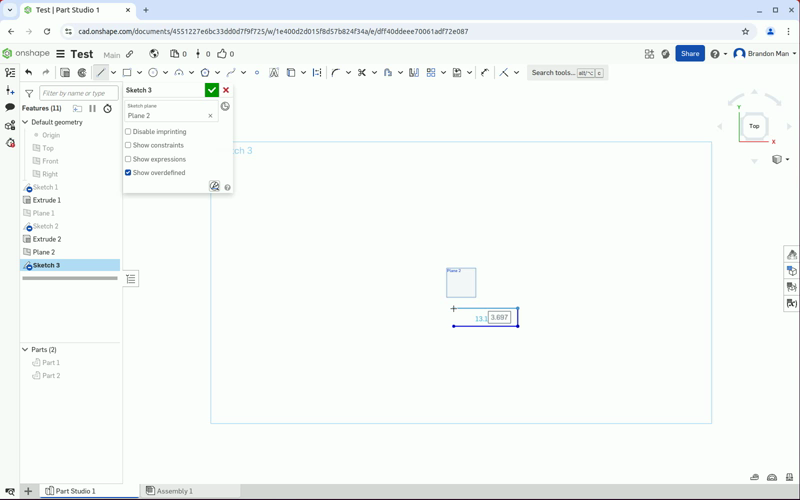
click(453, 308)
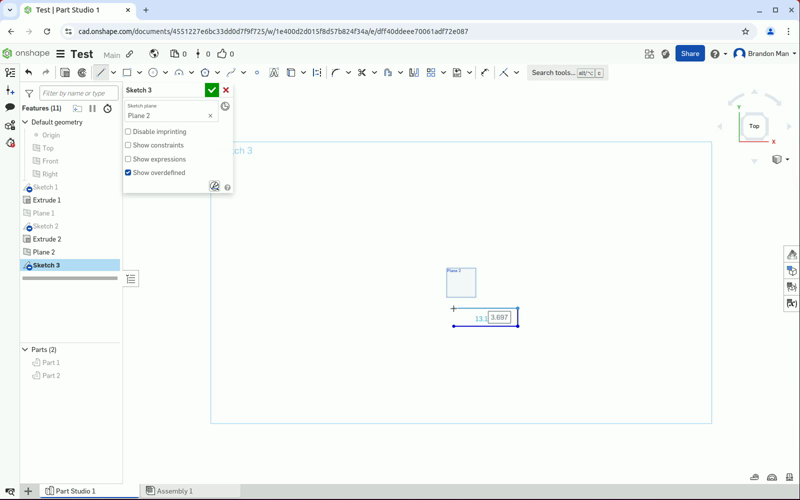
key_up(shift)
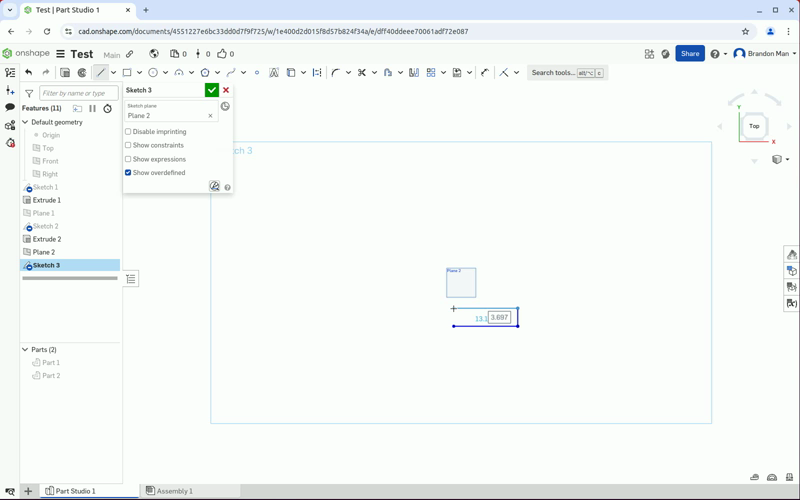
mouse_move(483, 308)
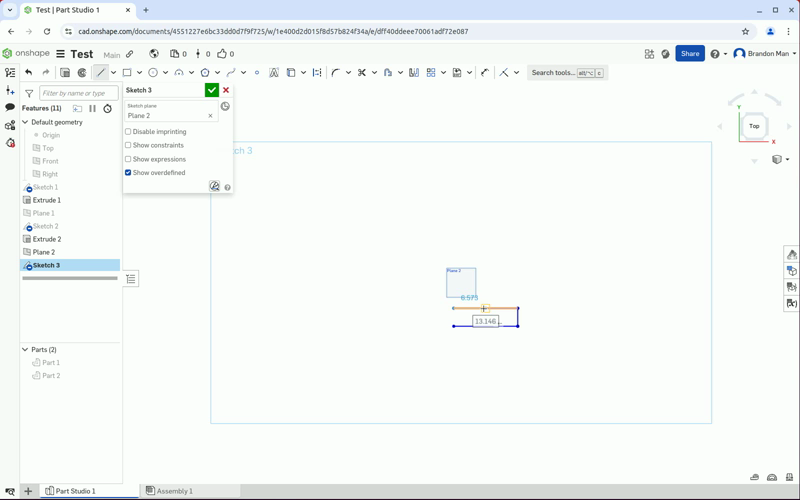
key_down(shift)
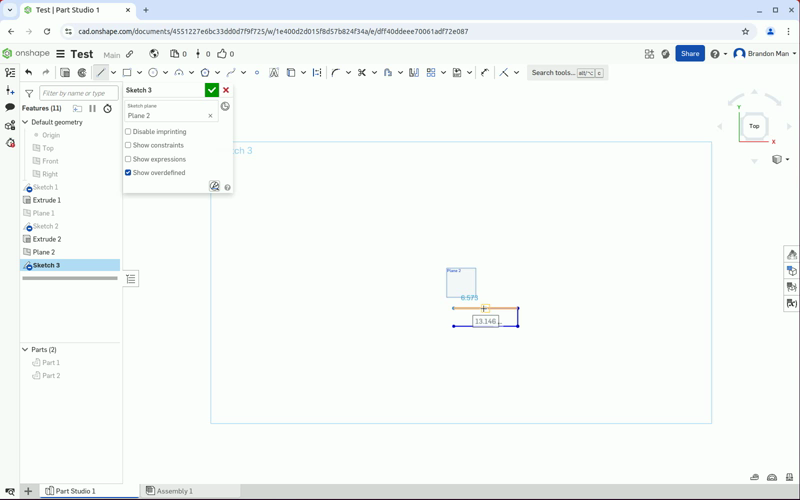
mouse_move(453, 326)
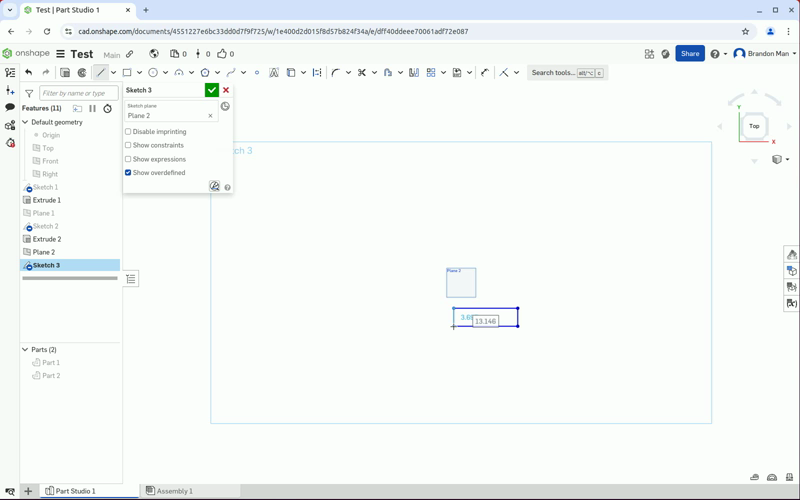
key_up(shift)
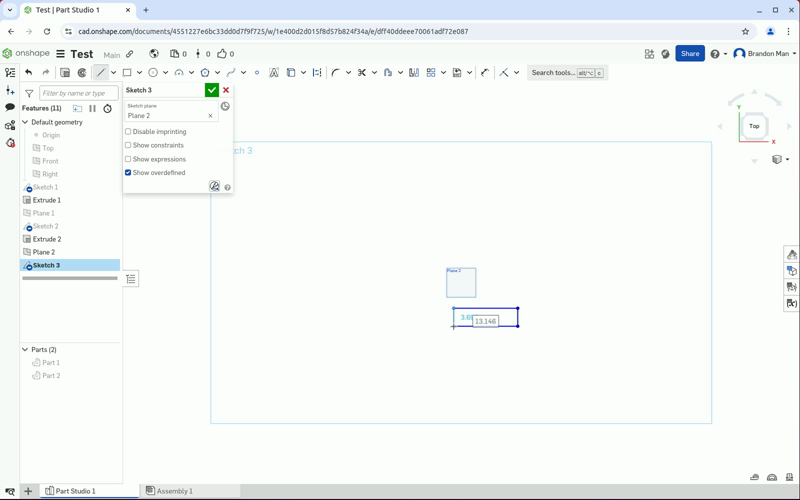
click(453, 326)
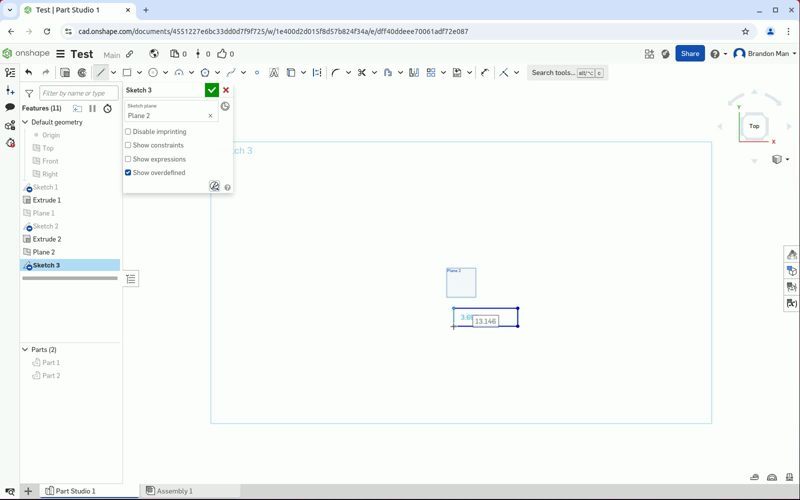
key(esc)
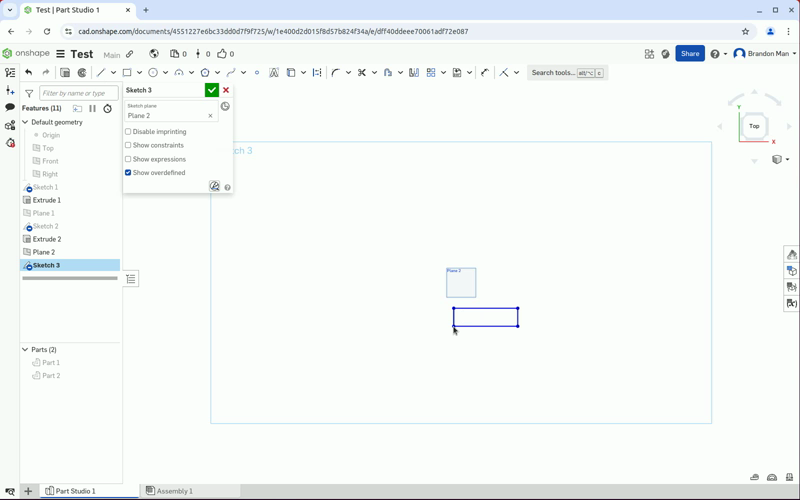
mouse_move(492, 324)
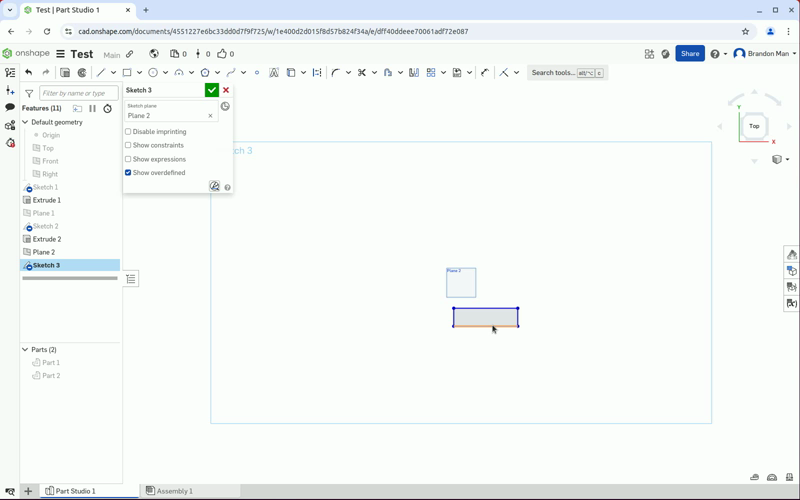
scroll(6)
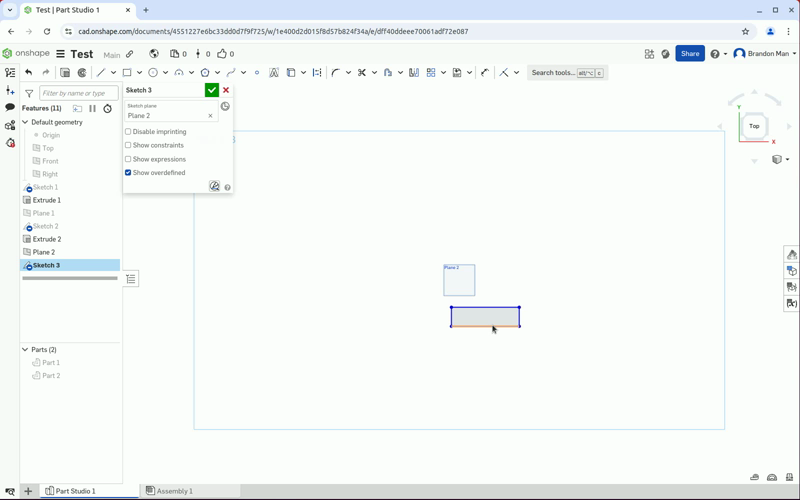
scroll(6)
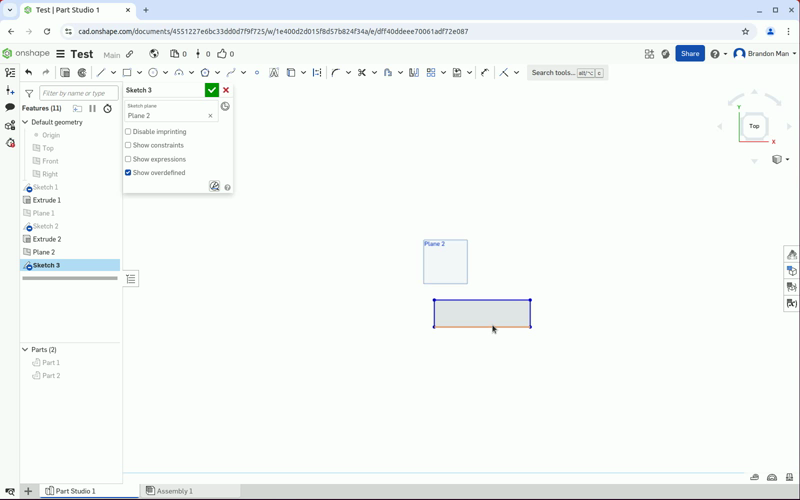
scroll(6)
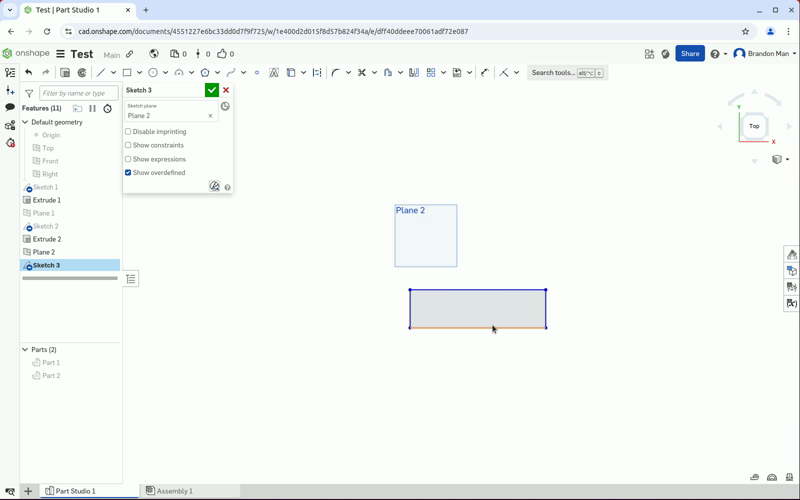
scroll(6)
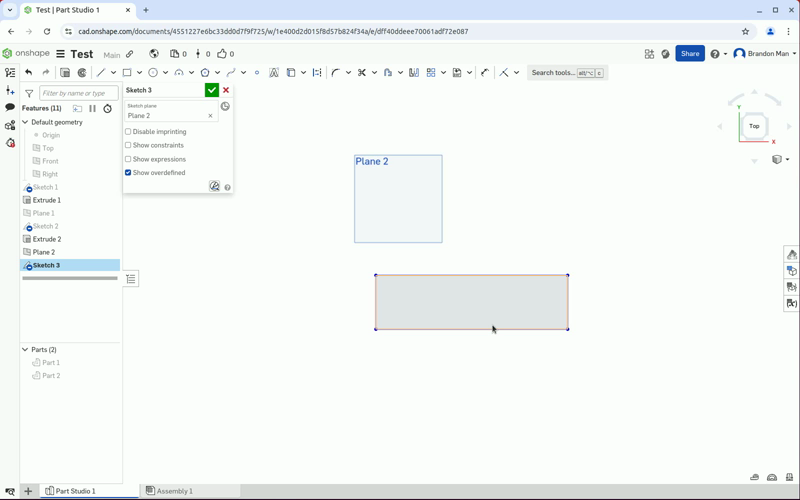
scroll(6)
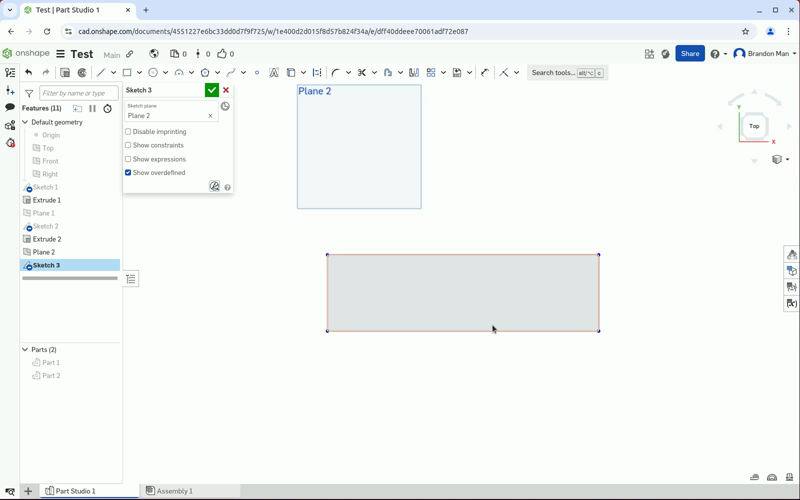
scroll(6)
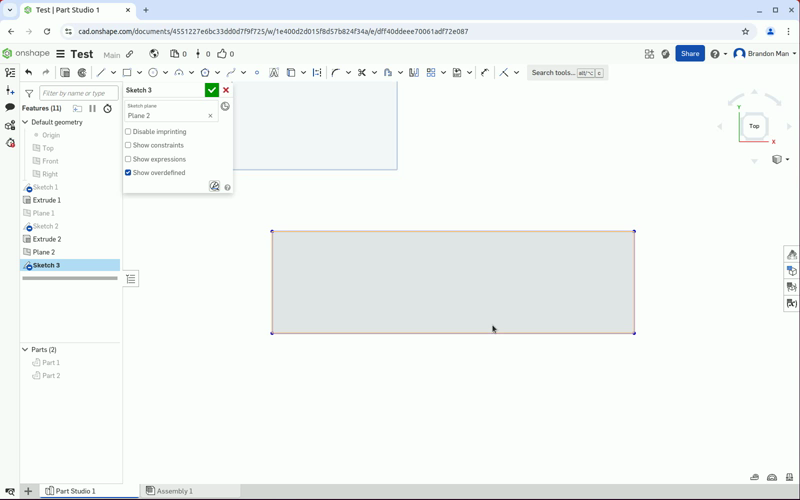
scroll(6)
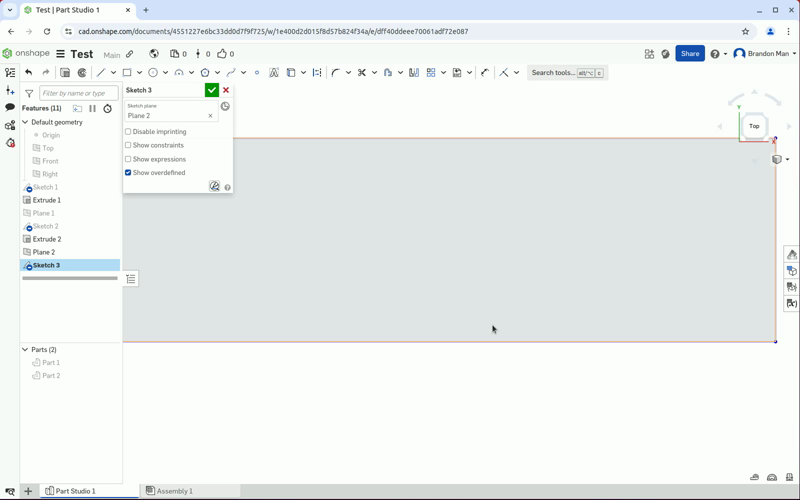
click(492, 324)
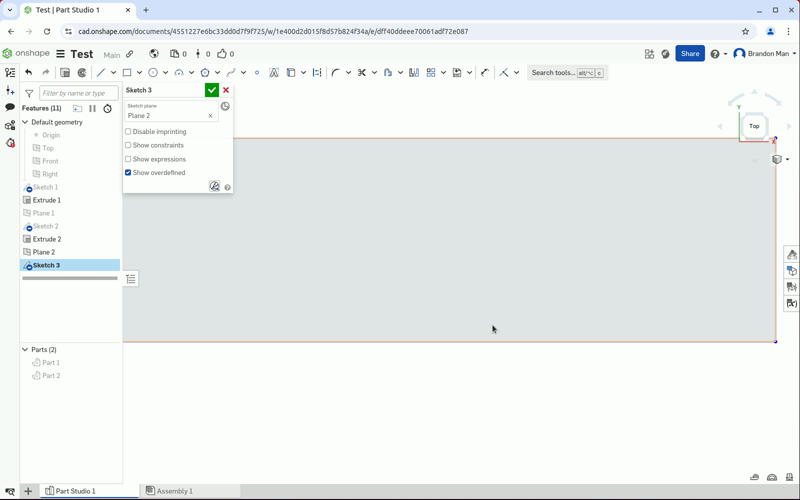
scroll(-6)
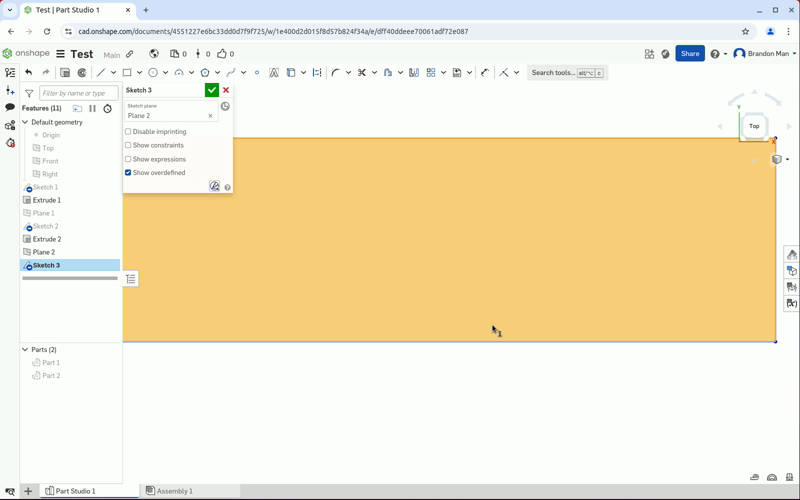
scroll(-6)
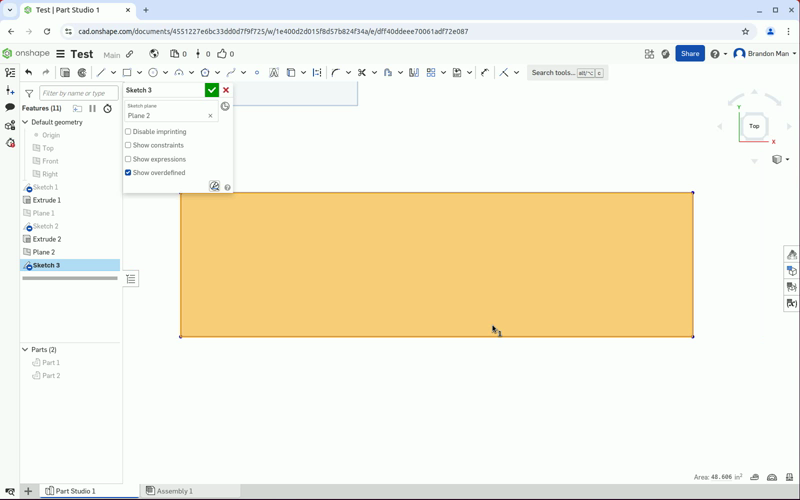
scroll(-6)
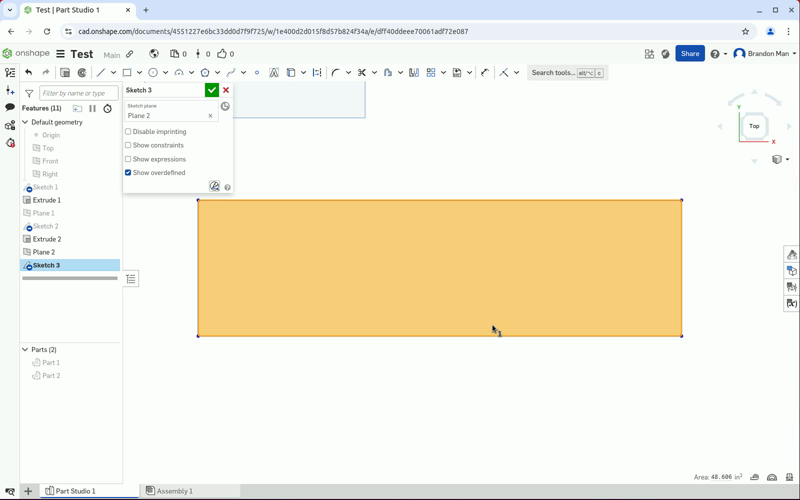
scroll(-6)
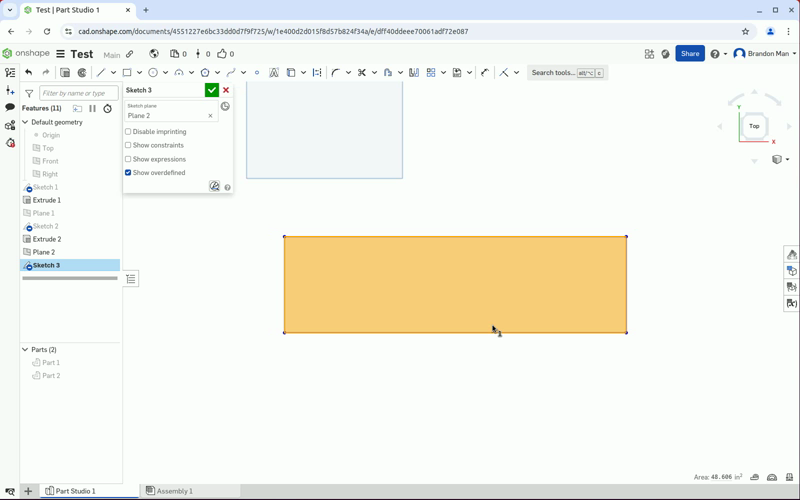
scroll(-6)
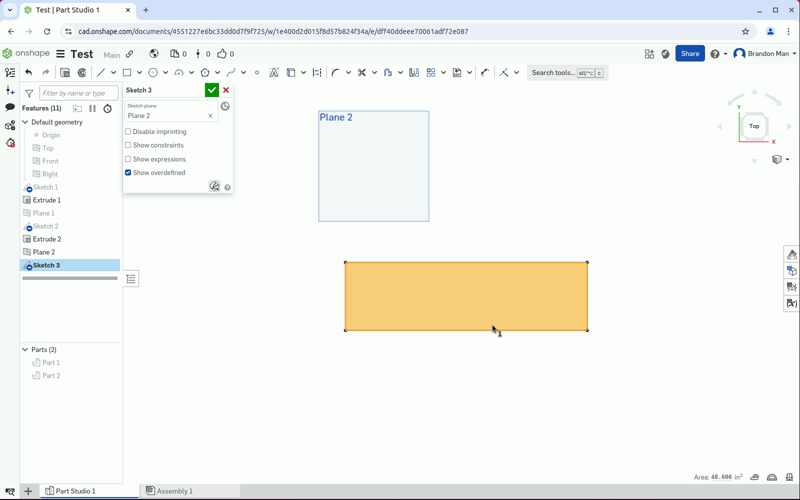
scroll(-6)
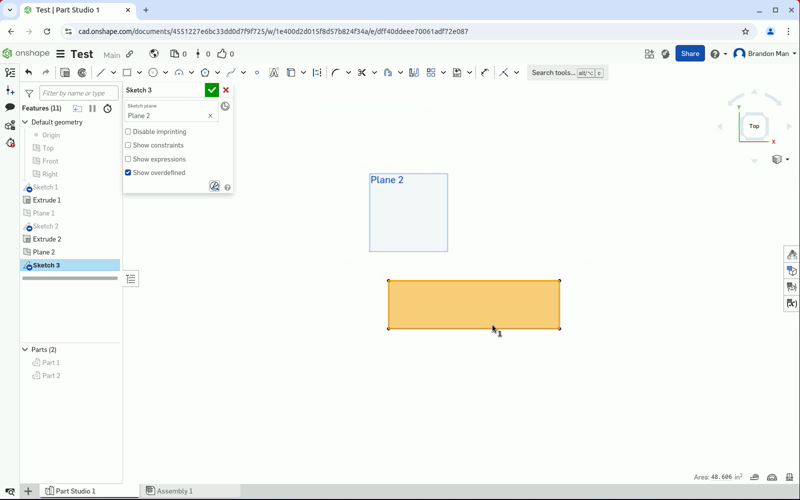
scroll(-6)
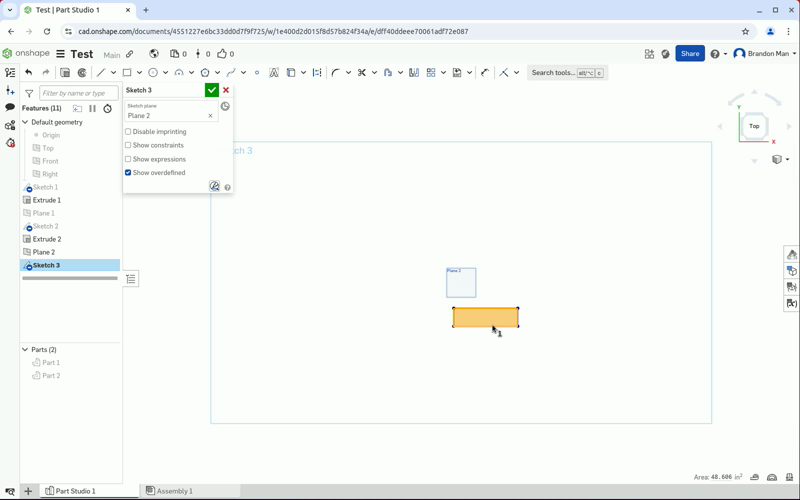
mouse_move(73, 352)
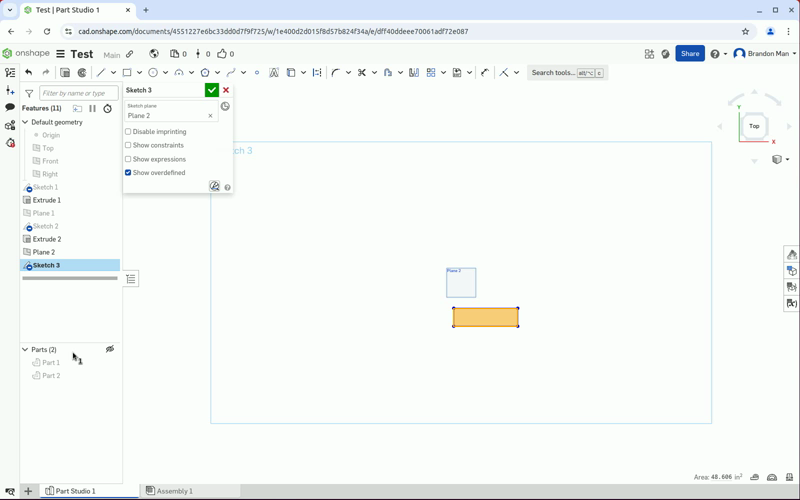
key(shift+y)
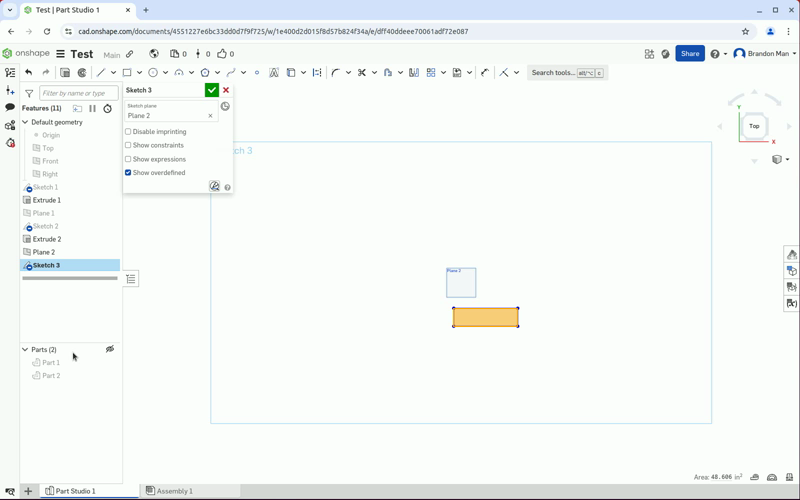
key(shift+e)
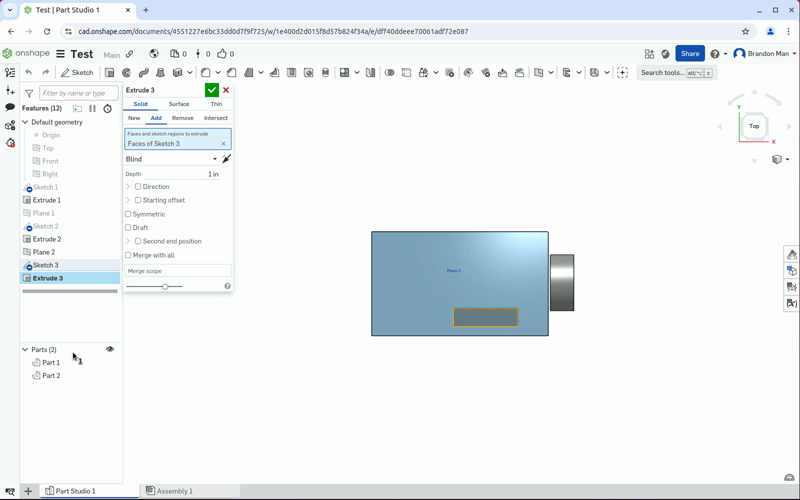
mouse_move(143, 106)
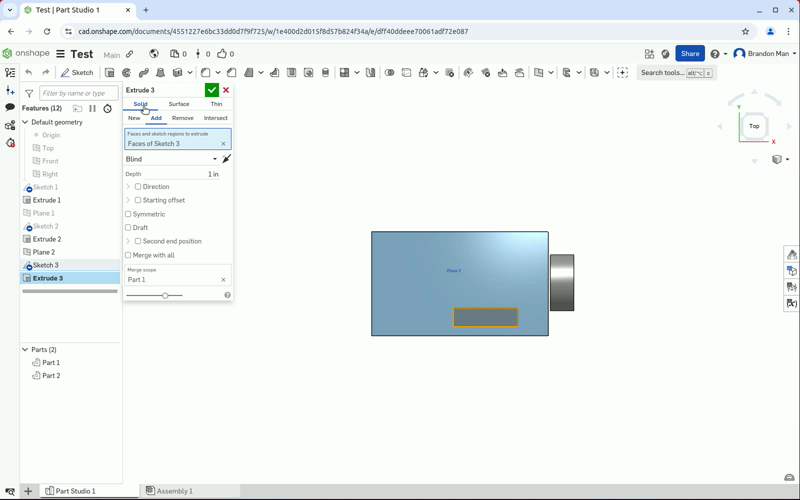
click(143, 106)
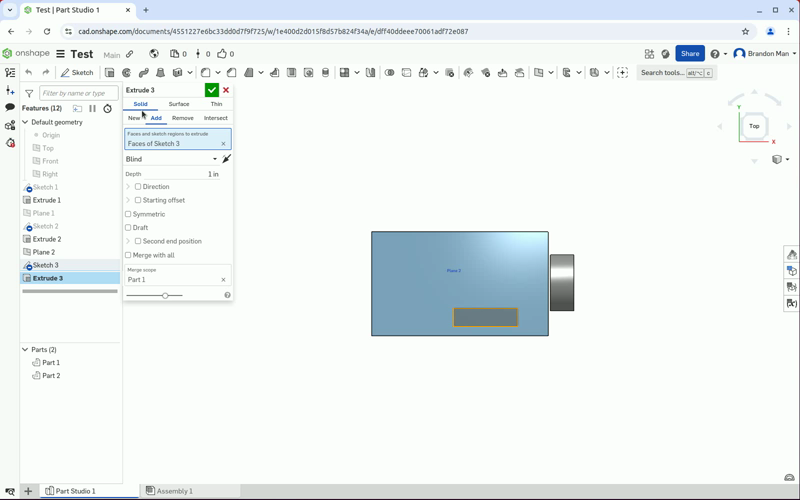
mouse_move(137, 120)
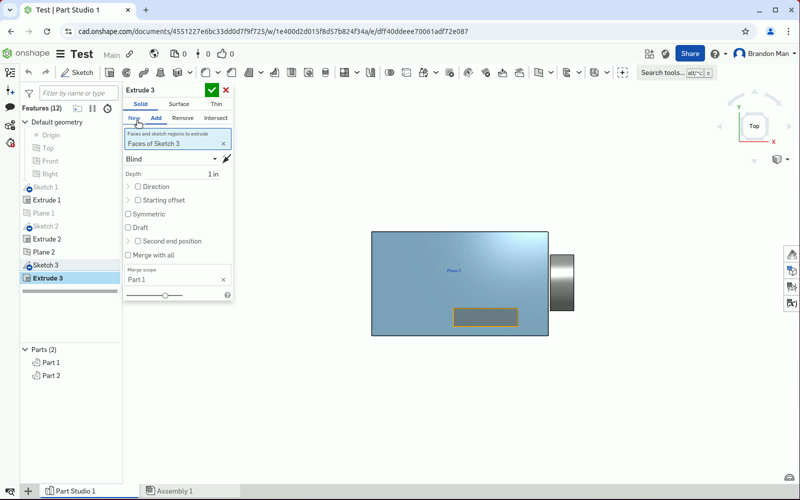
click(137, 120)
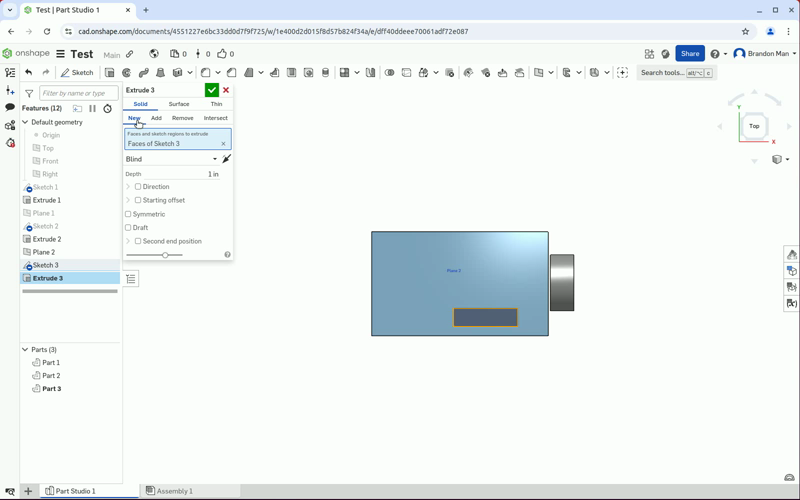
key(tab, 4)
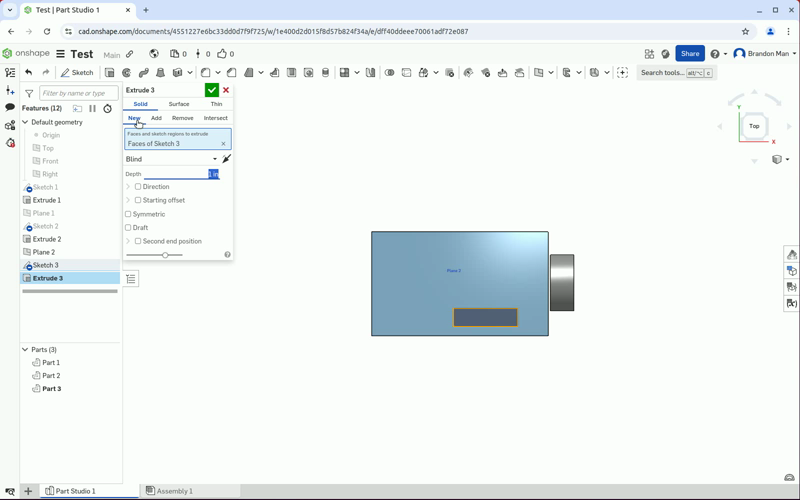
text(0.241)
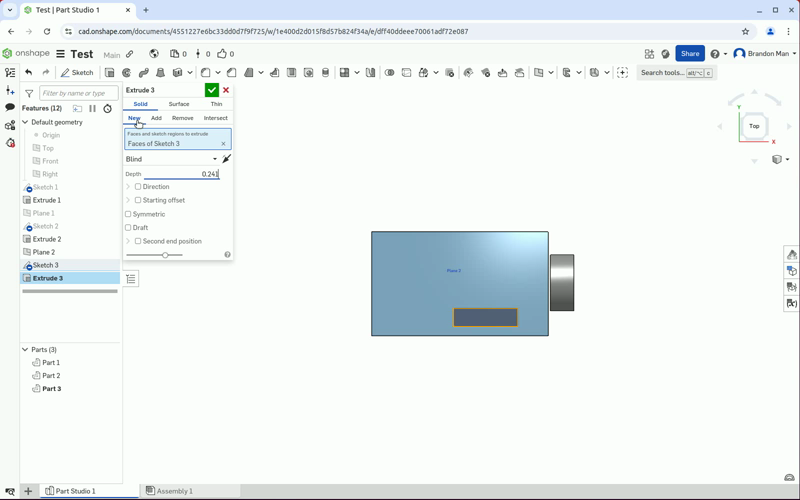
key(enter)
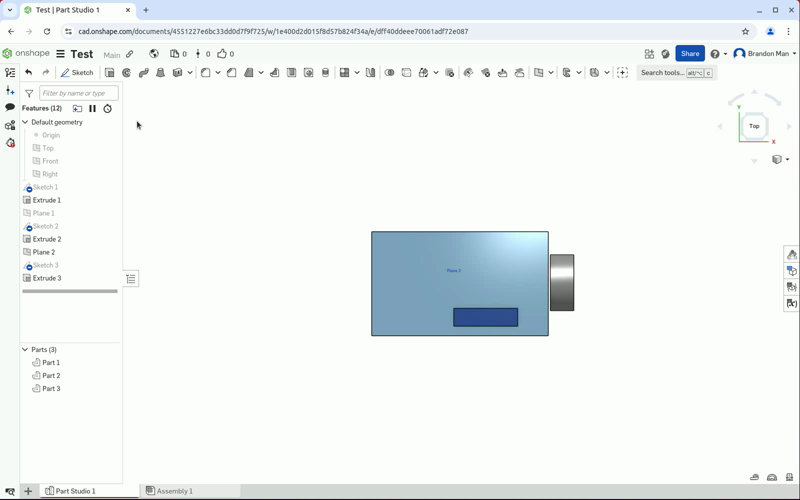
key(shift+h)
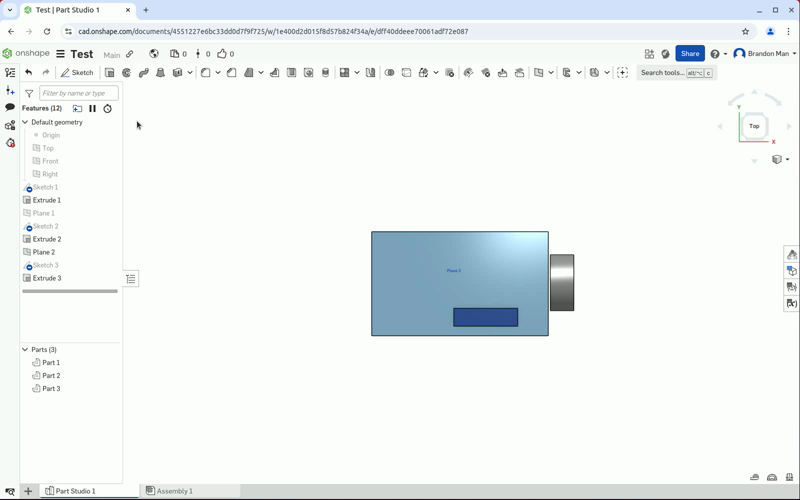
key(shift+h)
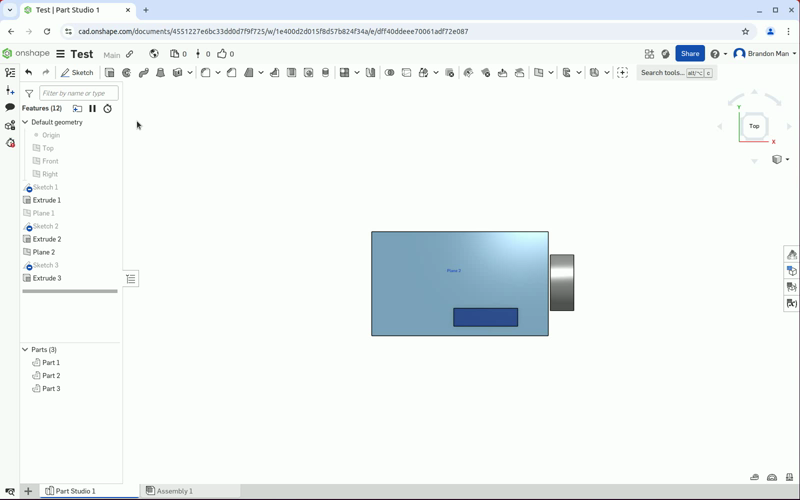
mouse_move(73, 189)
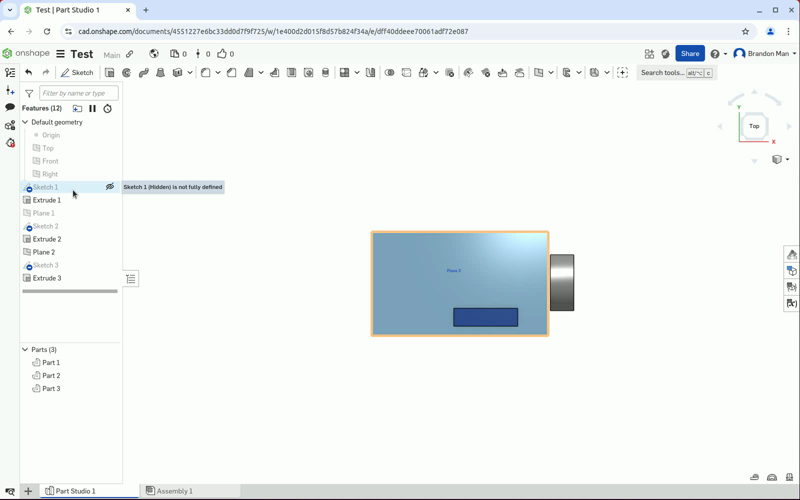
click(73, 189)
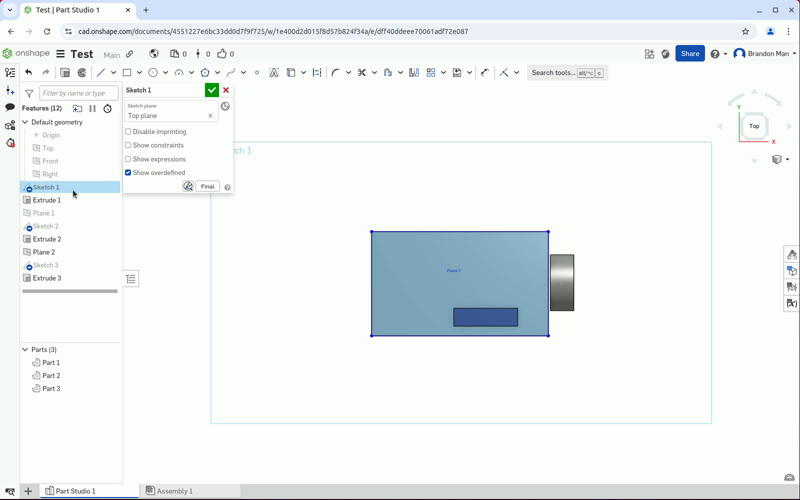
mouse_move(229, 92)
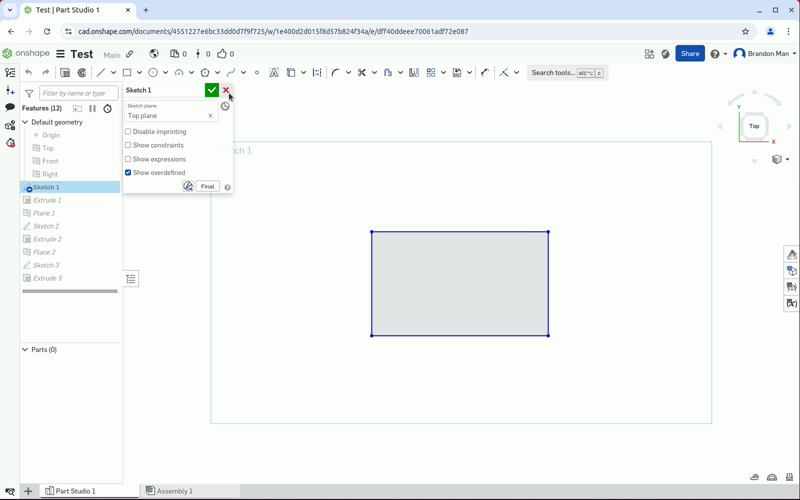
click(229, 92)
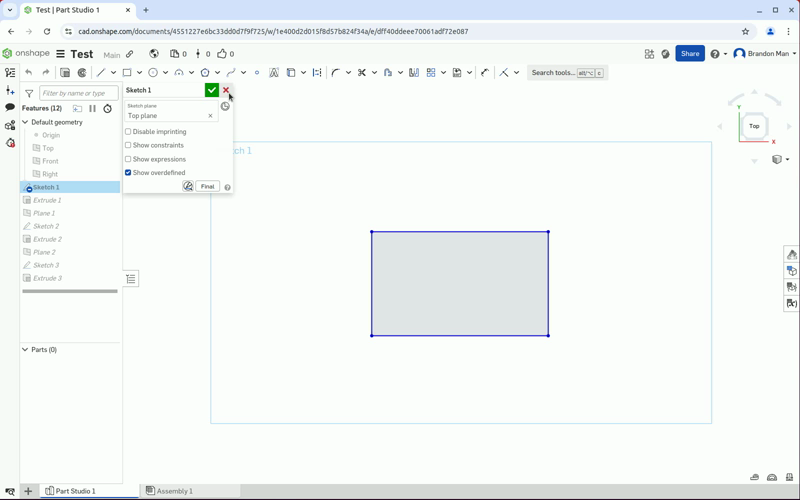
key(shift+s)
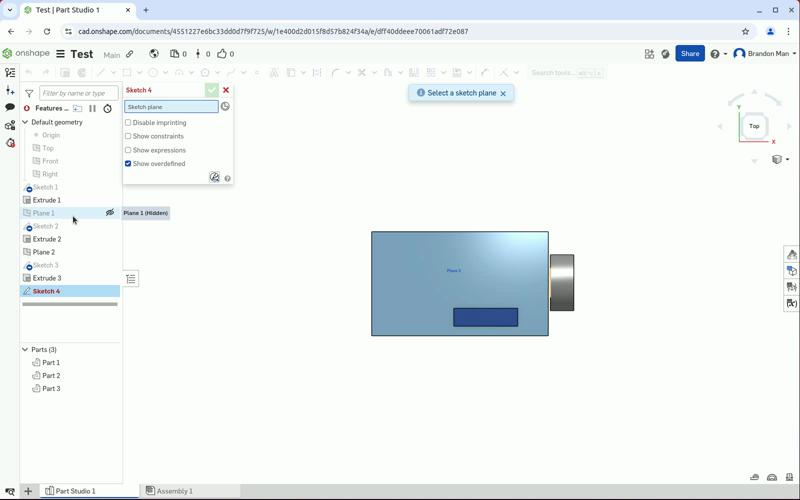
scroll(3)
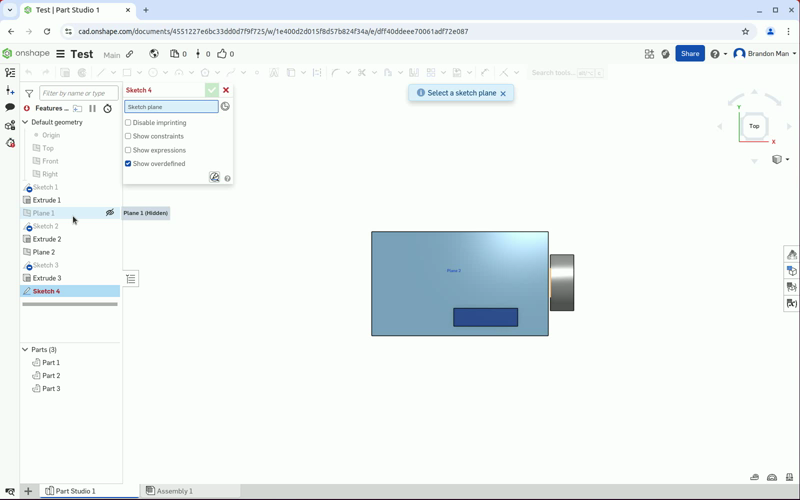
mouse_move(73, 150)
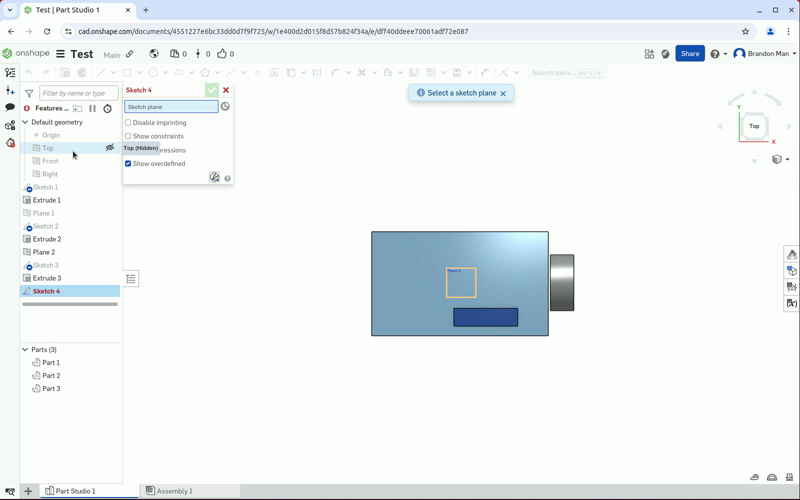
click(73, 150)
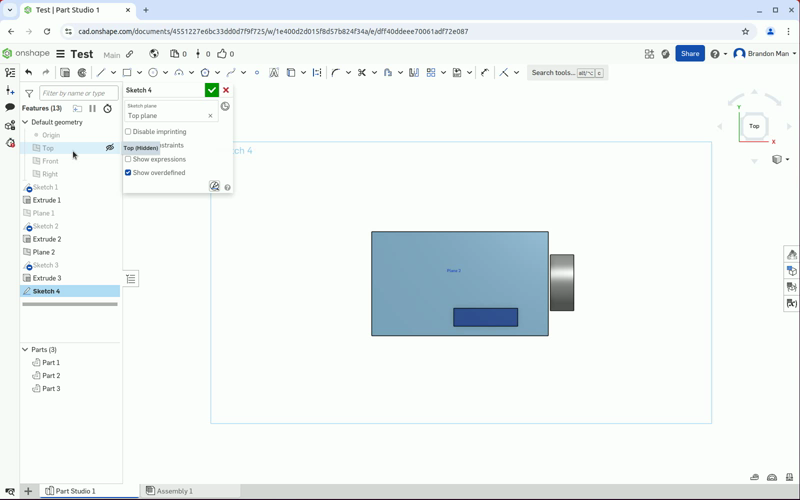
mouse_move(73, 352)
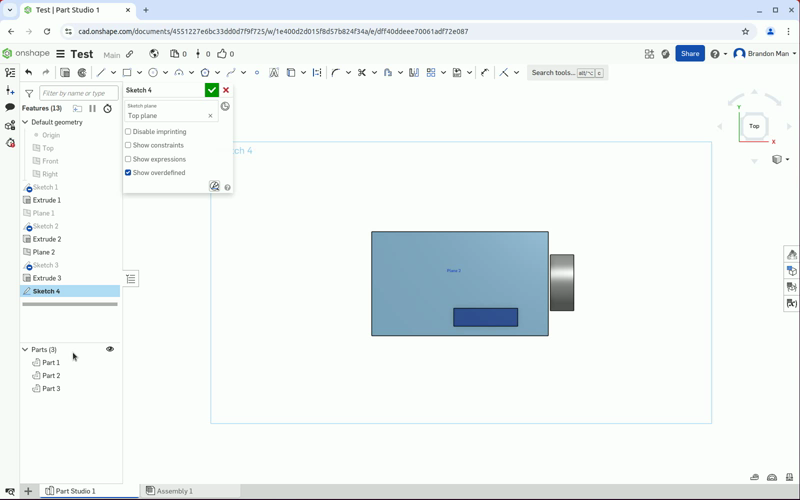
key(y)
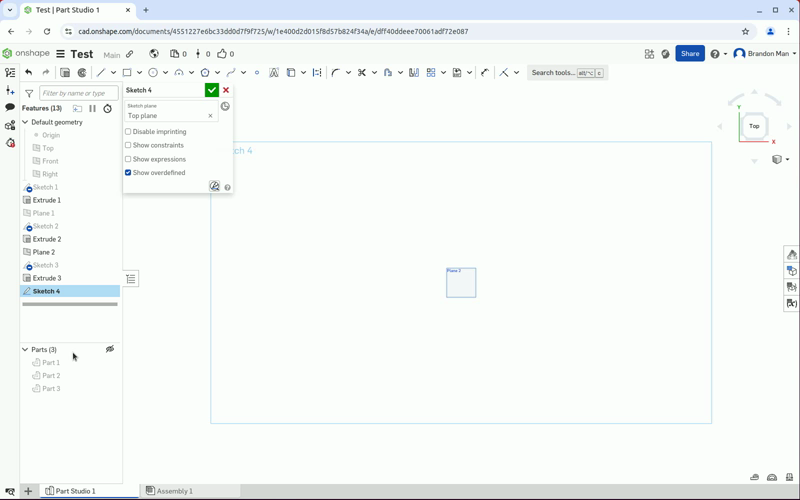
key(l)
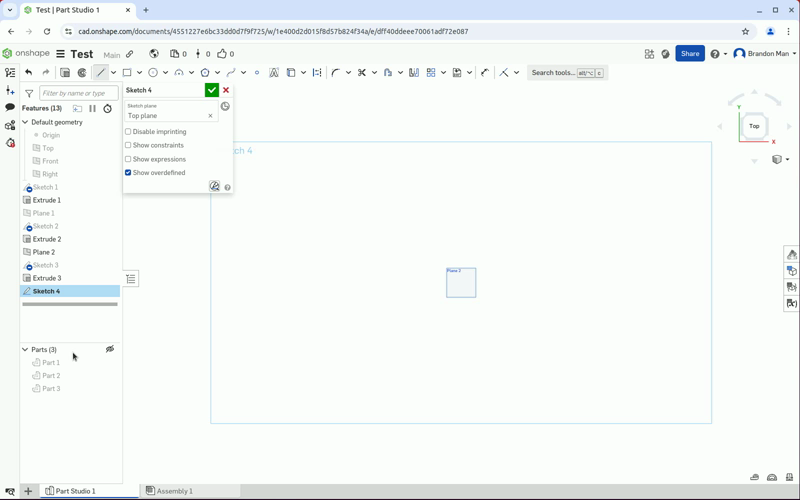
key_down(shift)
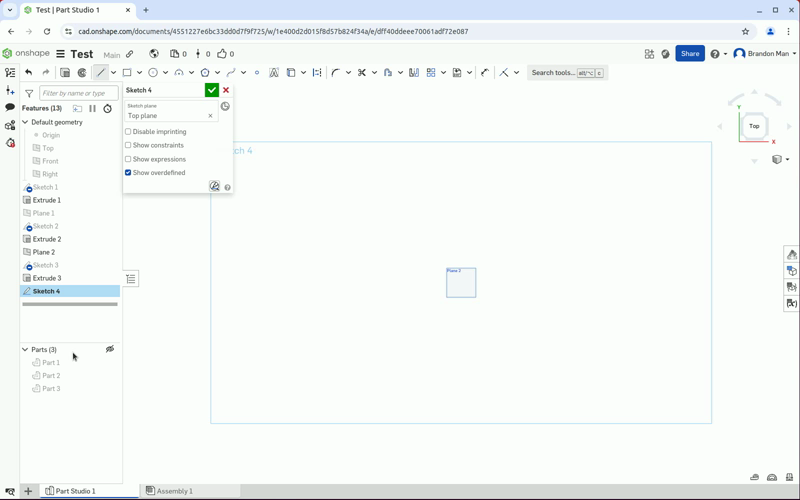
mouse_move(361, 346)
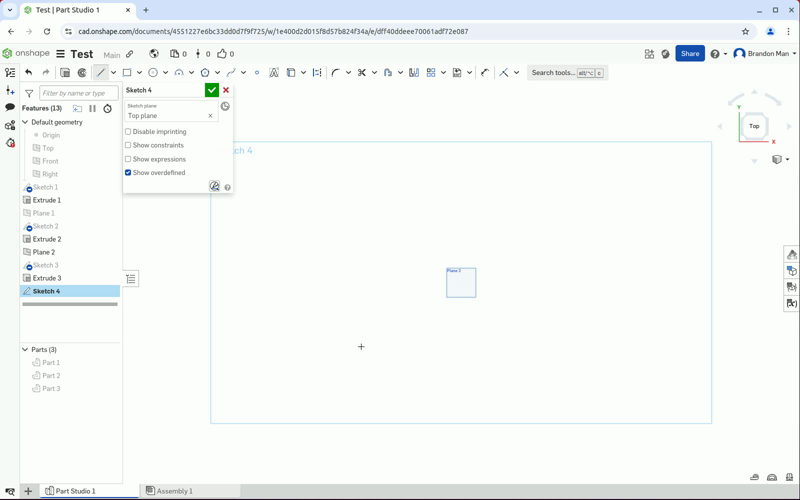
click(361, 346)
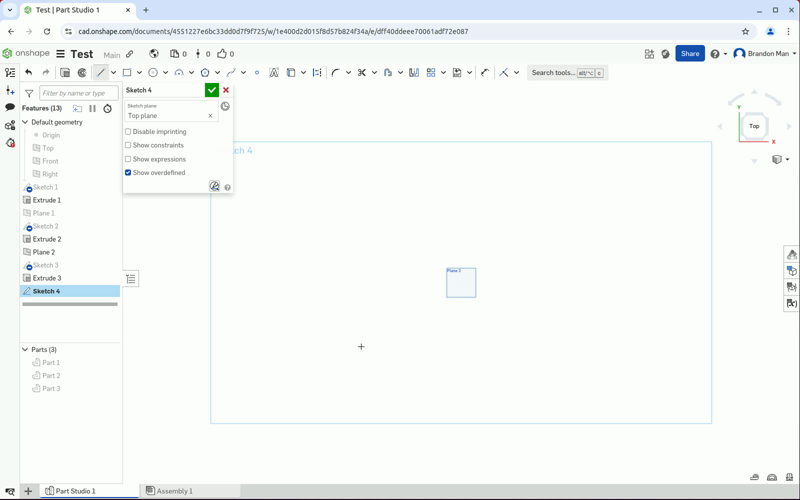
key_up(shift)
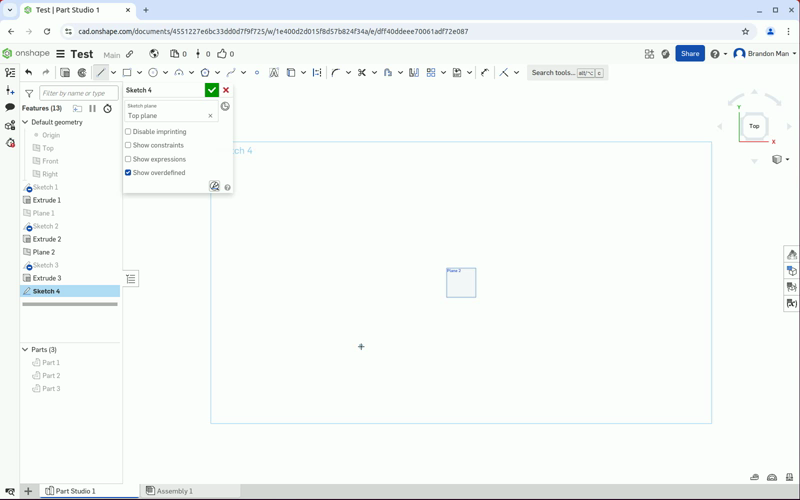
key_down(shift)
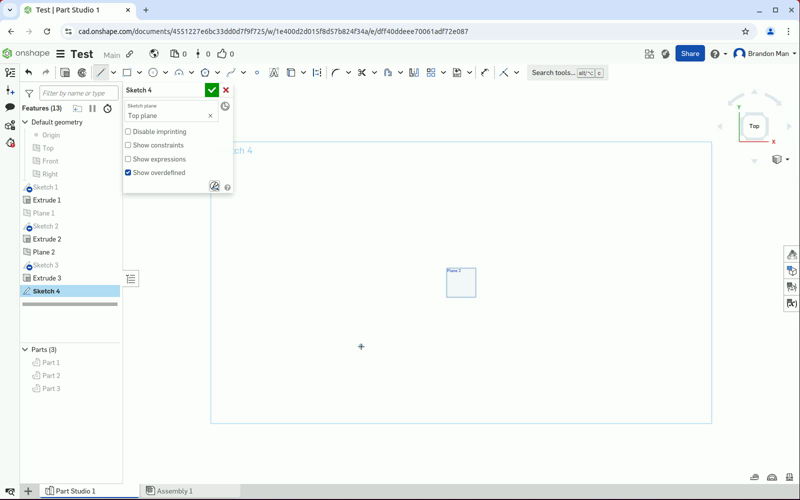
mouse_move(553, 346)
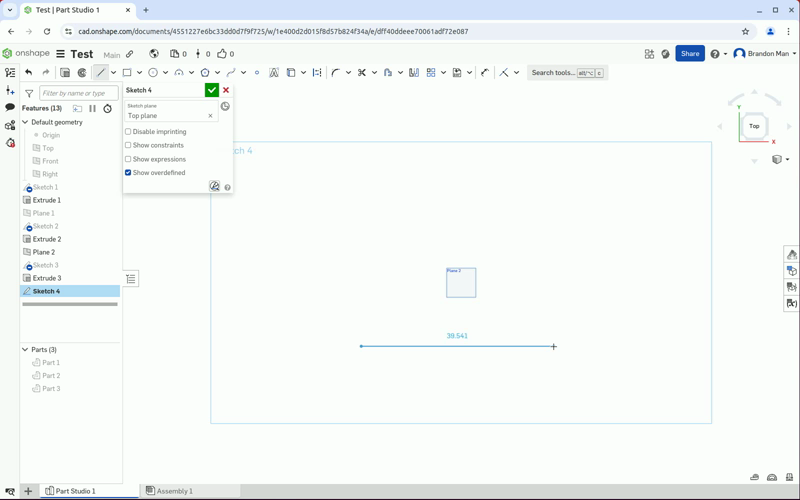
click(553, 346)
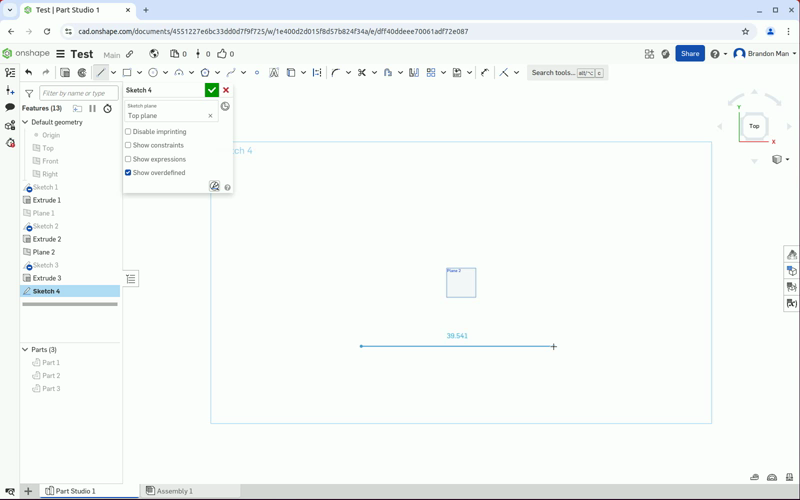
key_up(shift)
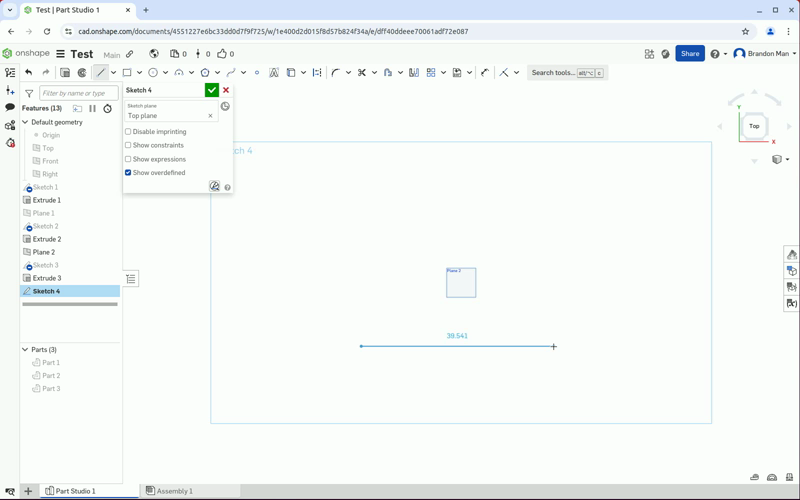
key_down(shift)
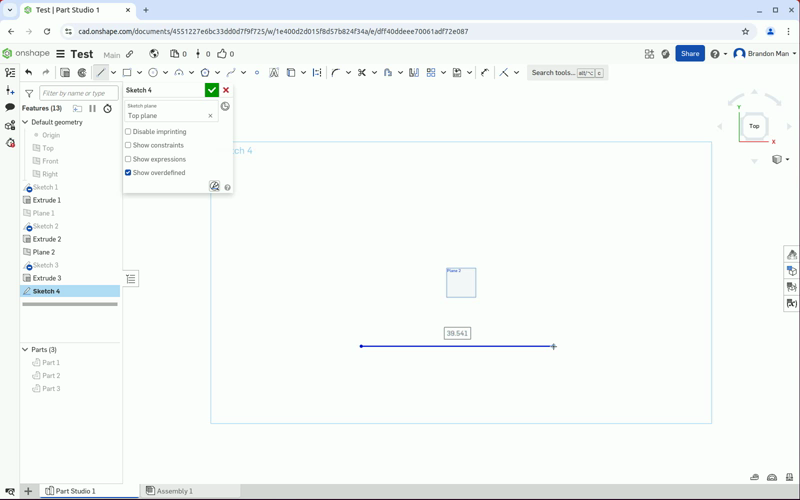
mouse_move(553, 220)
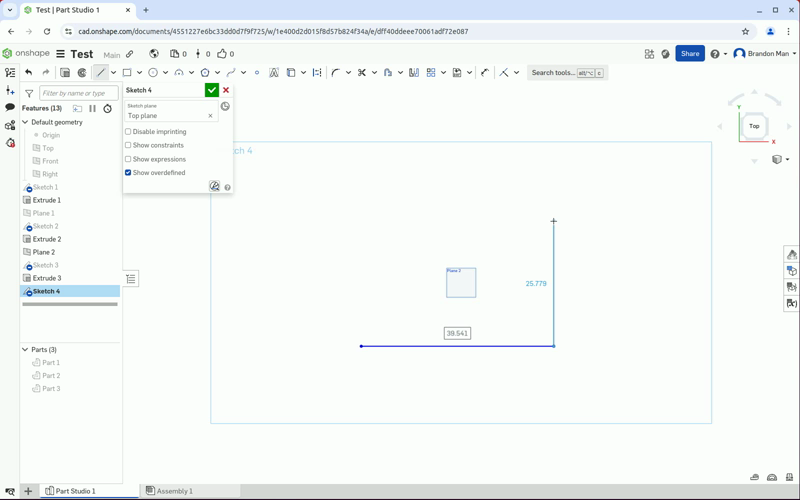
click(553, 220)
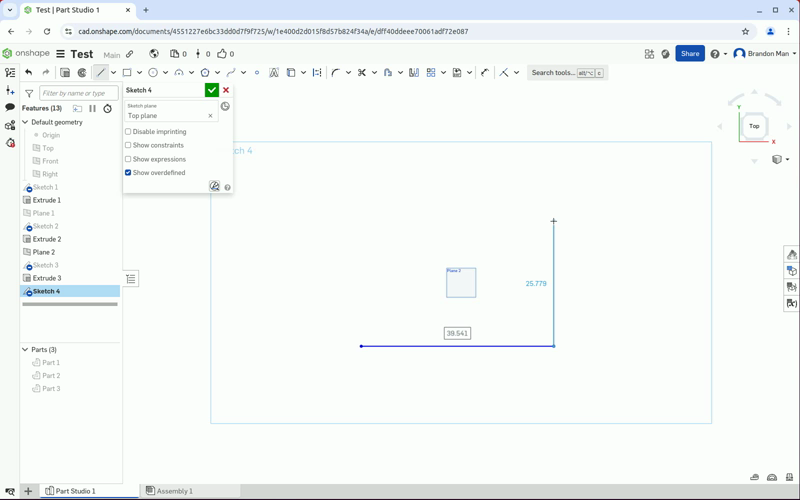
key_up(shift)
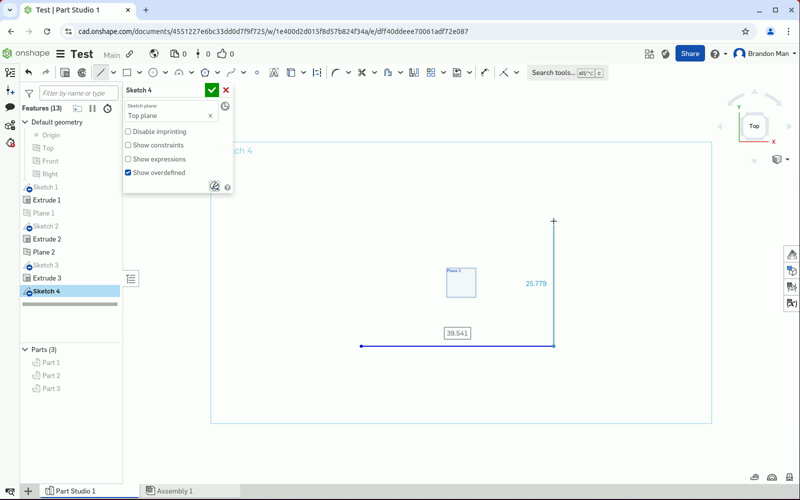
key_down(shift)
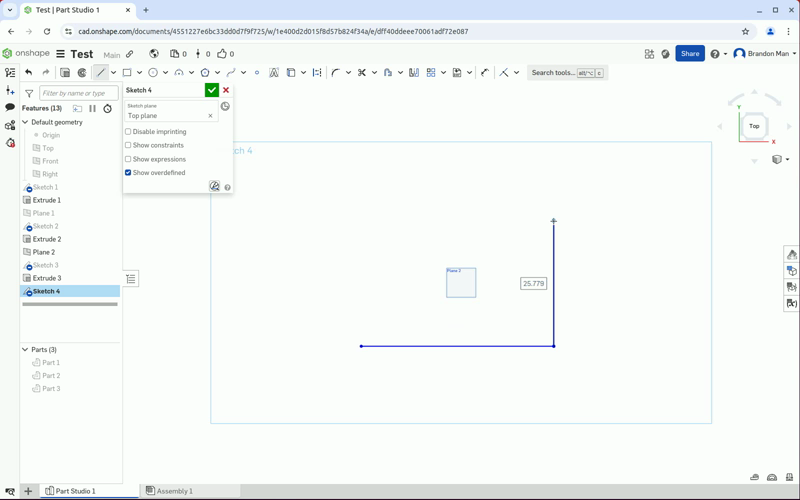
mouse_move(361, 220)
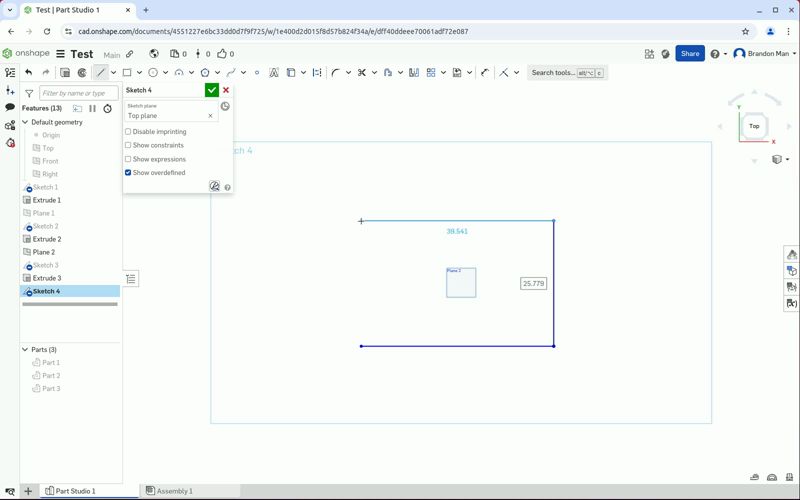
click(361, 220)
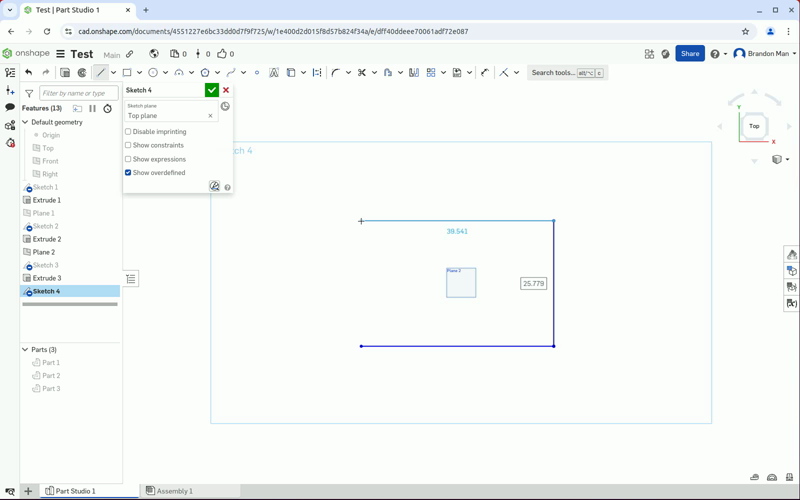
key_up(shift)
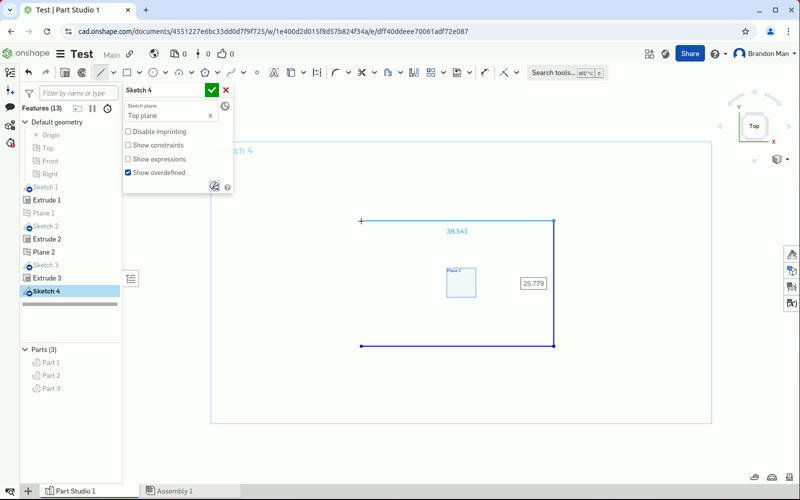
key_down(shift)
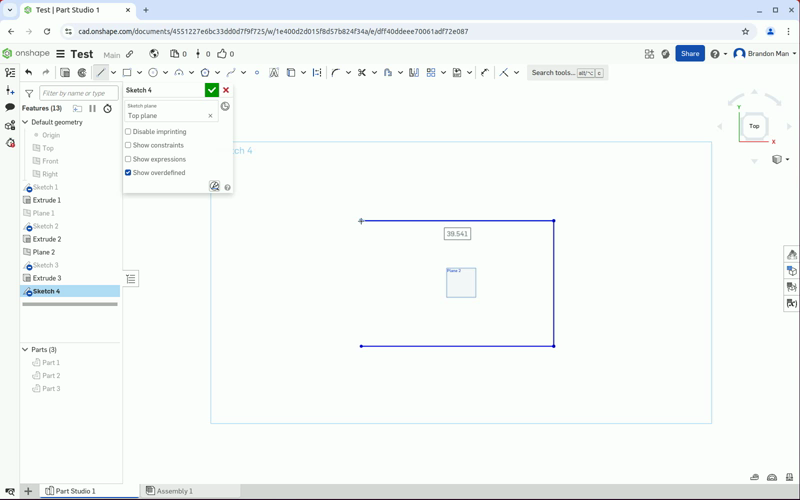
mouse_move(361, 346)
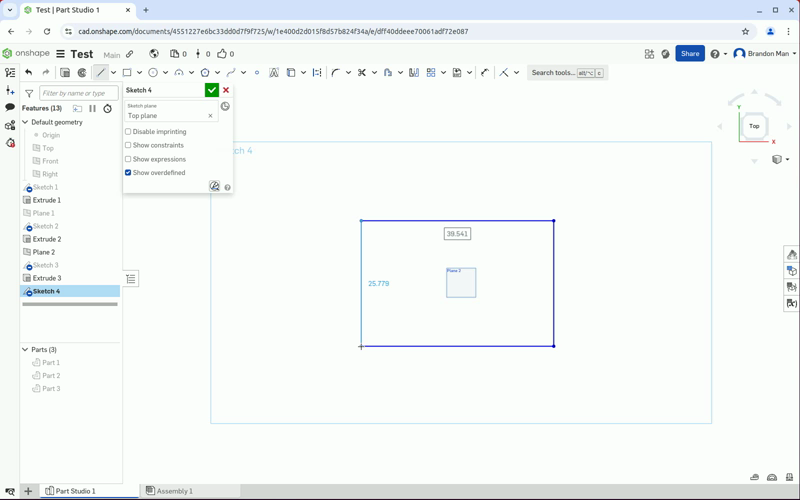
key_up(shift)
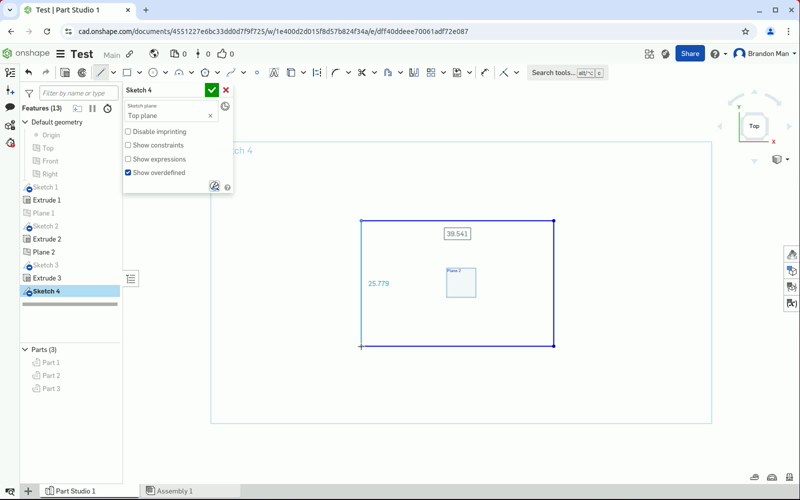
click(361, 346)
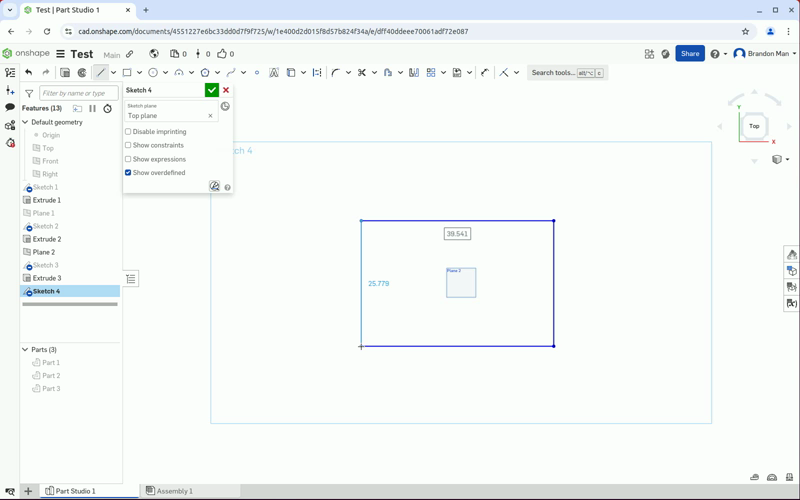
key(esc)
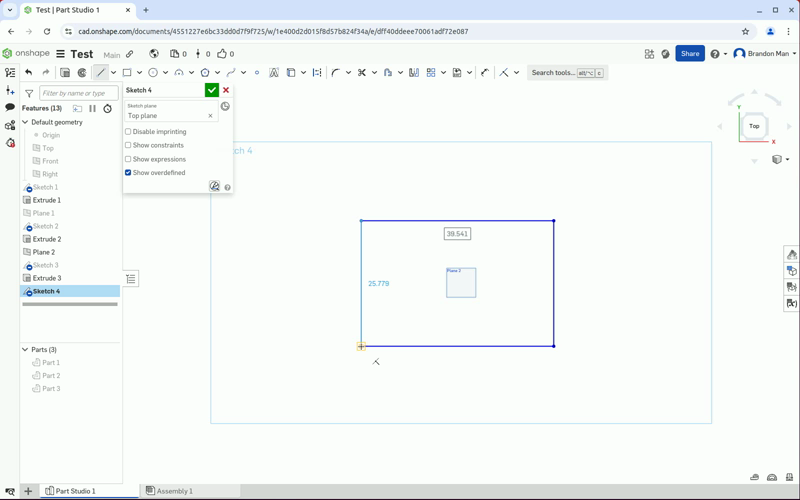
key(l)
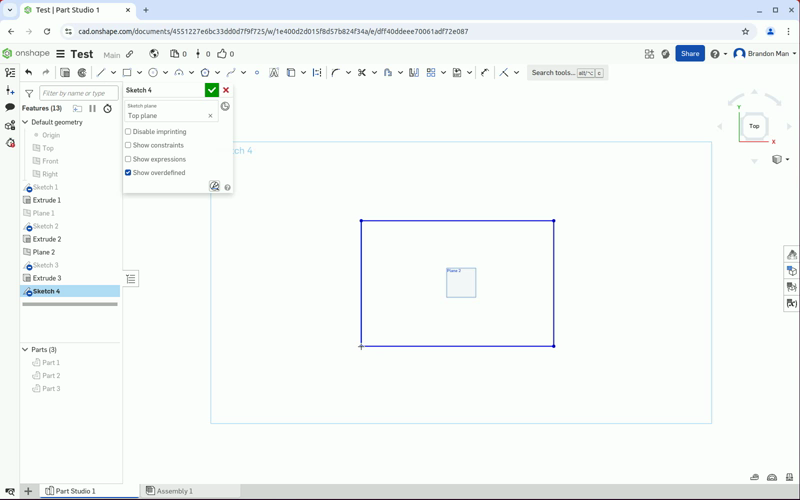
key_down(shift)
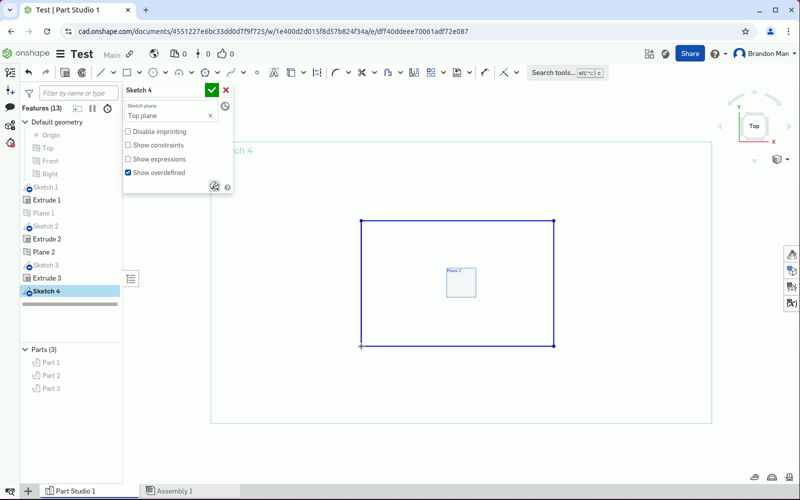
mouse_move(365, 336)
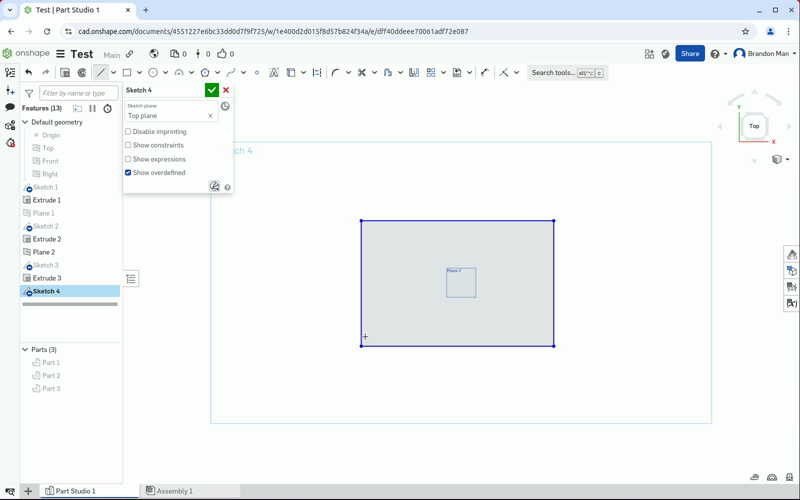
click(365, 336)
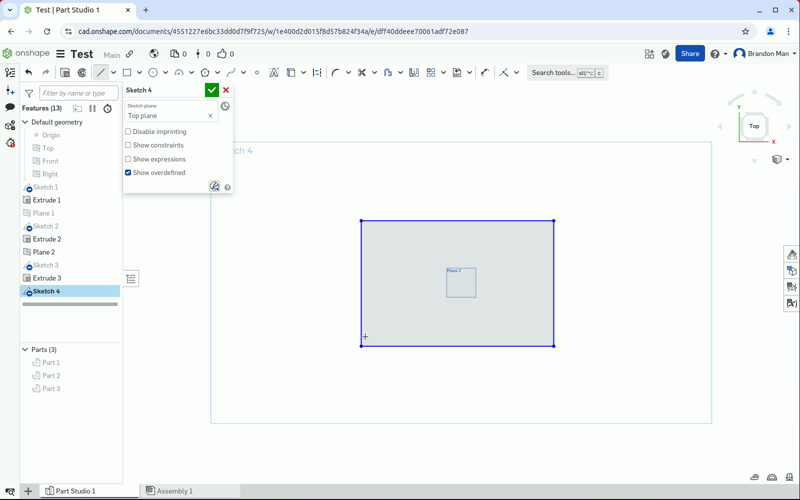
key_up(shift)
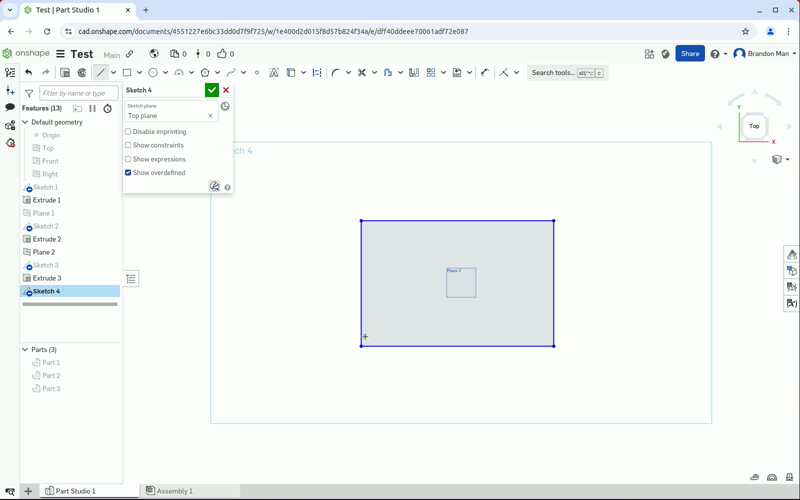
key_down(shift)
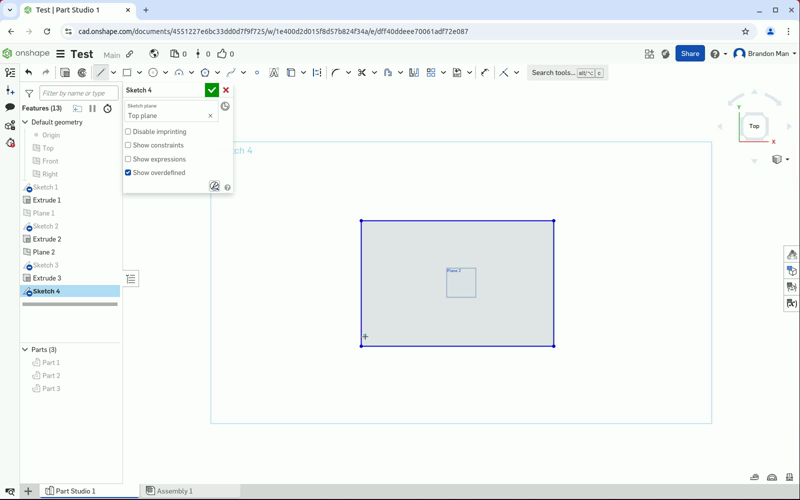
mouse_move(549, 336)
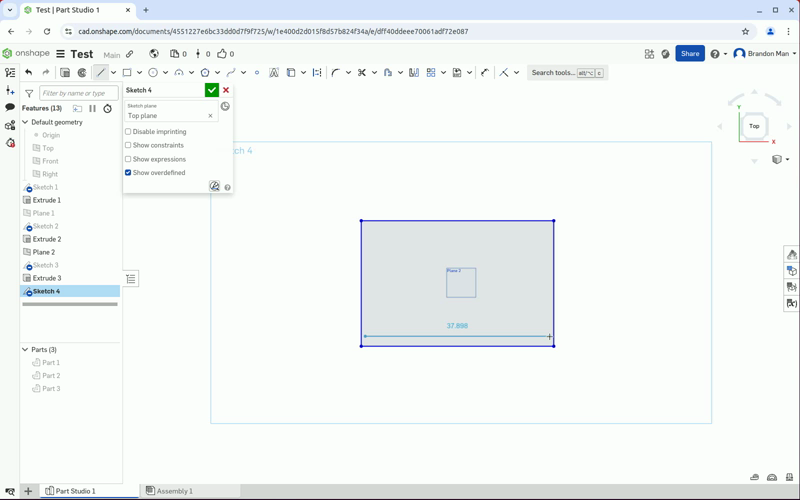
click(549, 336)
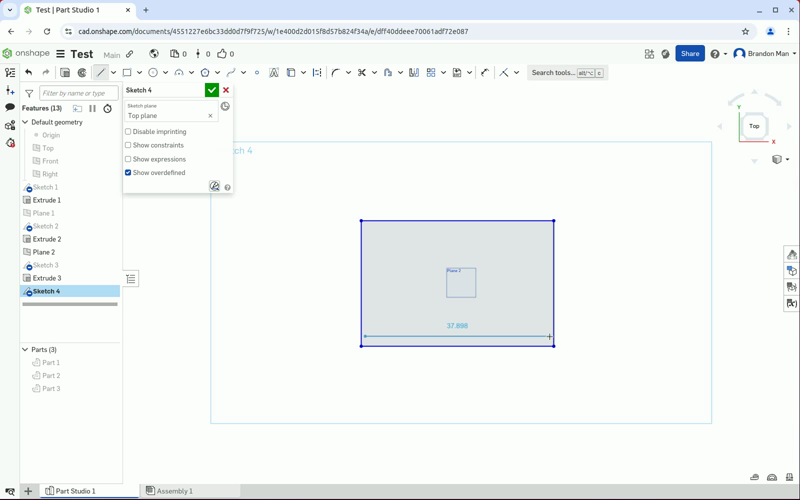
key_up(shift)
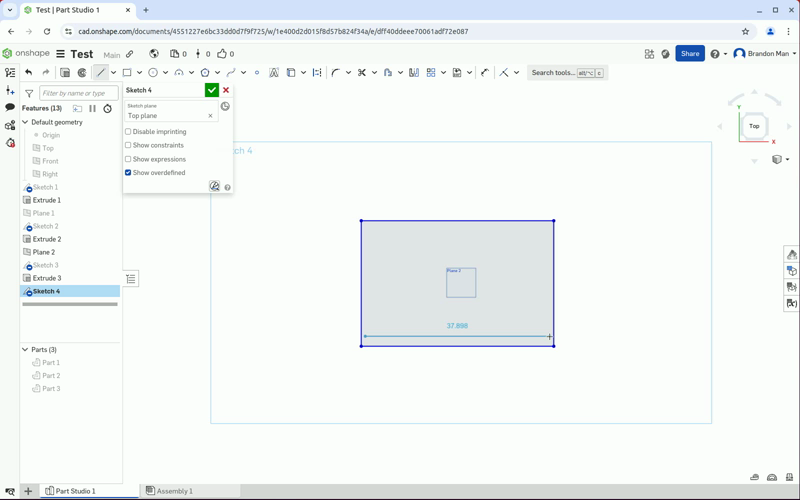
key_down(shift)
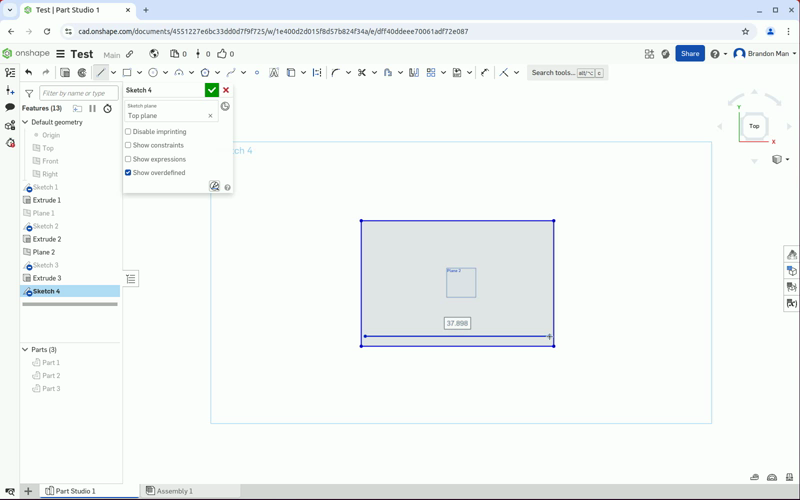
mouse_move(549, 230)
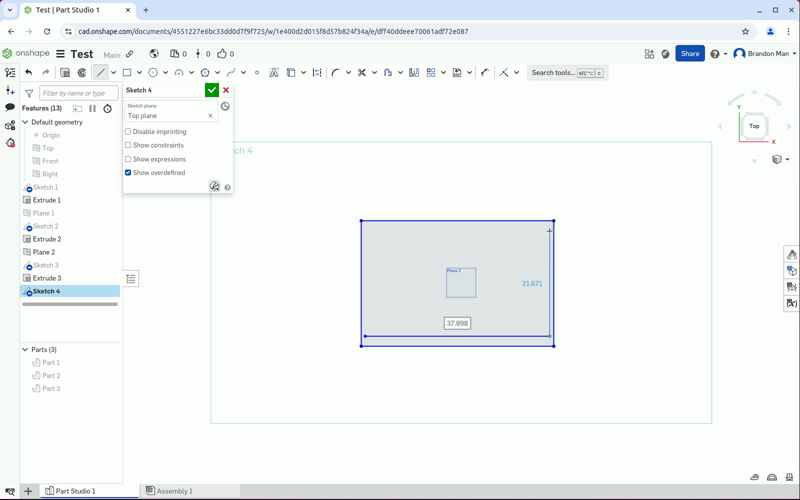
click(549, 230)
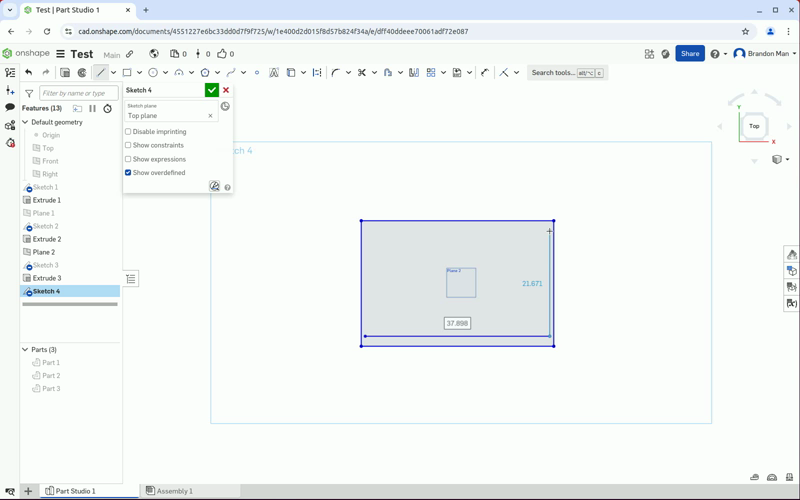
key_up(shift)
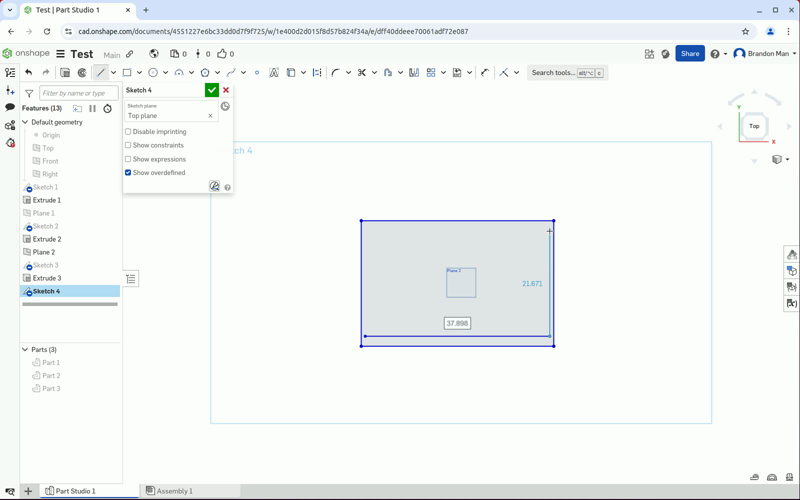
key_down(shift)
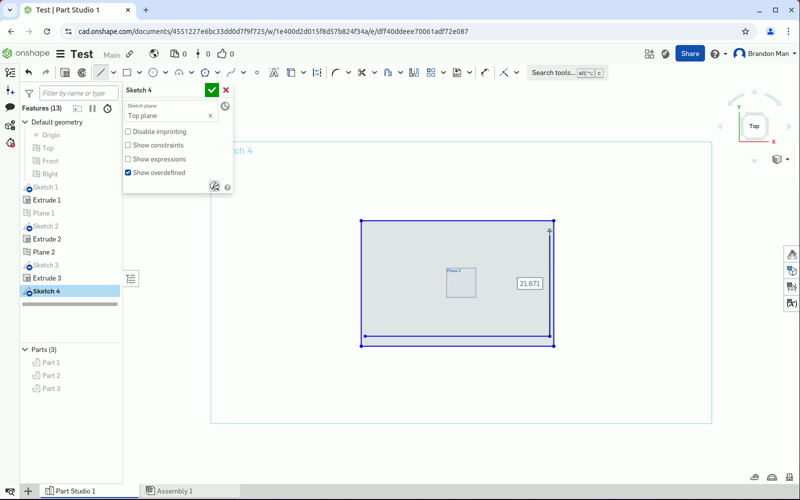
mouse_move(365, 230)
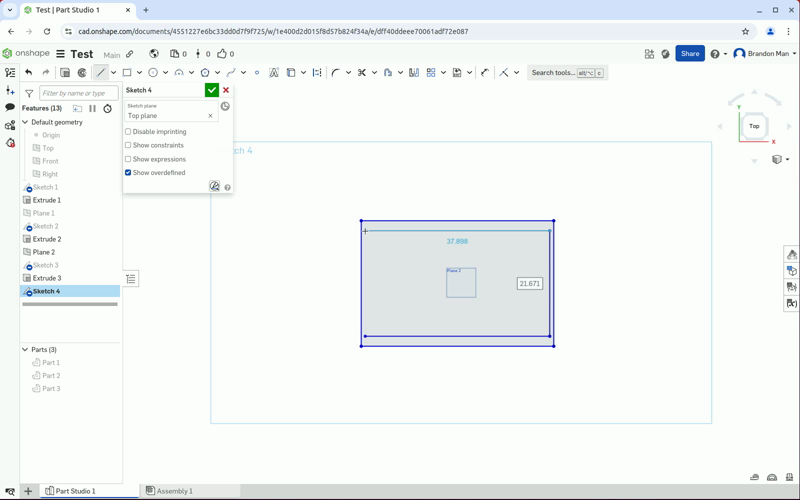
click(365, 230)
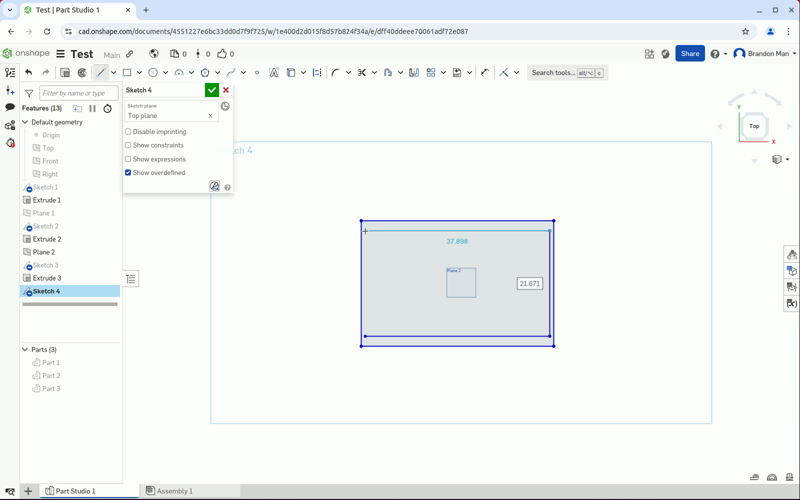
key_up(shift)
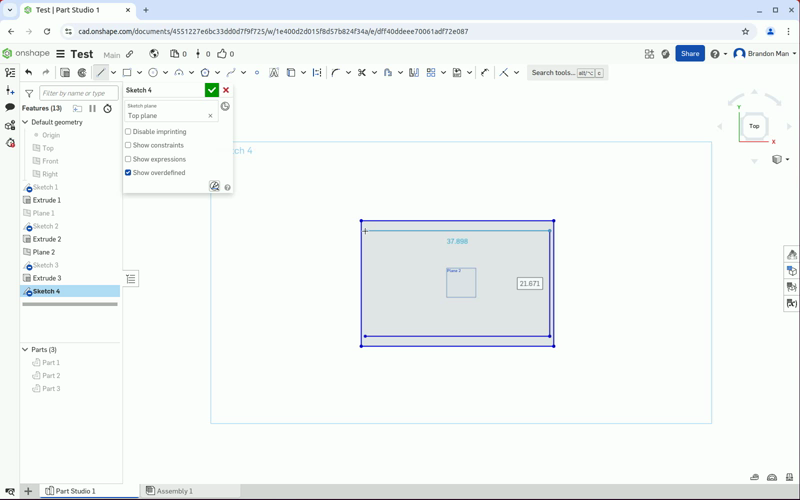
key_down(shift)
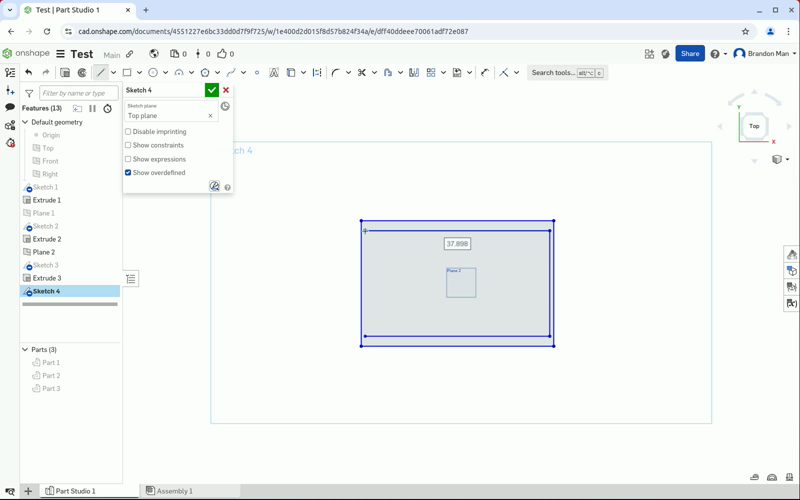
mouse_move(365, 336)
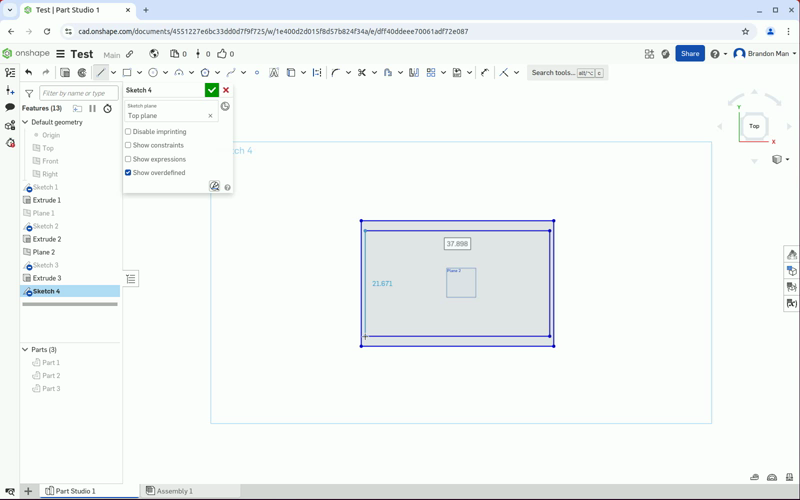
key_up(shift)
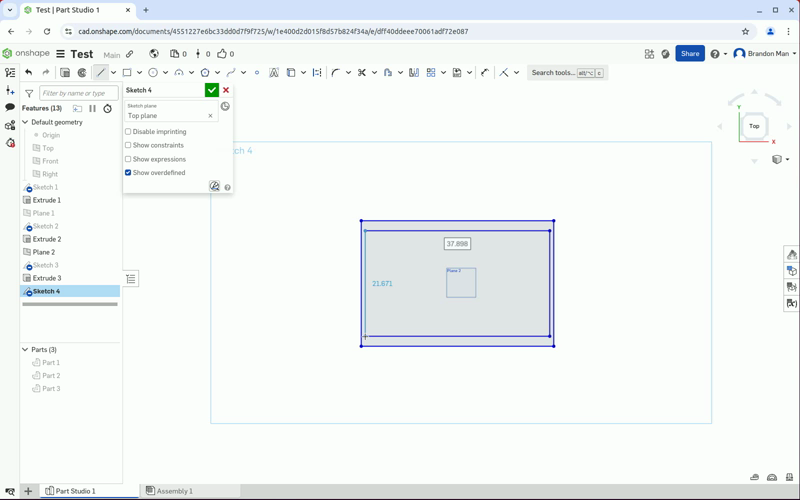
click(365, 336)
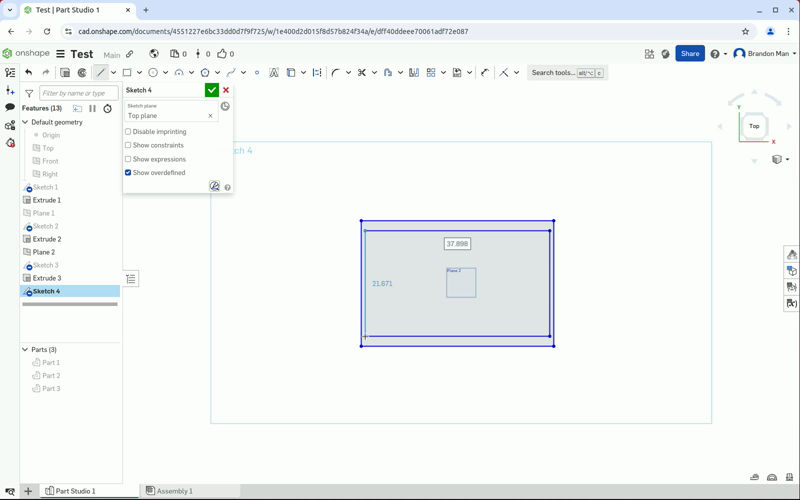
key(esc)
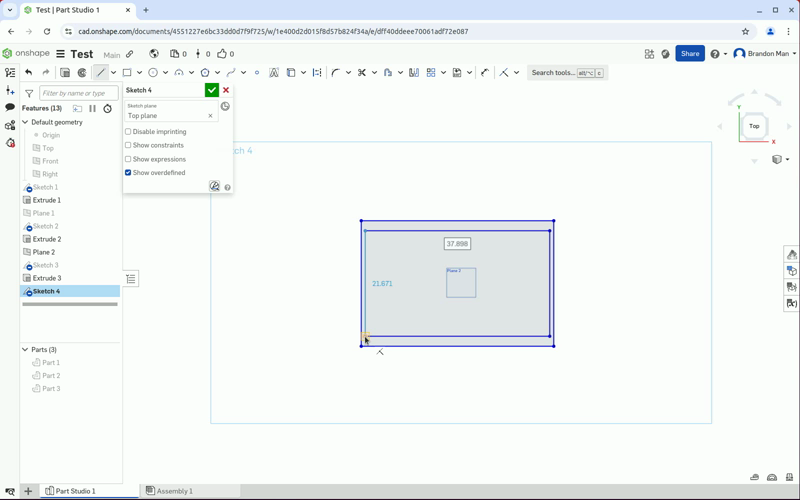
mouse_move(392, 224)
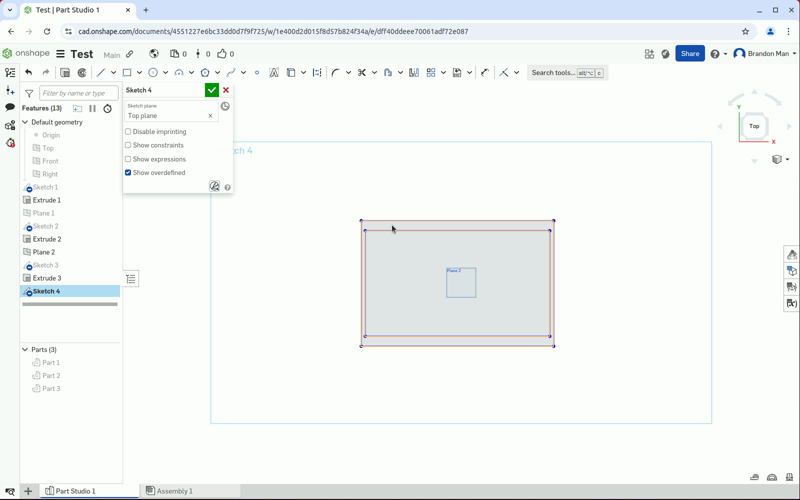
click(392, 224)
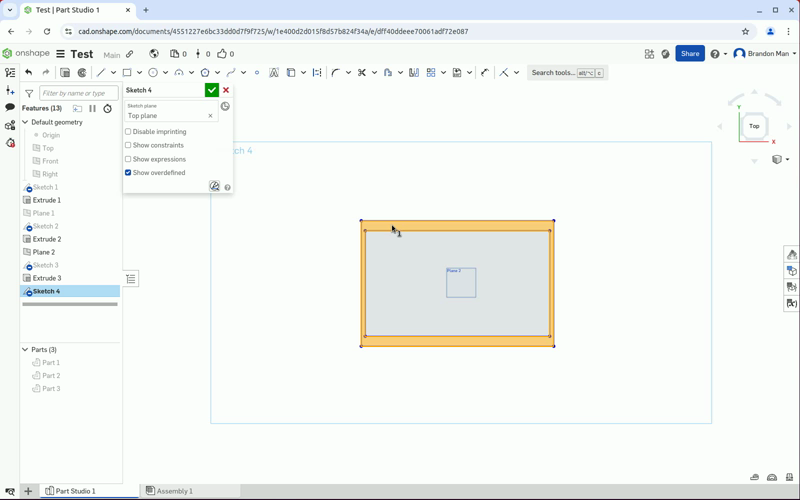
mouse_move(73, 352)
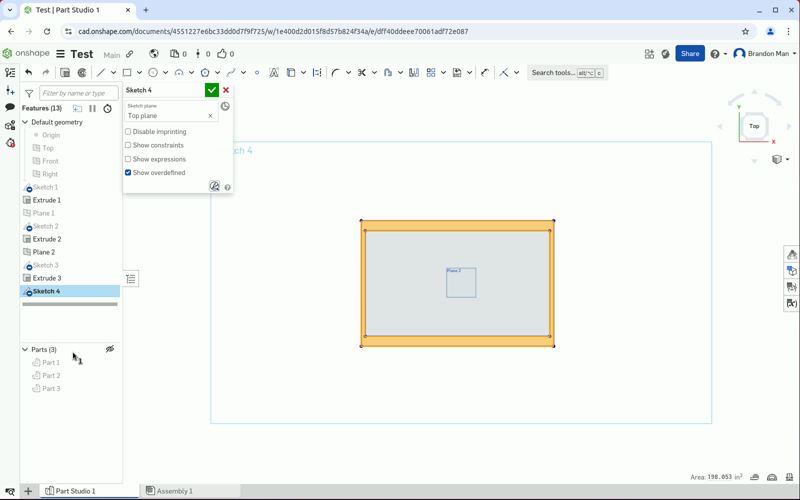
key(shift+y)
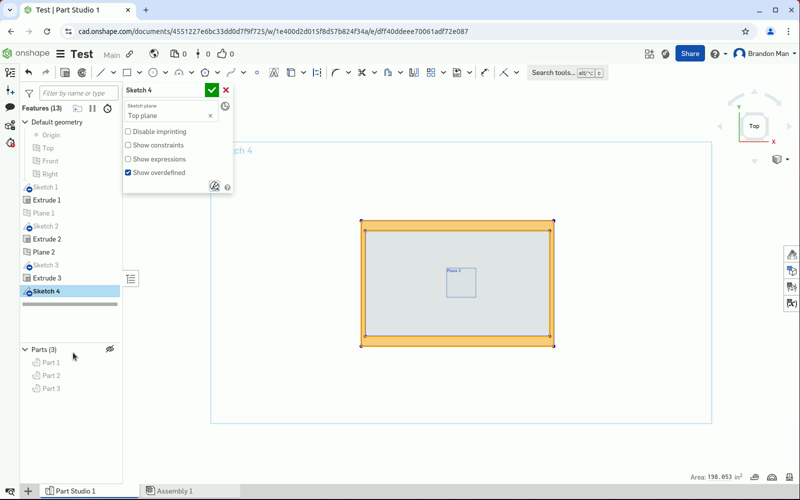
key(shift+e)
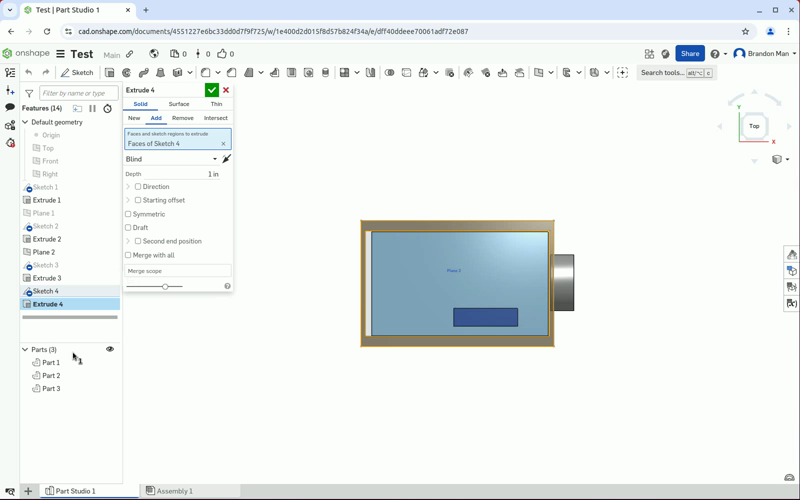
mouse_move(143, 106)
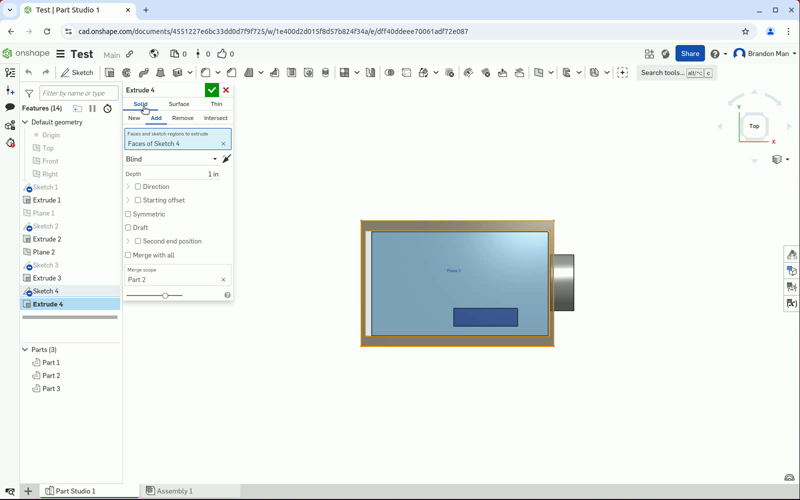
click(143, 106)
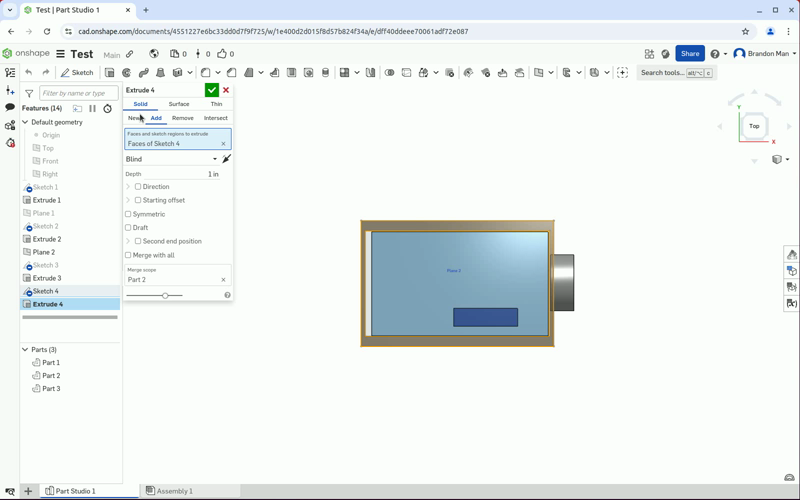
mouse_move(137, 120)
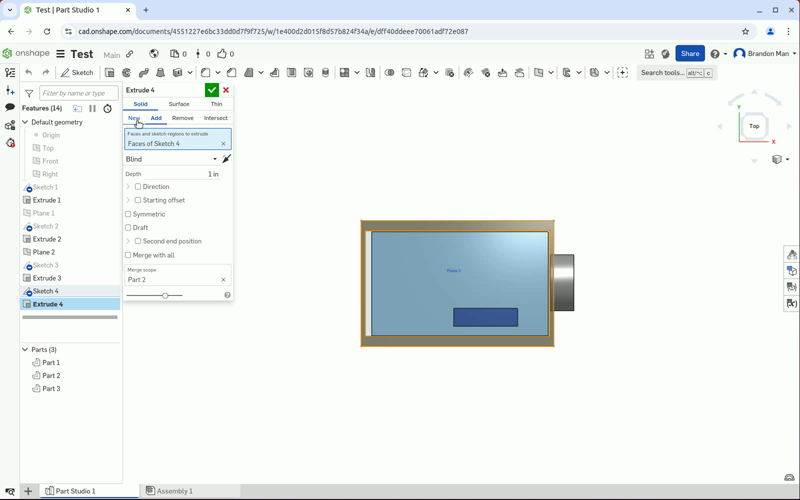
click(137, 120)
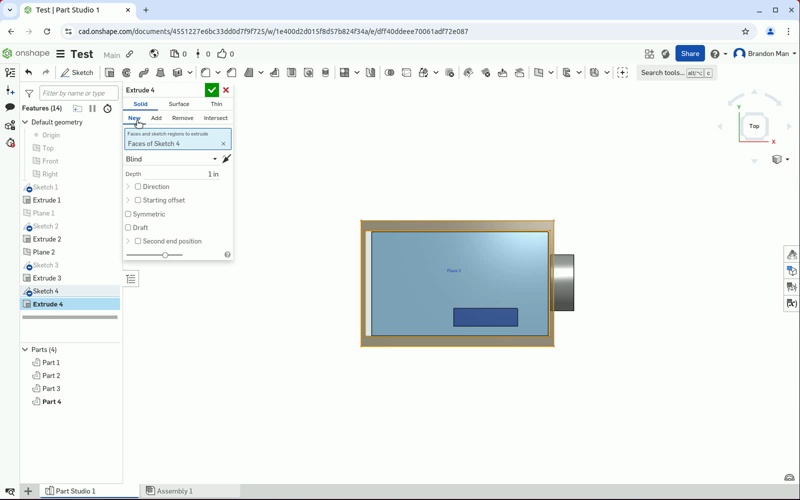
key(tab, 4)
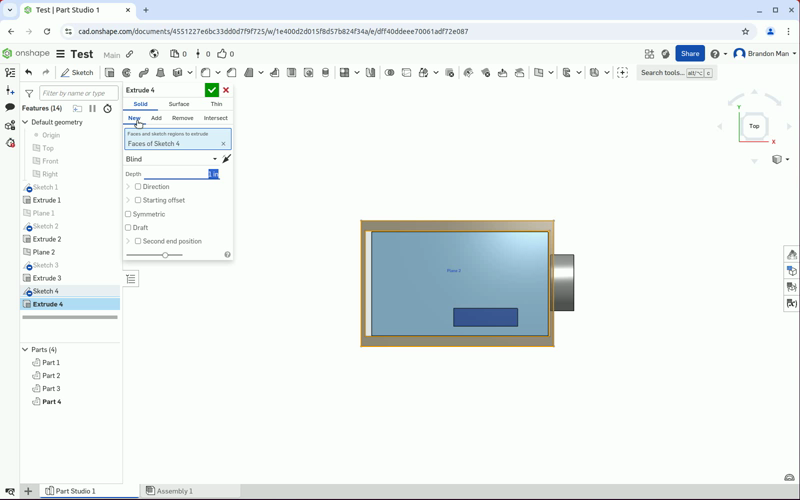
text(30.57)
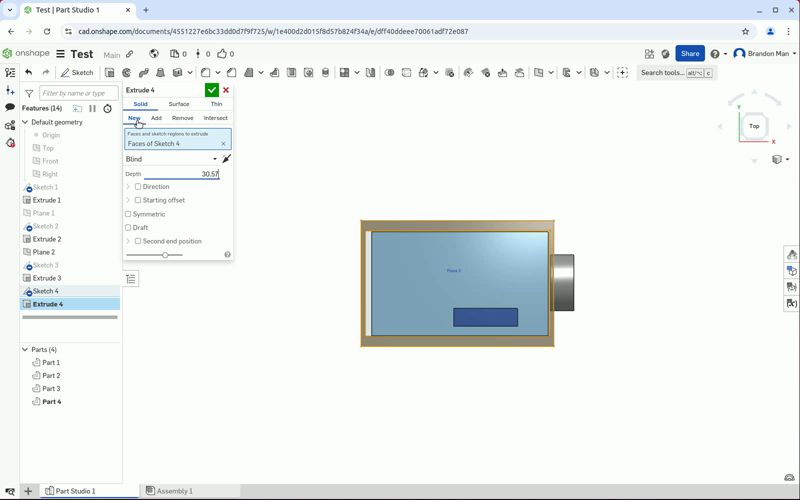
key(enter)
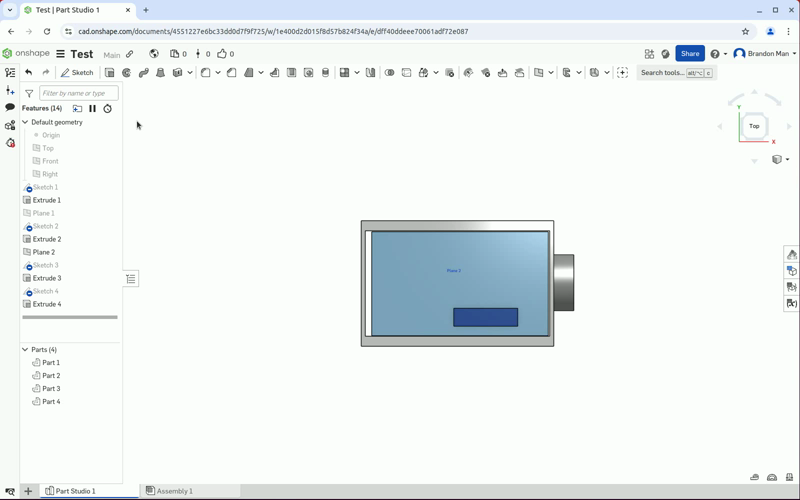
key(shift+h)
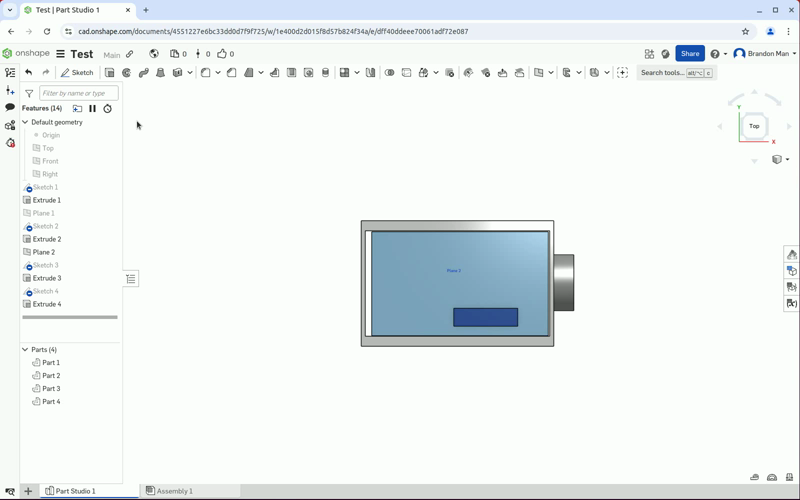
key(shift+h)
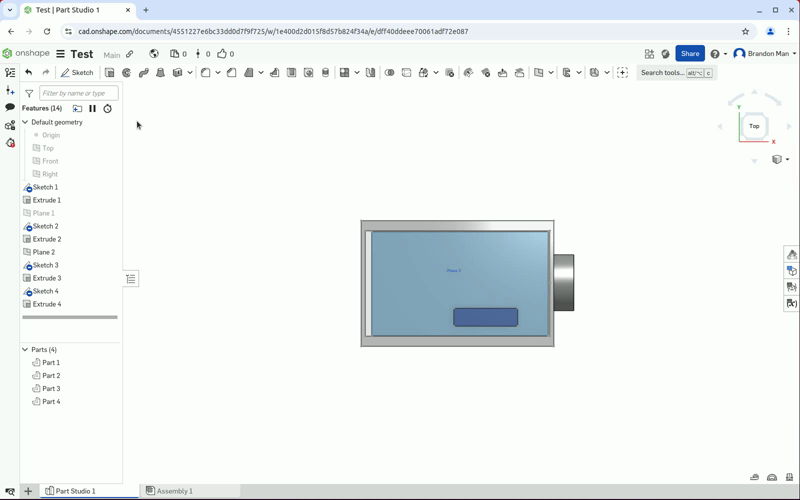
key(shift+7)
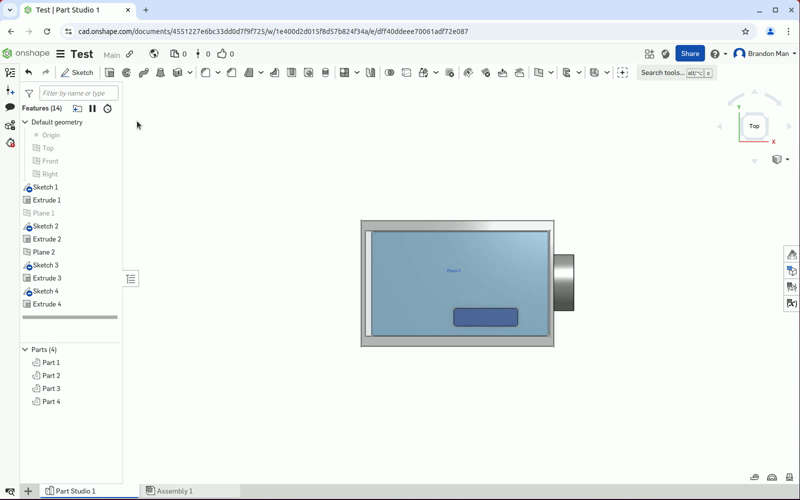
key(up, 3)
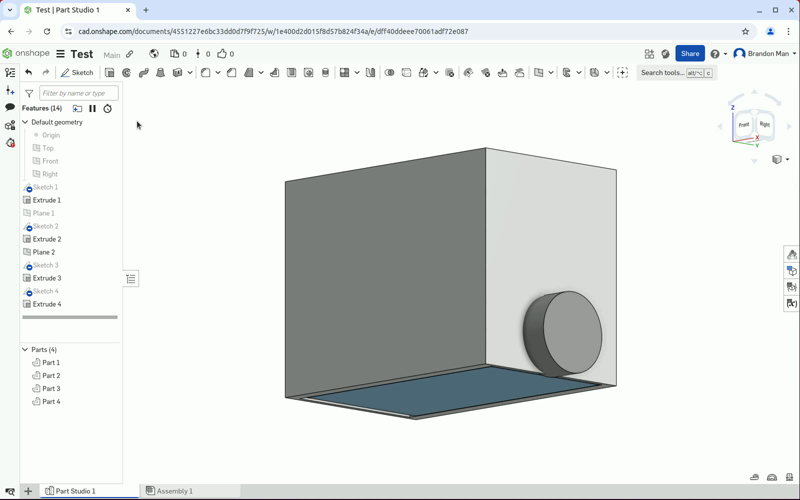
key(left, 3)
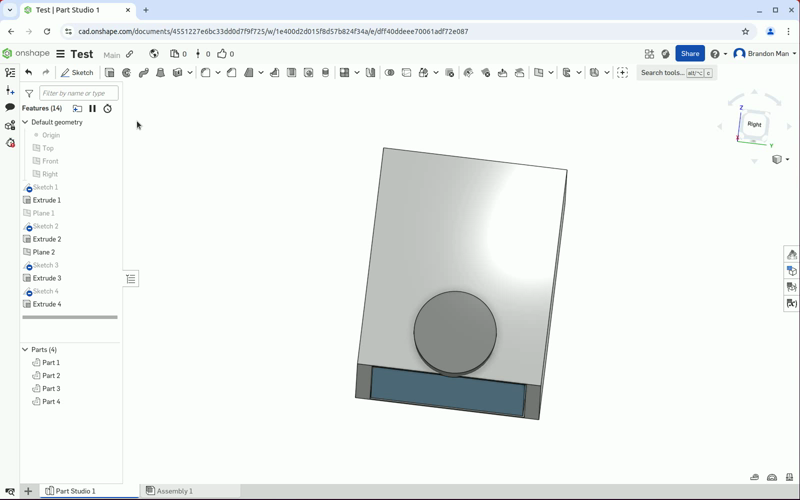
key(right, 3)
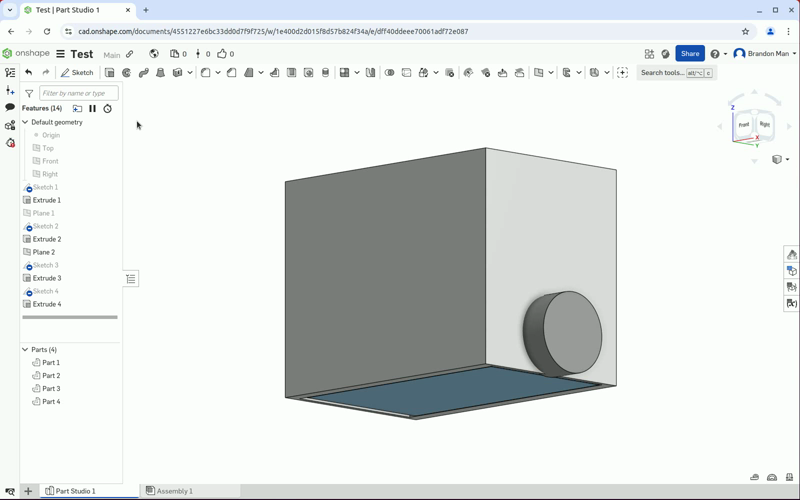
key(down, 3)
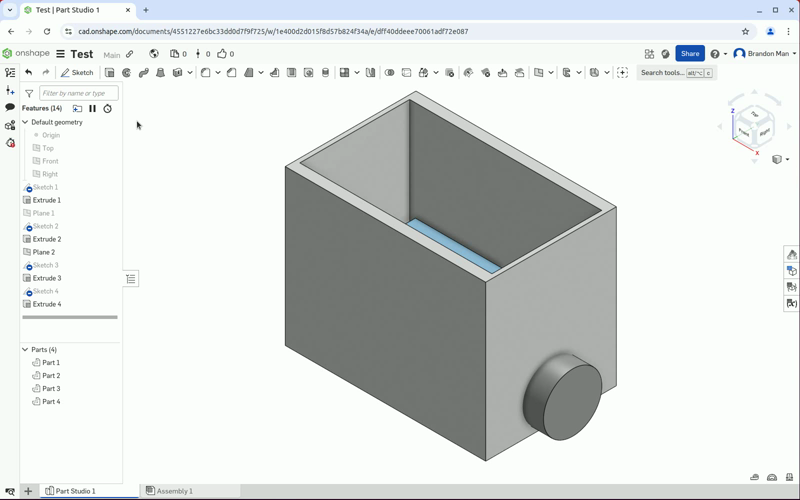
mouse_move(73, 189)
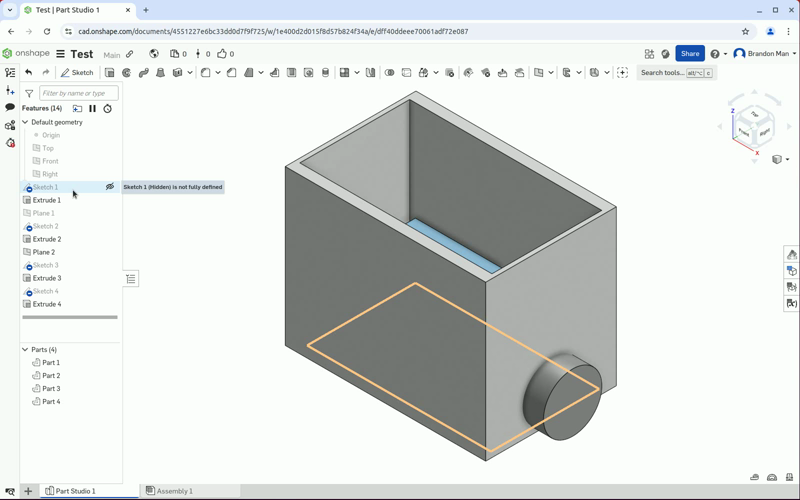
click(73, 189)